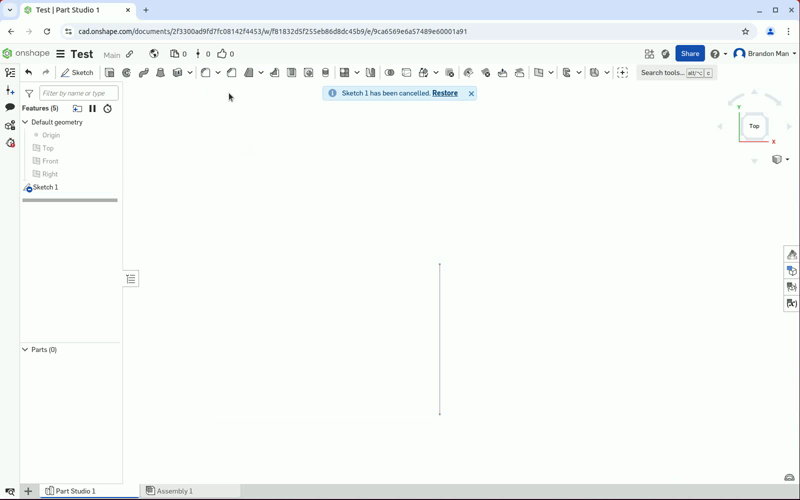
key(shift+h)
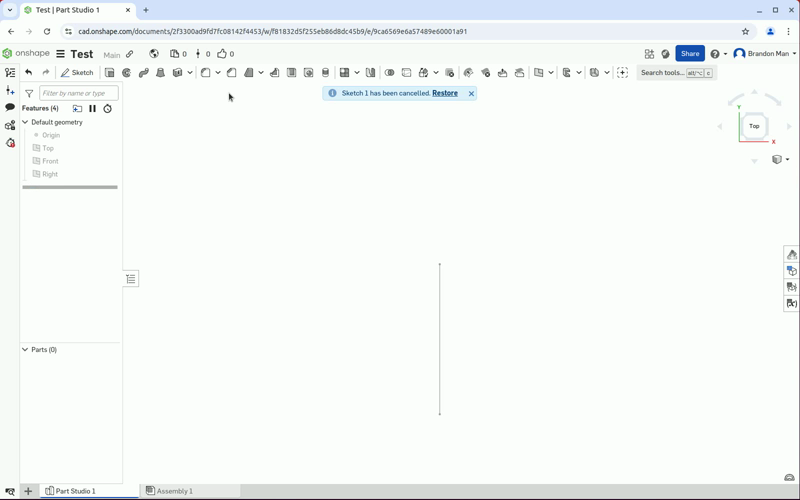
key(shift+s)
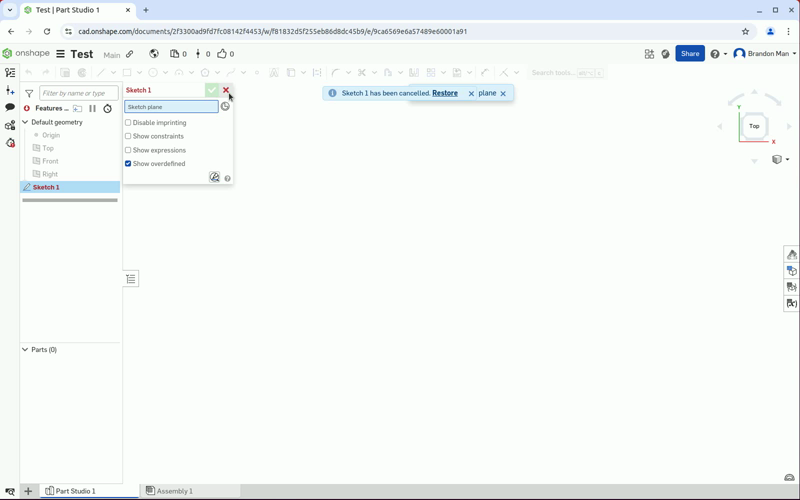
mouse_move(73, 150)
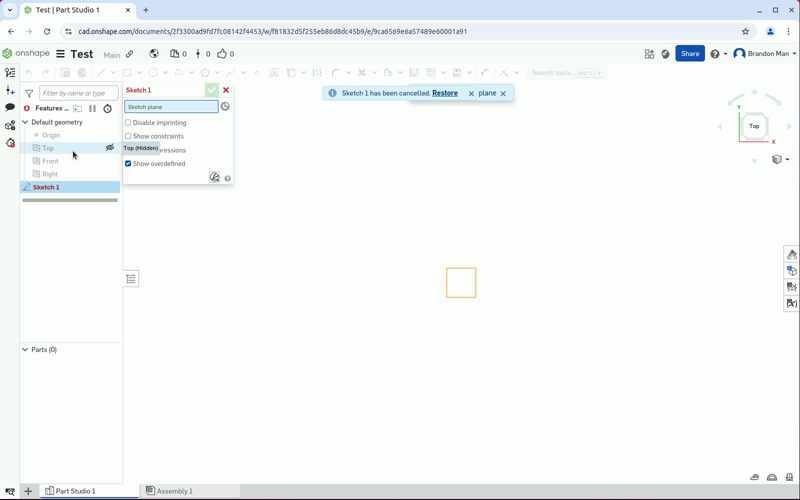
click(73, 150)
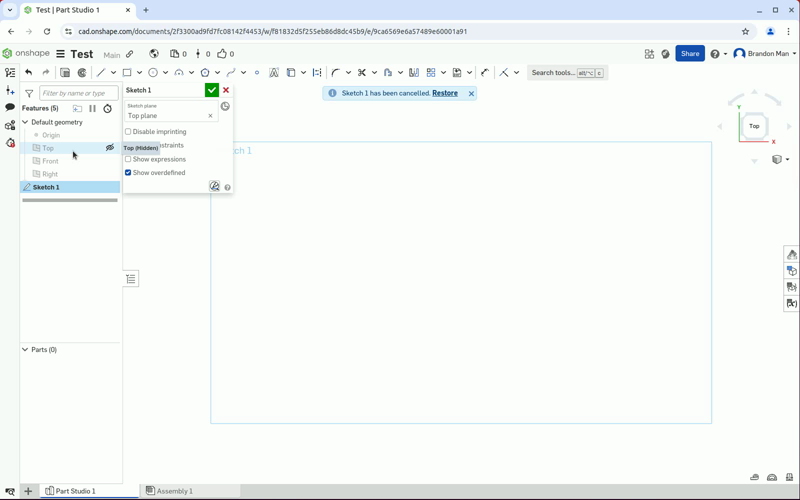
mouse_move(73, 352)
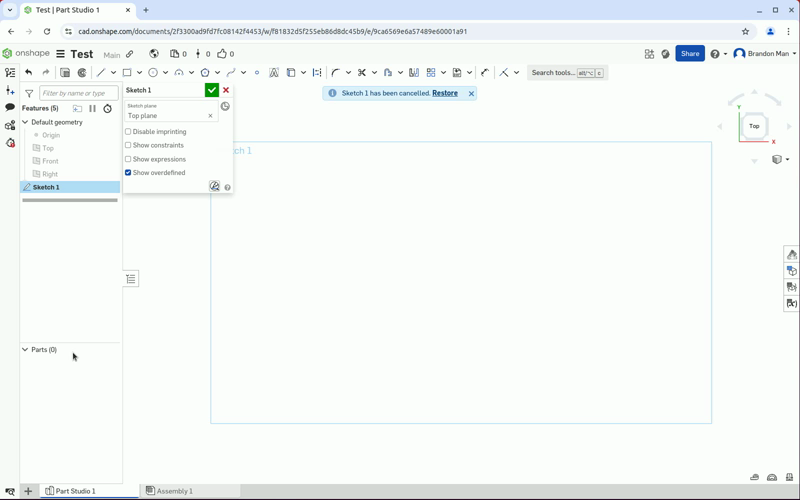
key(y)
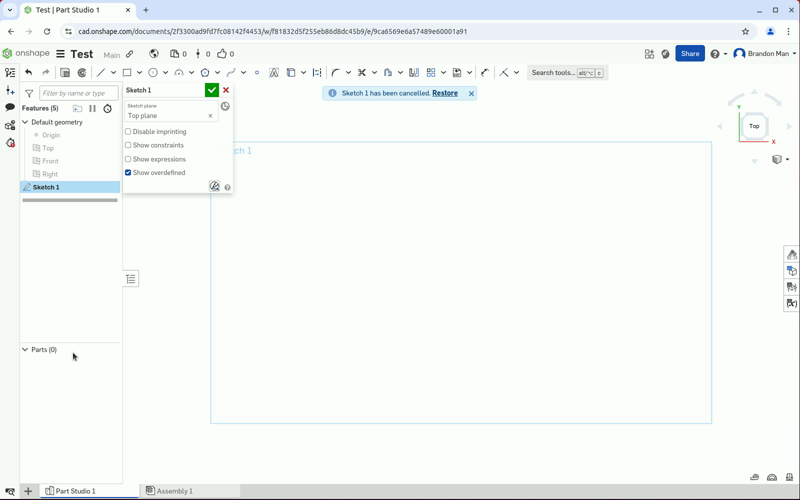
key(c)
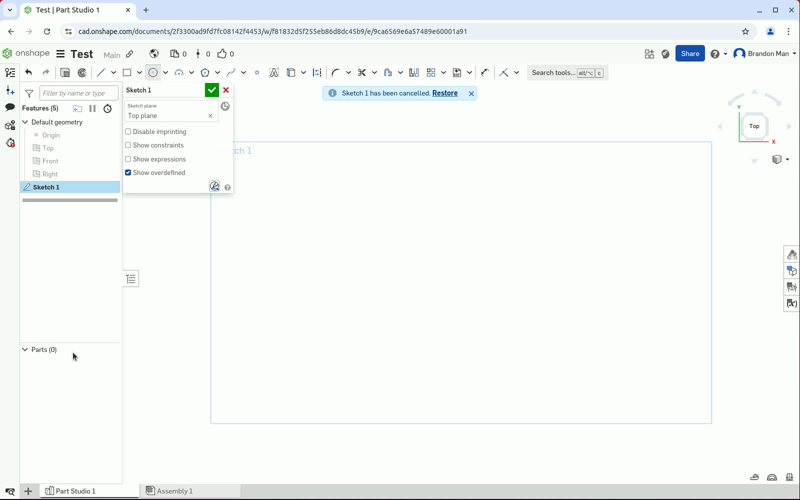
key_down(shift)
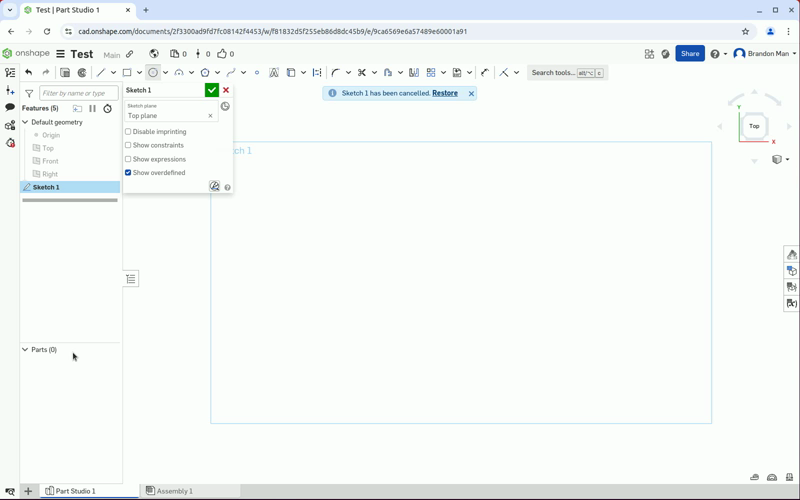
mouse_move(460, 282)
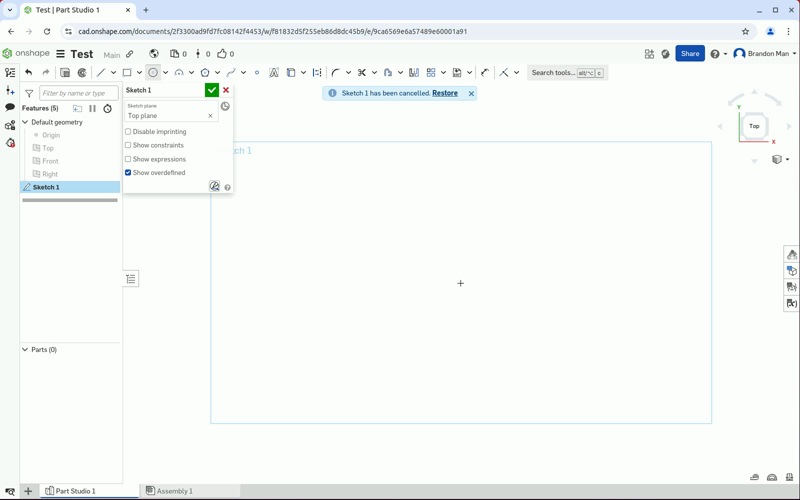
click(460, 282)
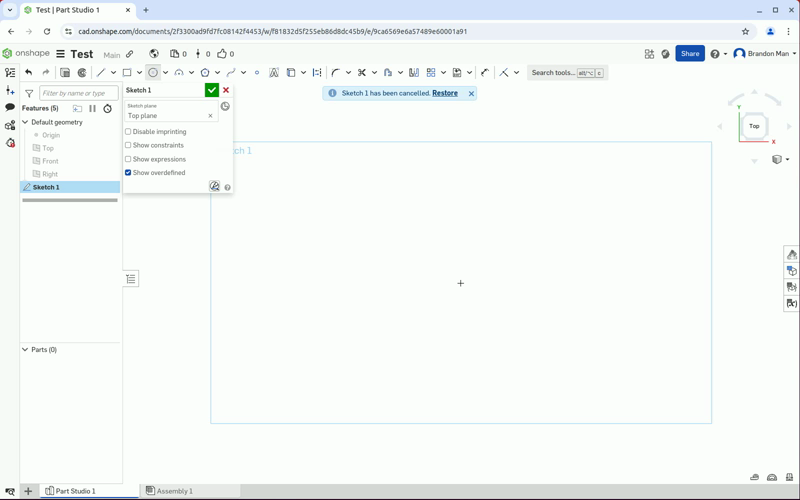
key_up(shift)
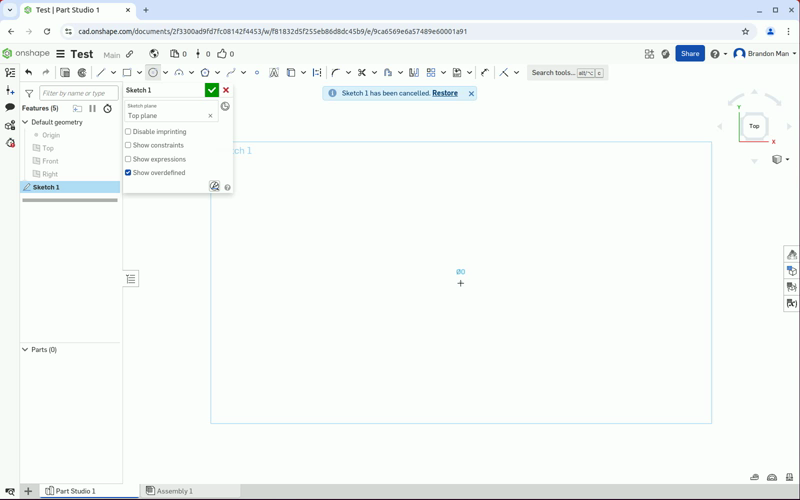
mouse_move(473, 282)
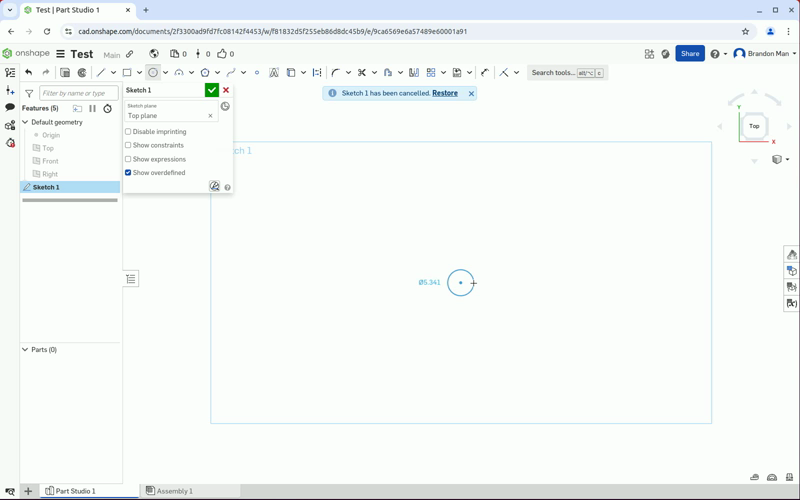
click(473, 282)
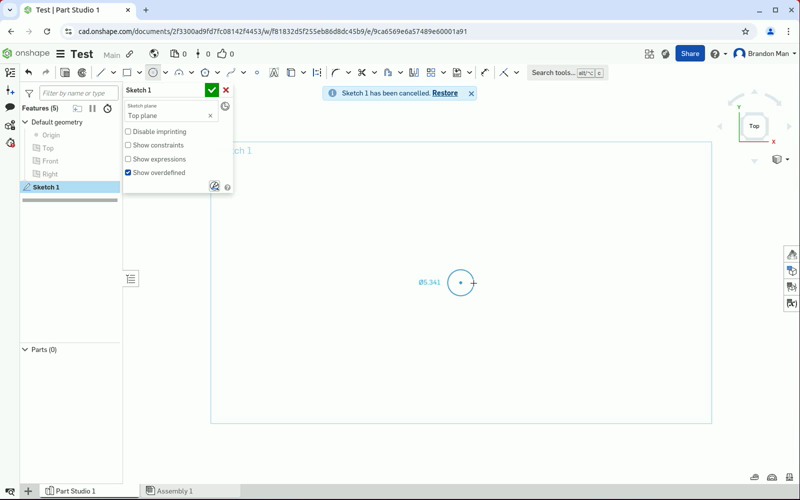
key(esc)
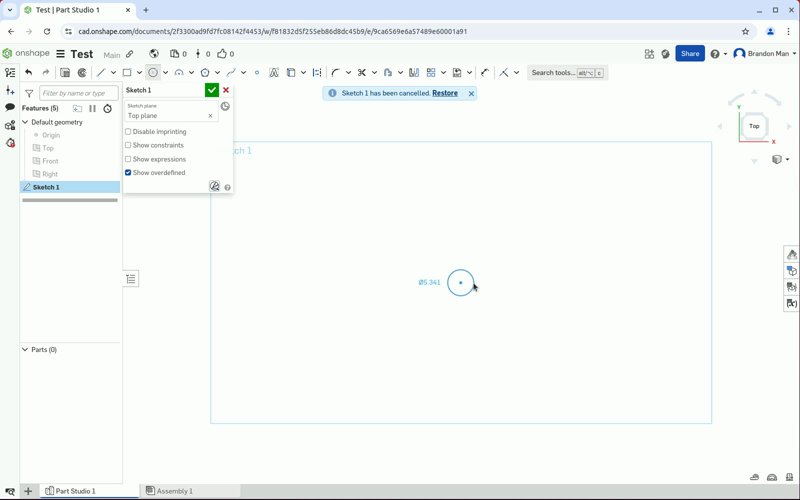
key(c)
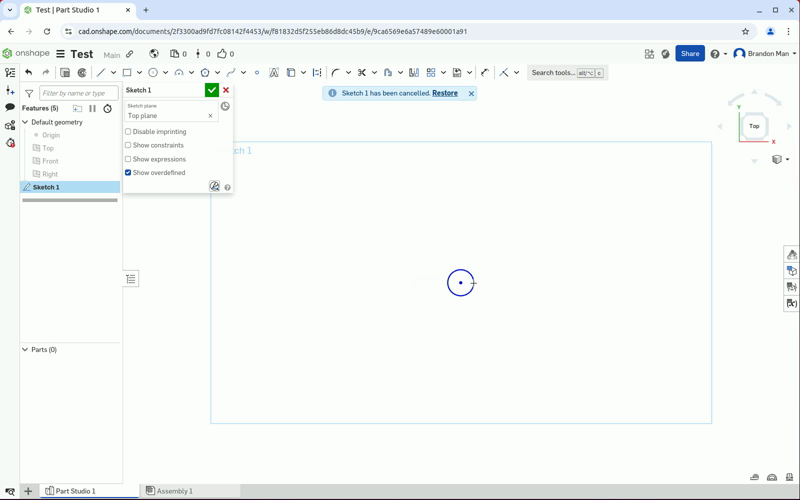
key_down(shift)
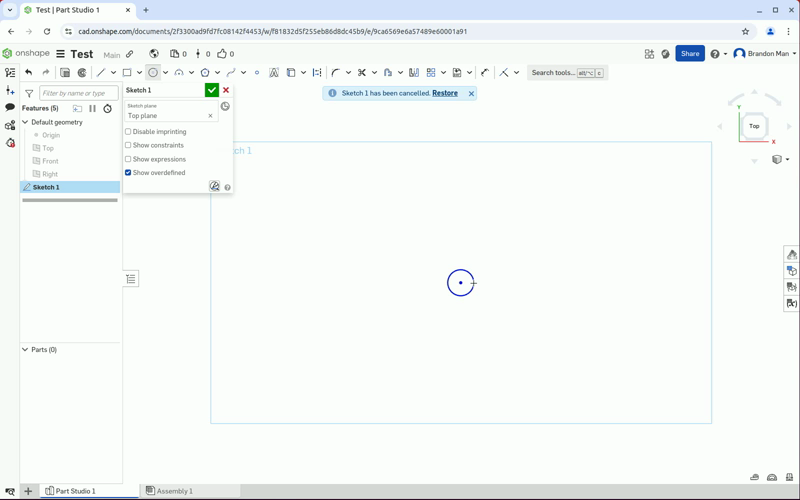
mouse_move(460, 282)
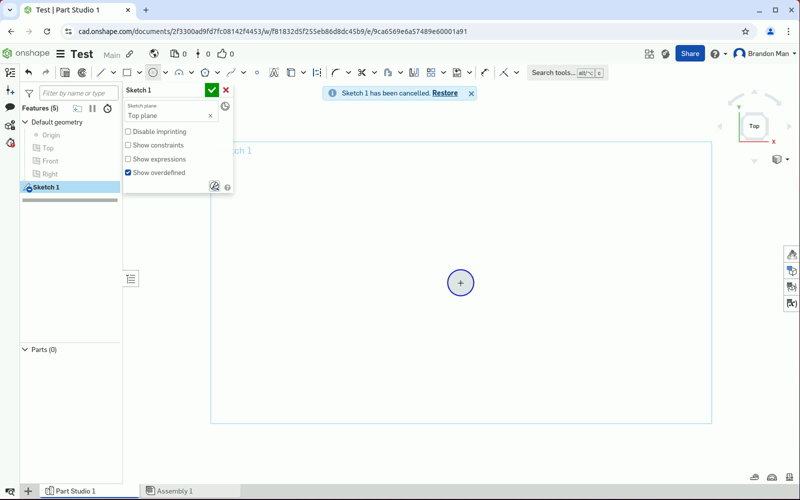
click(460, 282)
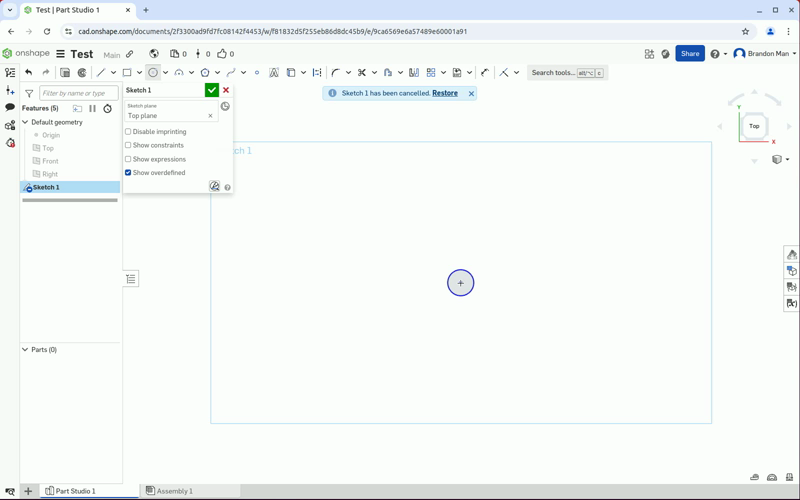
key_up(shift)
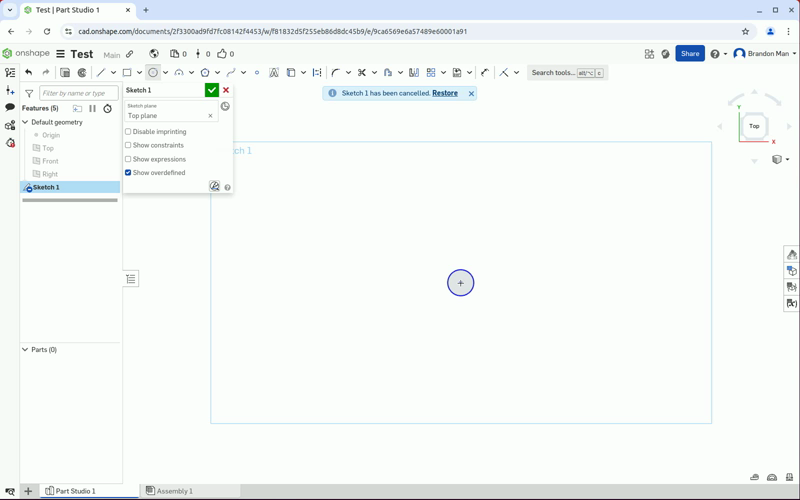
mouse_move(464, 282)
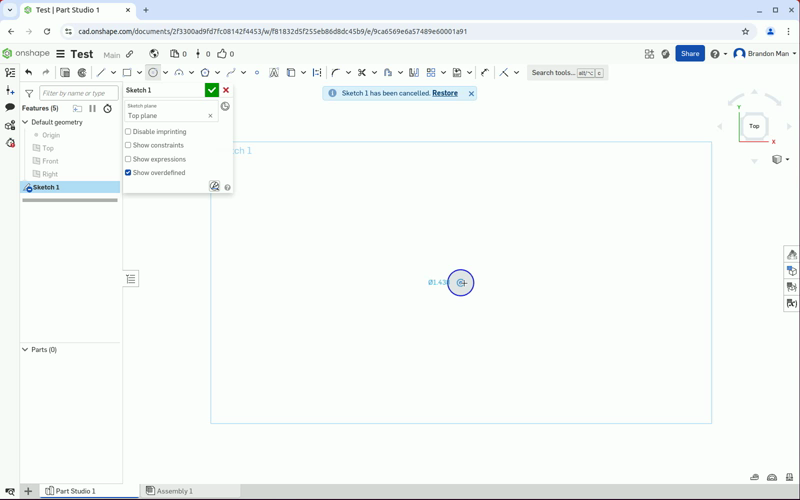
scroll(6)
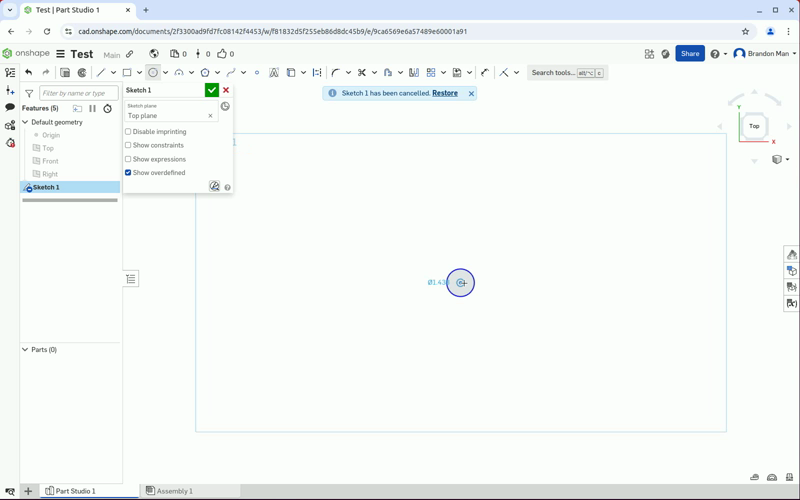
scroll(6)
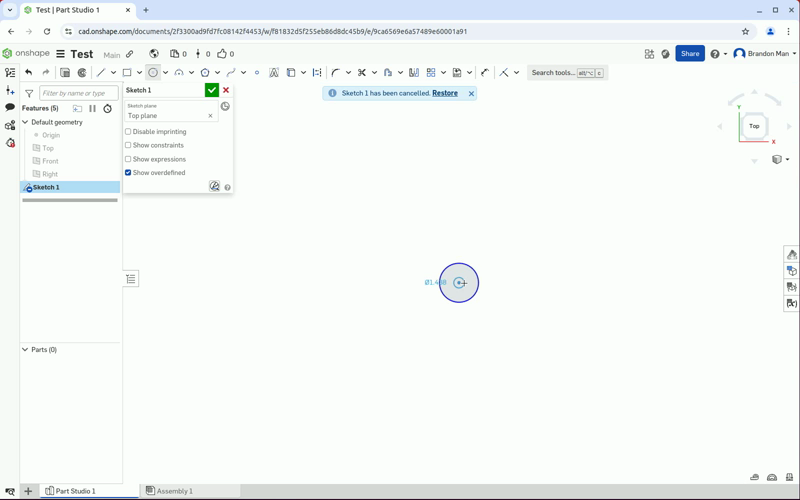
scroll(6)
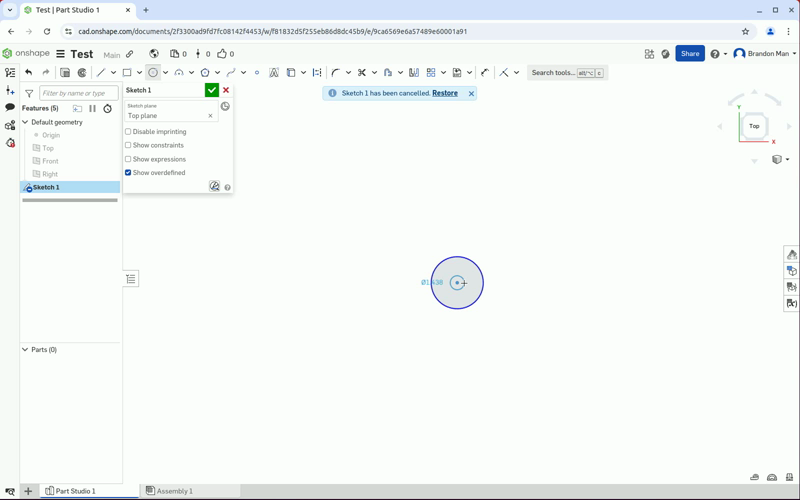
scroll(6)
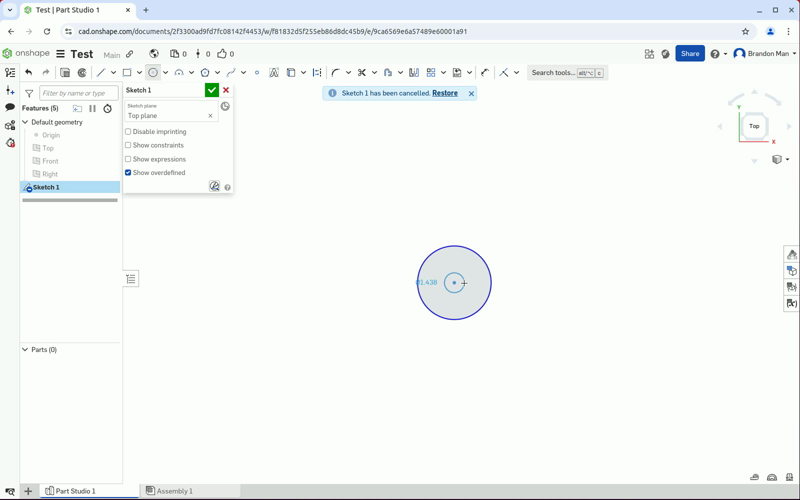
scroll(6)
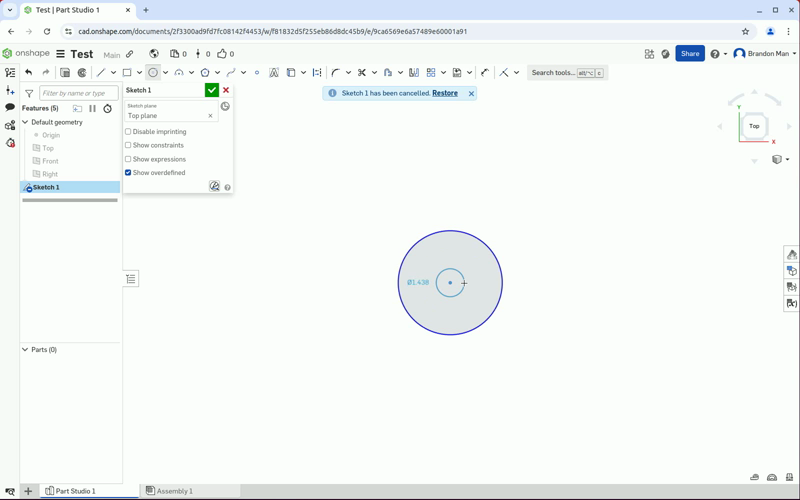
scroll(6)
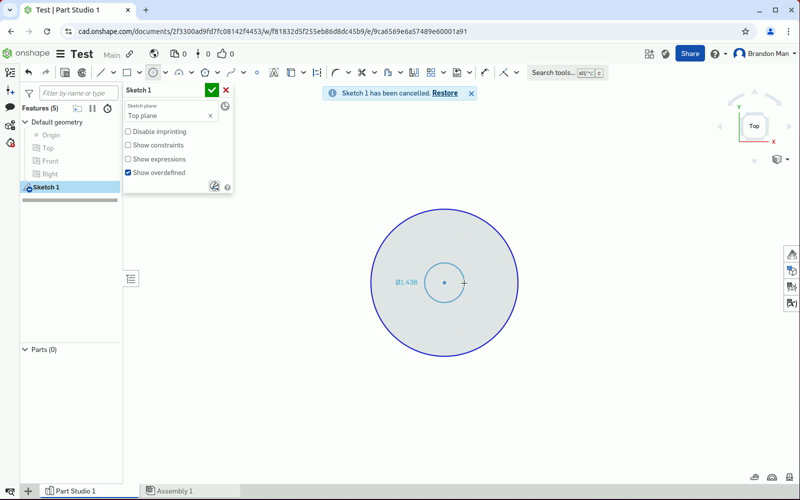
scroll(6)
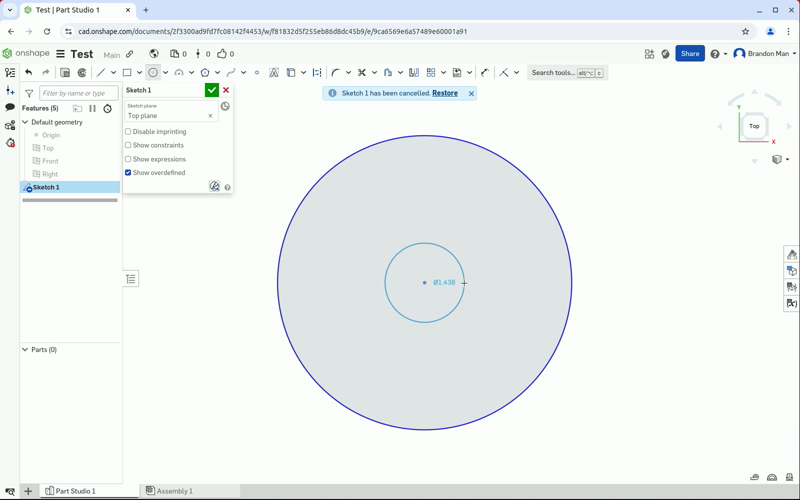
click(464, 282)
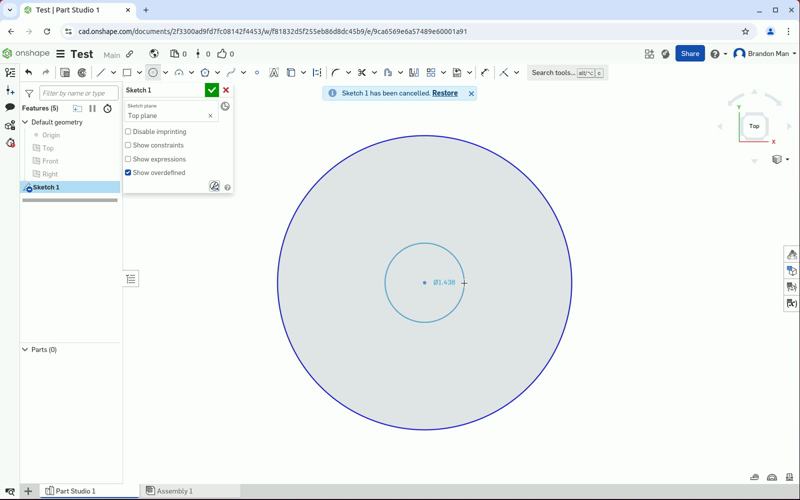
scroll(-6)
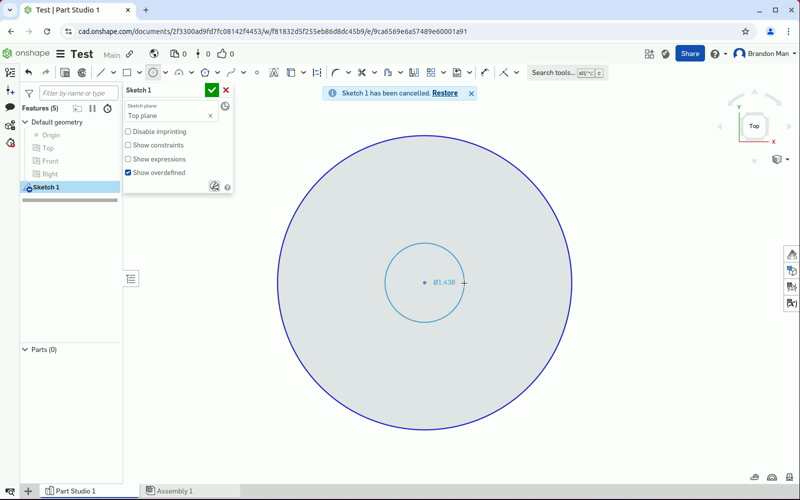
scroll(-6)
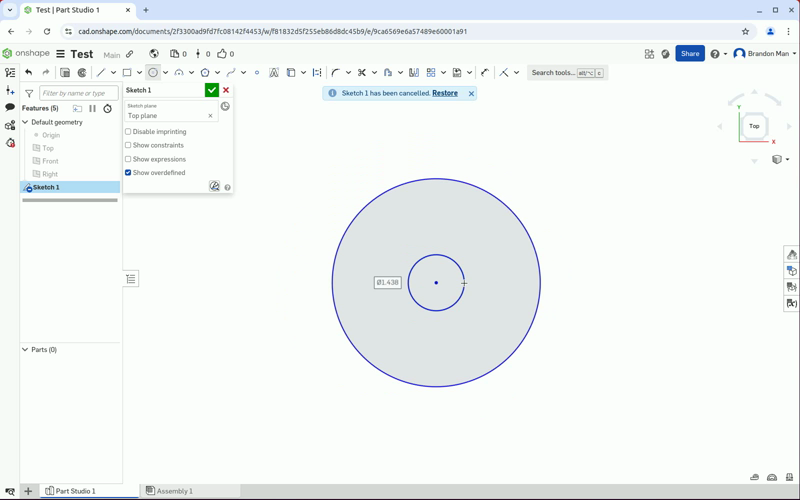
scroll(-6)
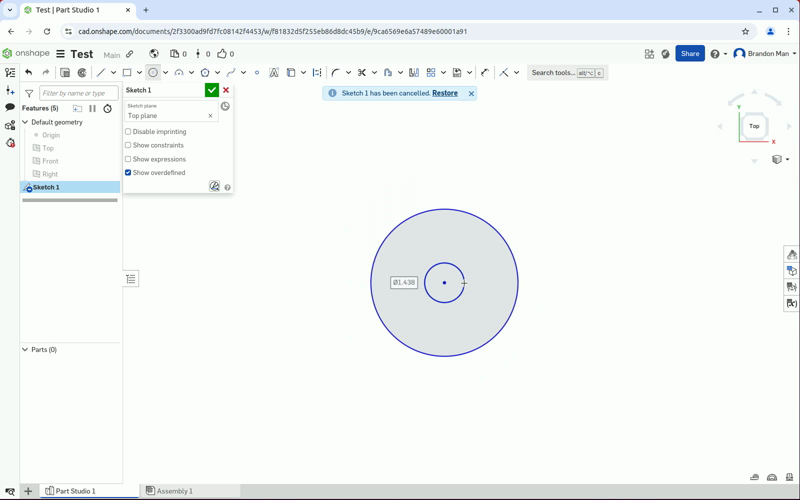
scroll(-6)
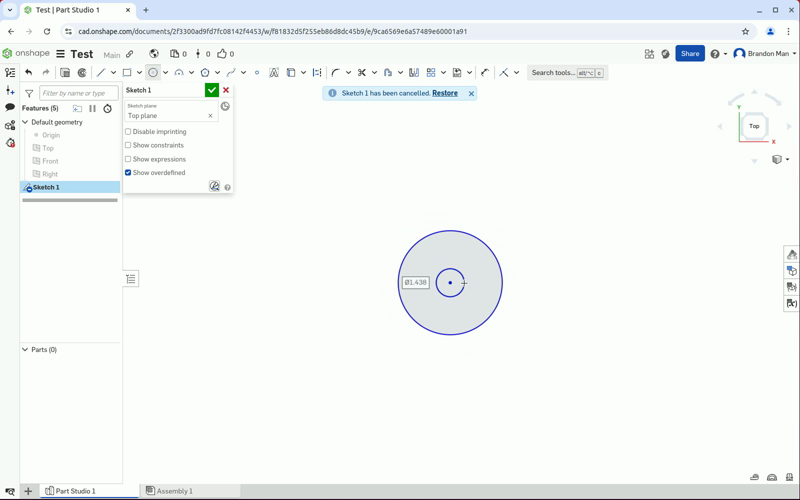
scroll(-6)
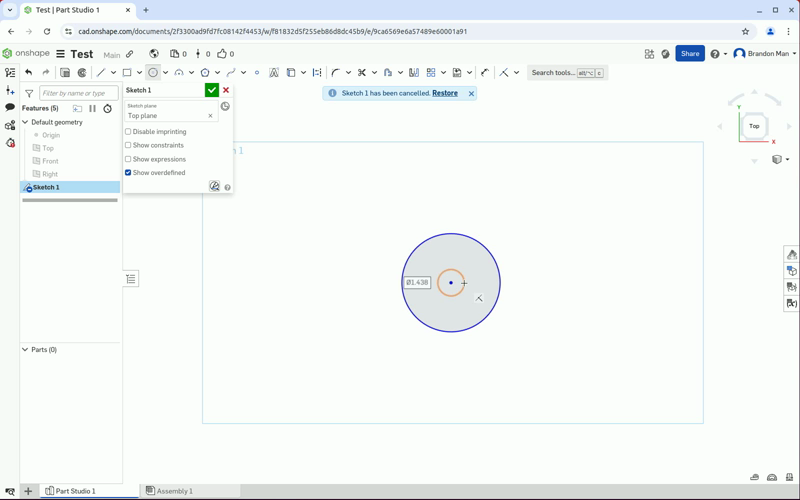
scroll(-6)
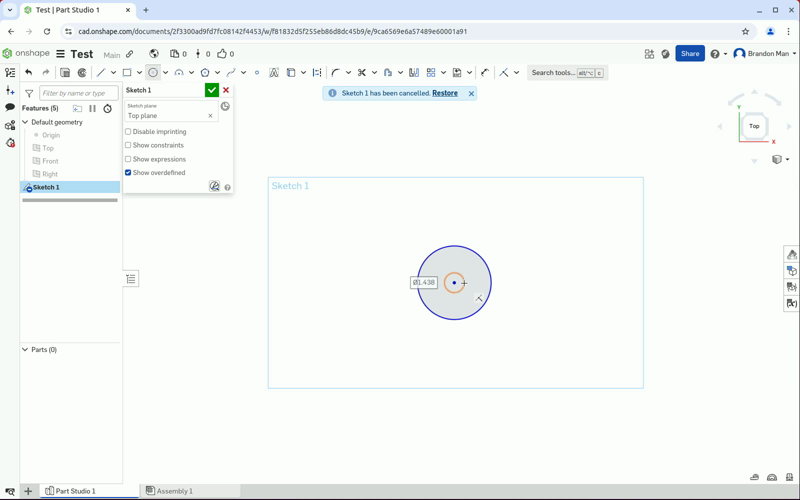
scroll(-6)
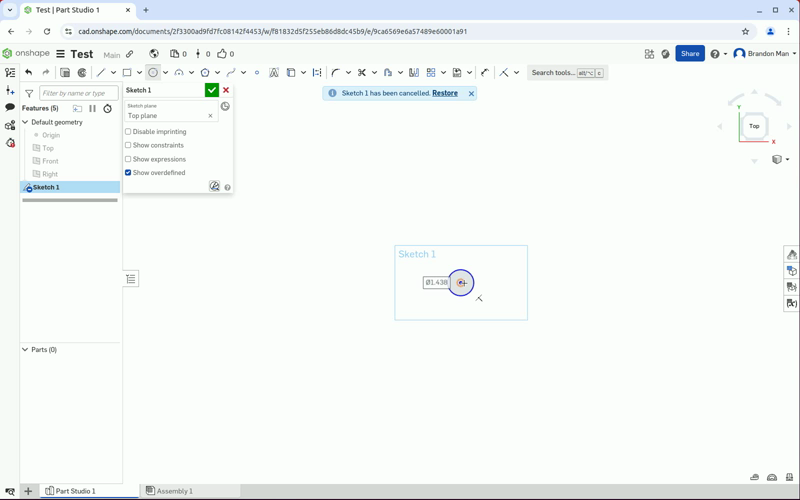
key(esc)
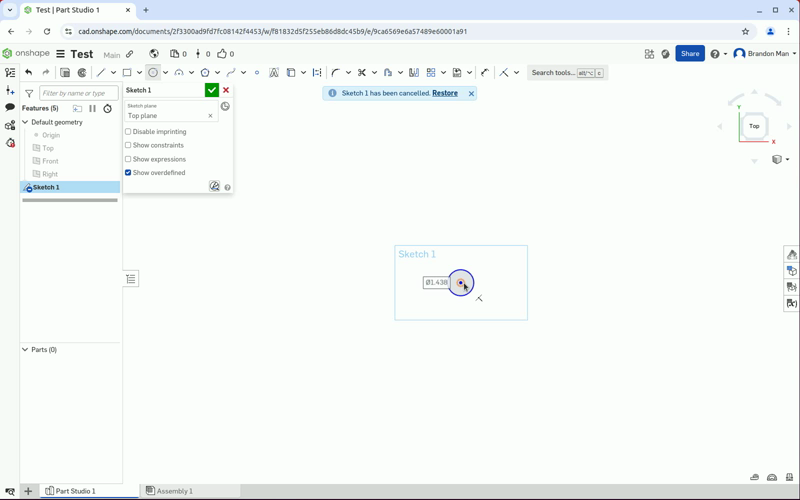
mouse_move(464, 277)
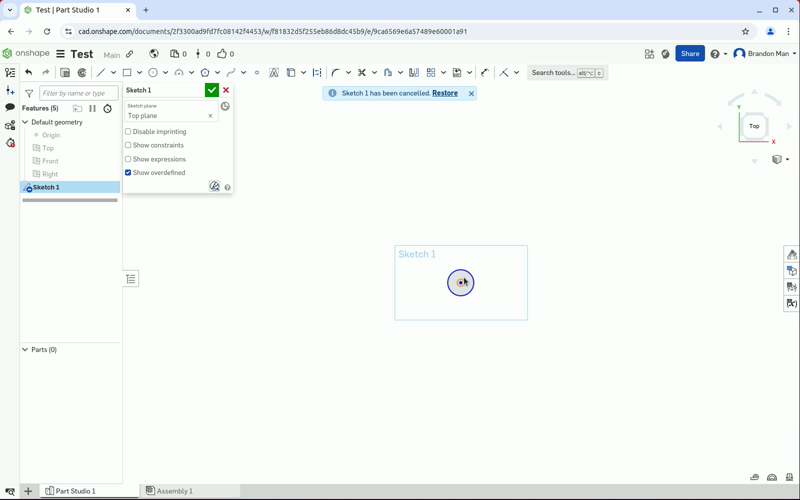
scroll(6)
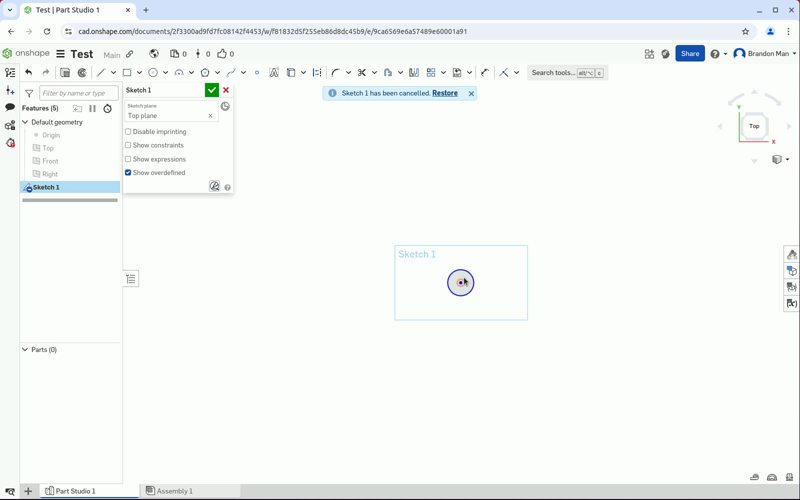
scroll(6)
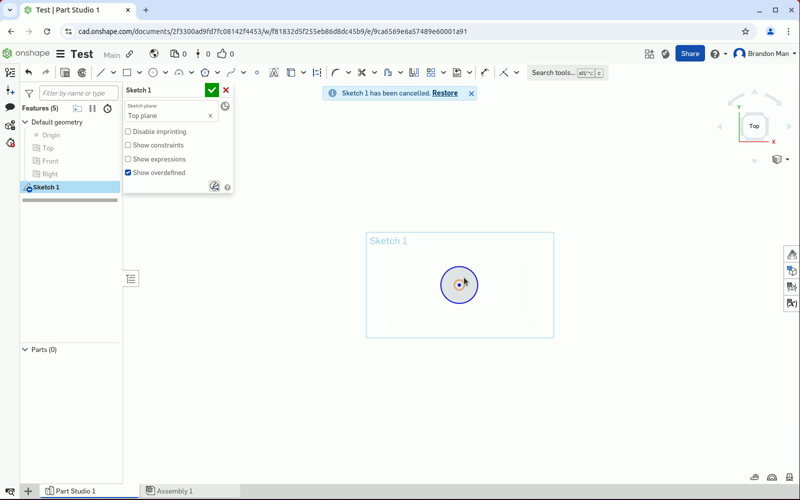
scroll(6)
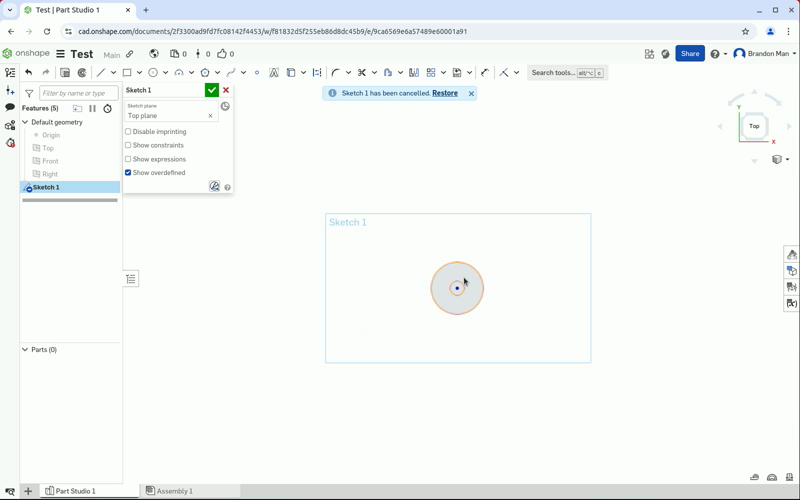
scroll(6)
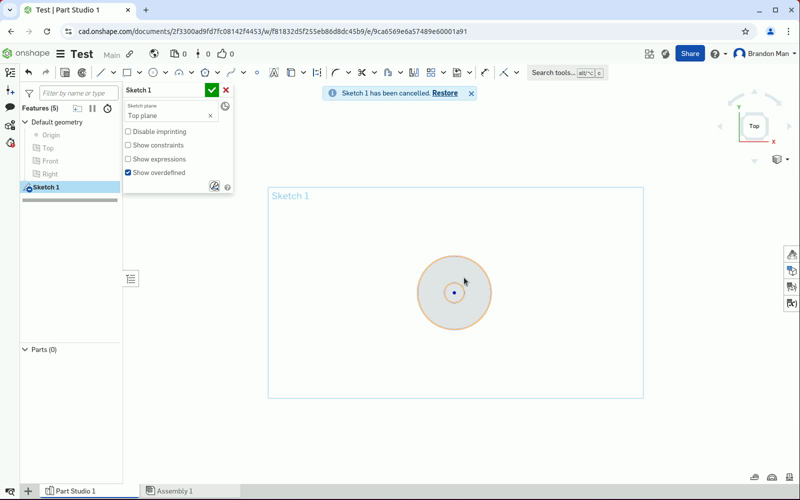
scroll(6)
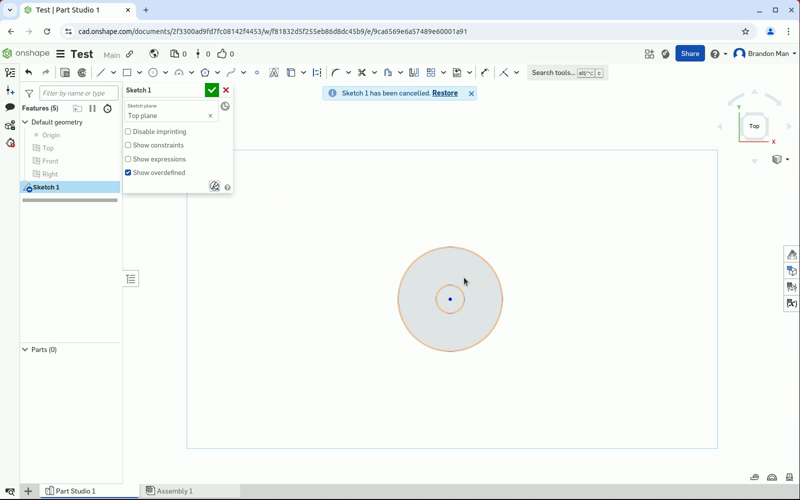
scroll(6)
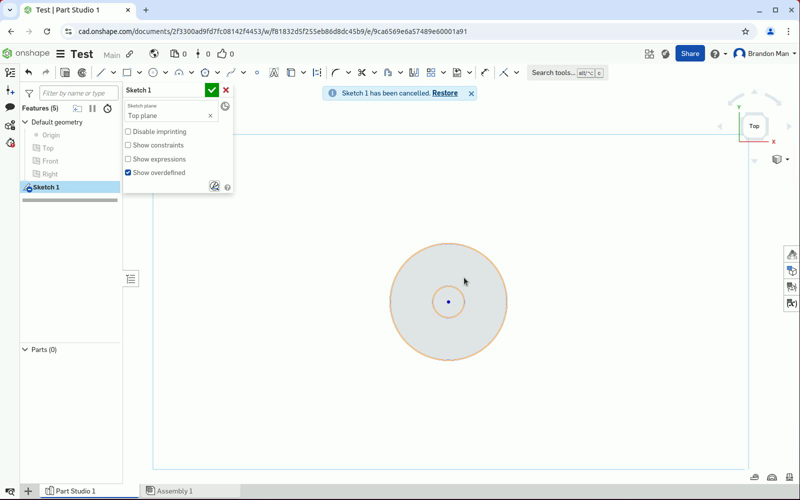
scroll(6)
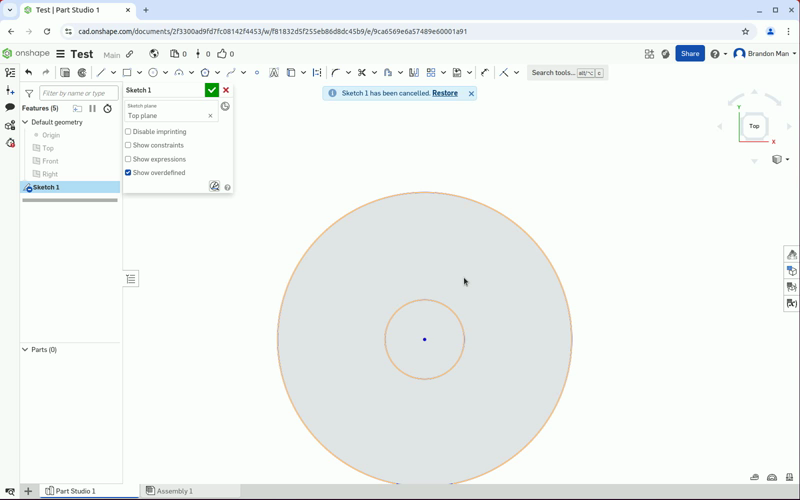
click(464, 277)
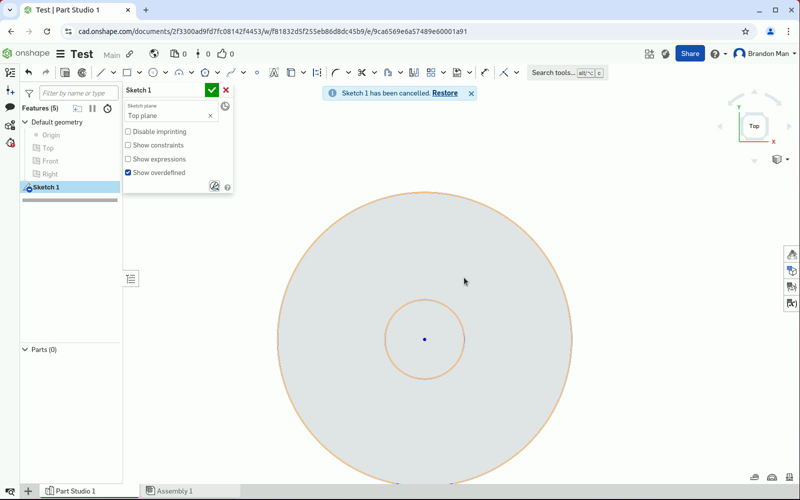
scroll(-6)
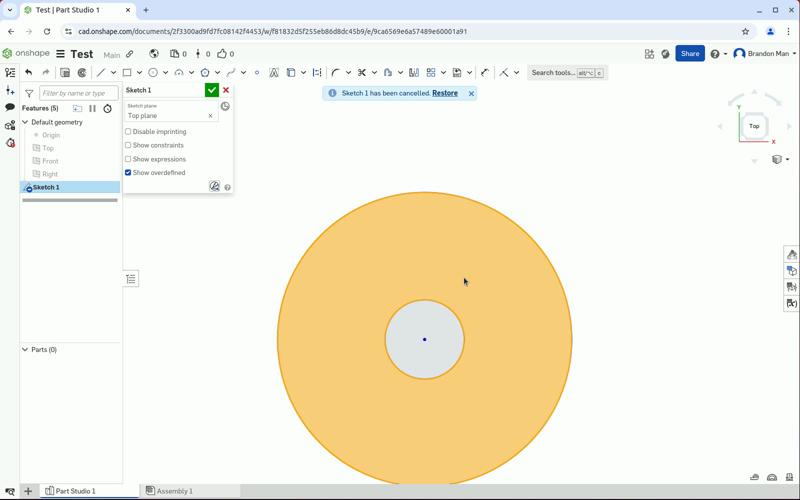
scroll(-6)
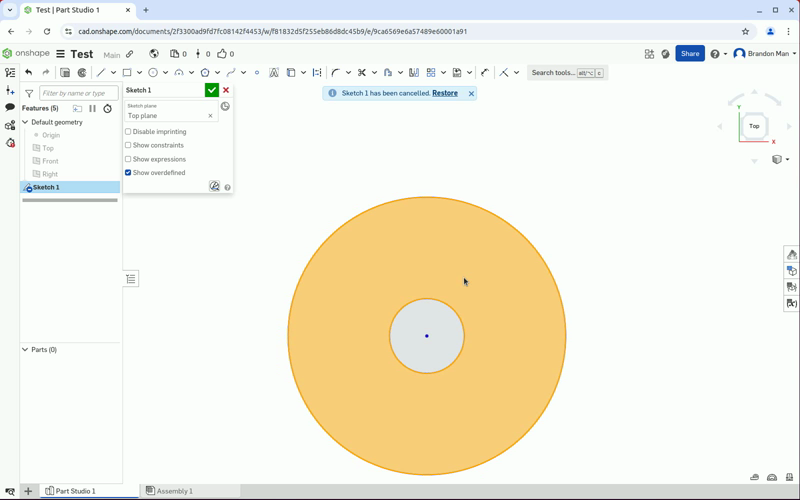
scroll(-6)
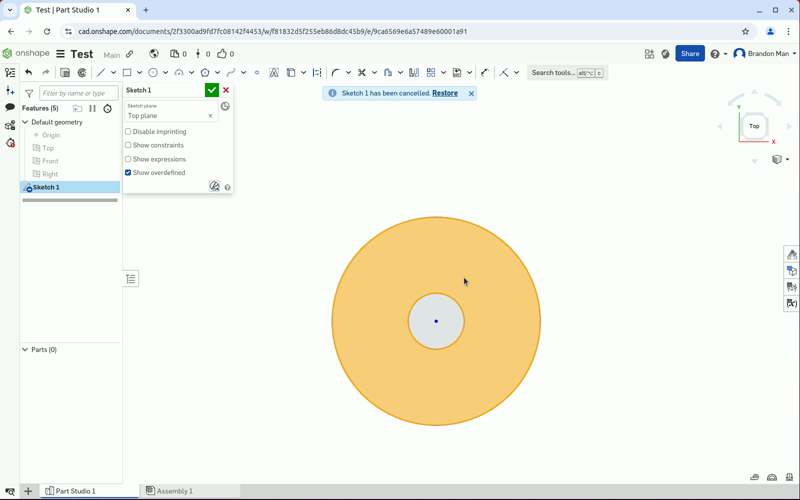
scroll(-6)
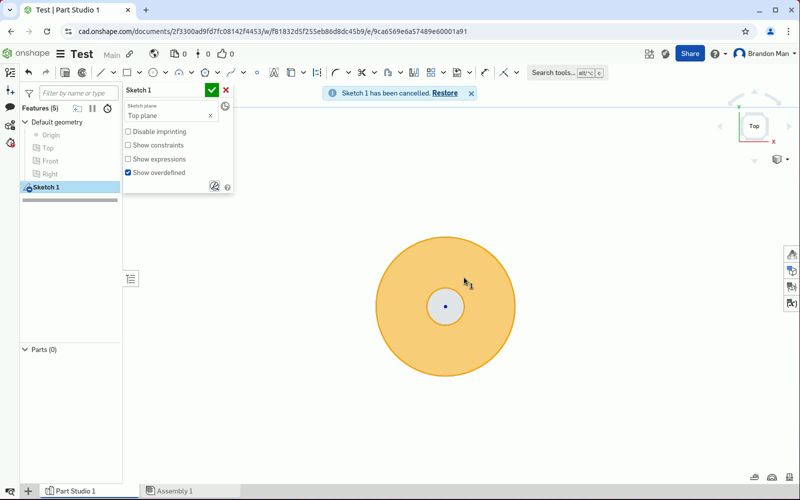
scroll(-6)
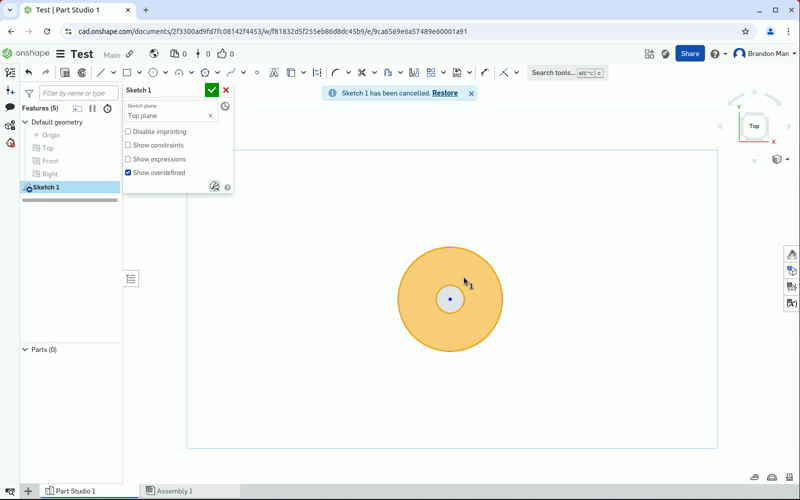
scroll(-6)
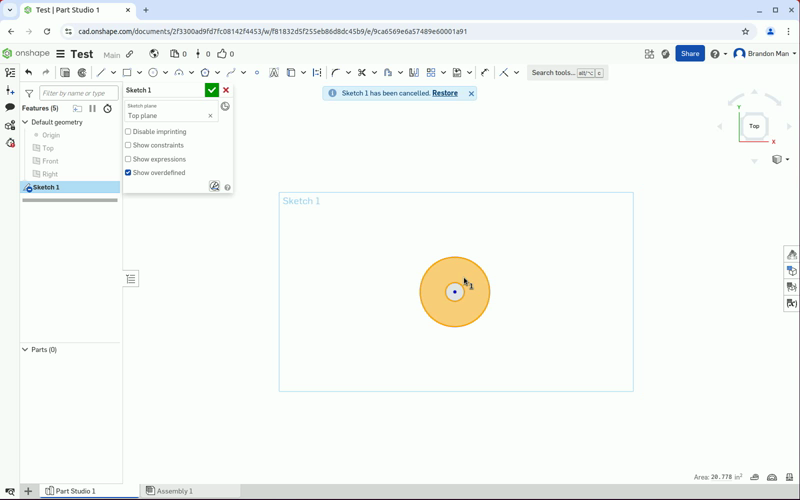
scroll(-6)
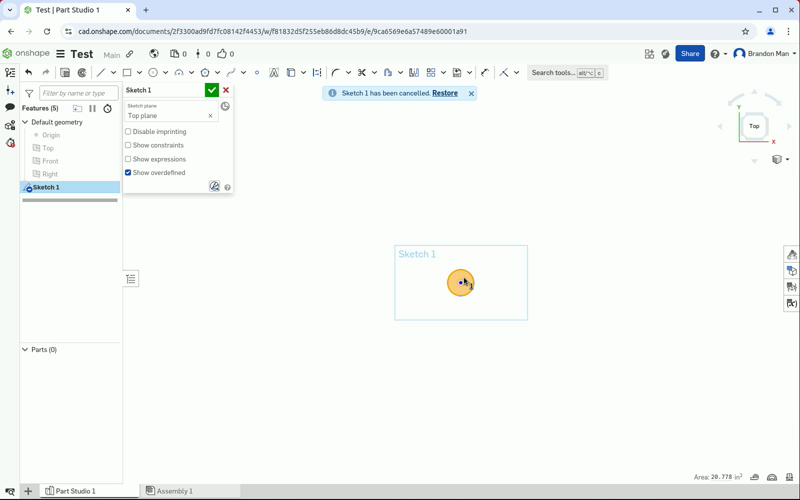
mouse_move(73, 352)
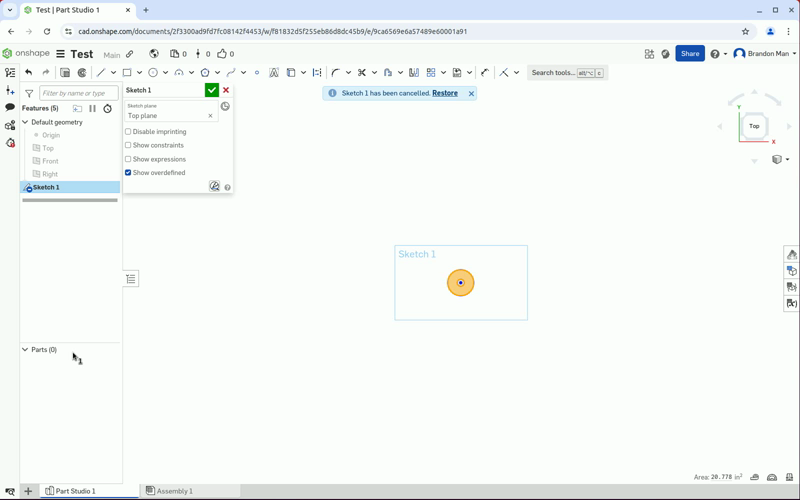
key(shift+y)
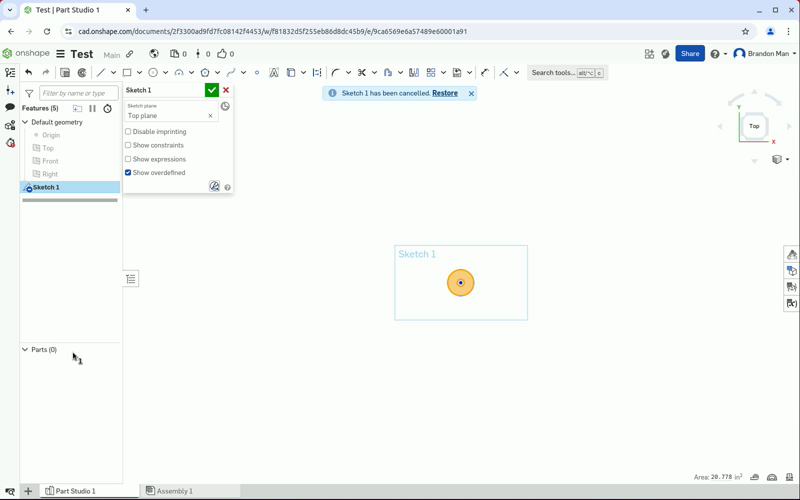
key(shift+e)
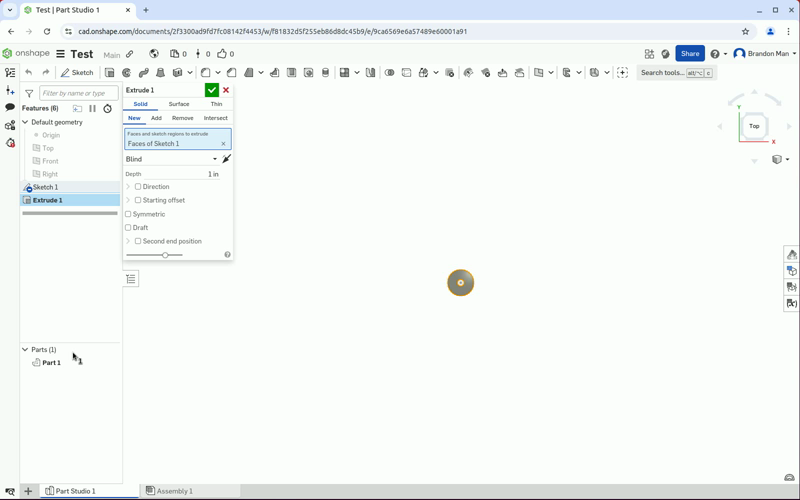
mouse_move(143, 106)
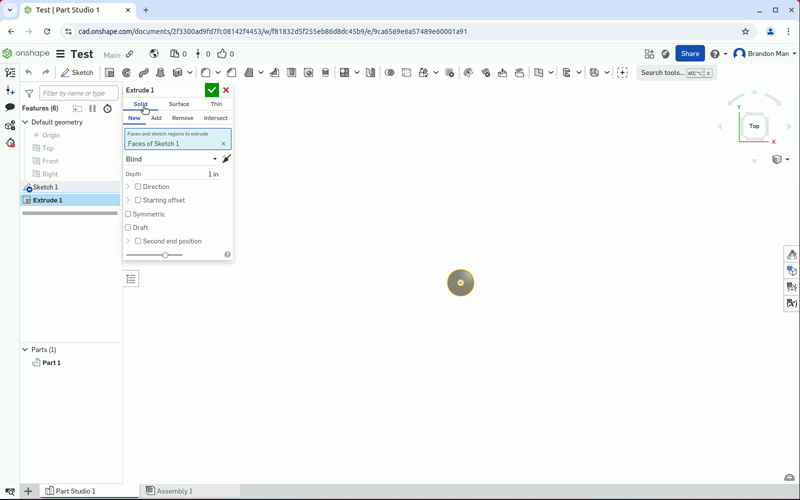
click(143, 106)
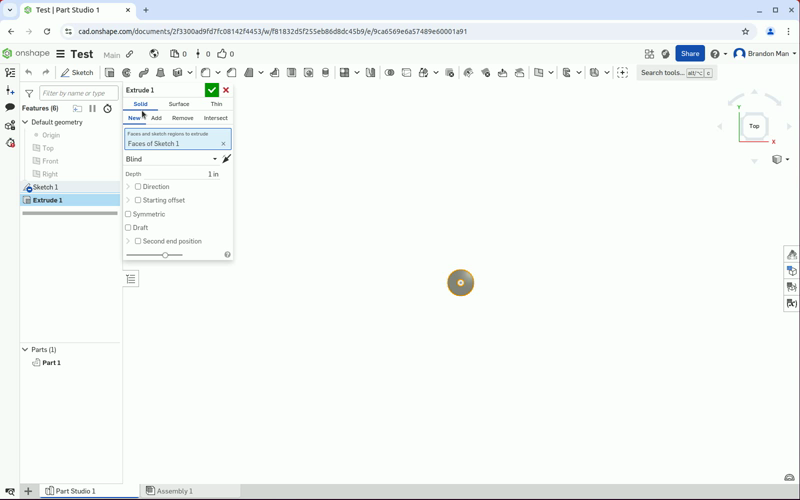
mouse_move(137, 120)
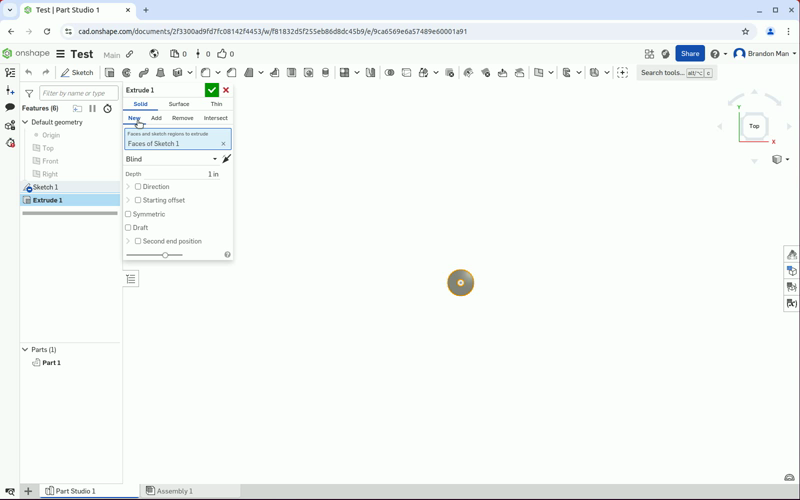
click(137, 120)
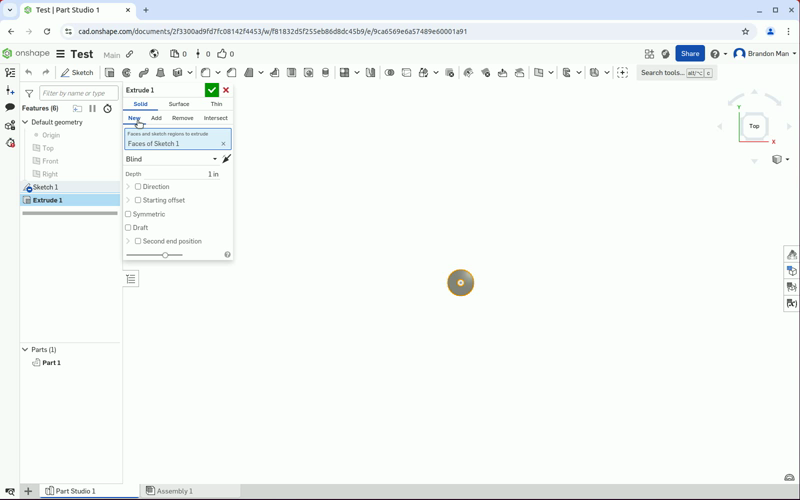
key(tab, 4)
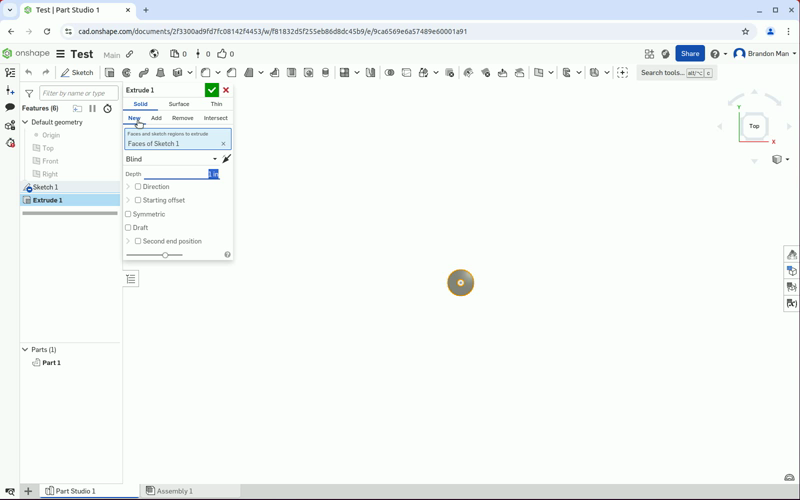
text(0.722)
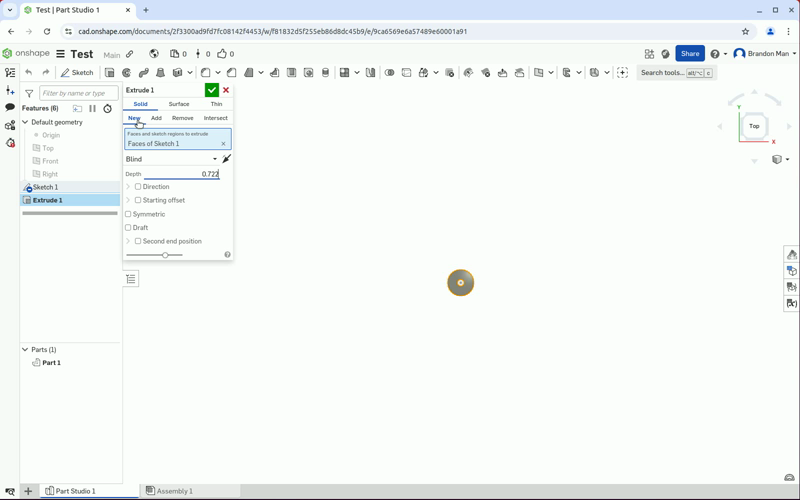
key(enter)
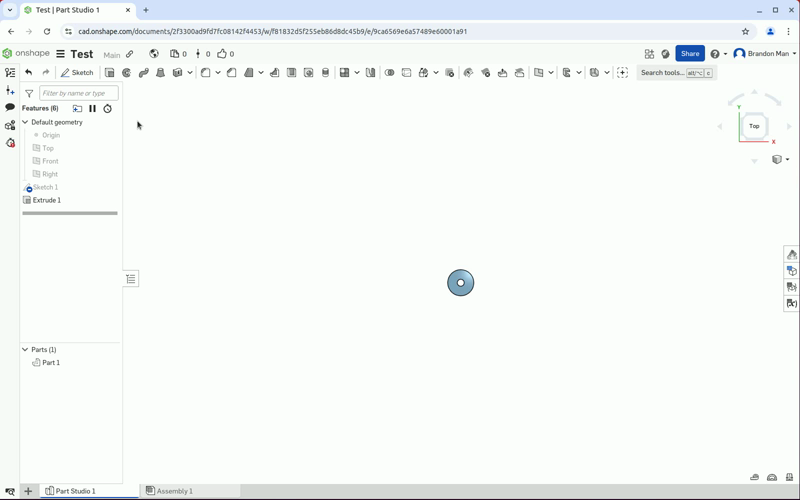
key(shift+h)
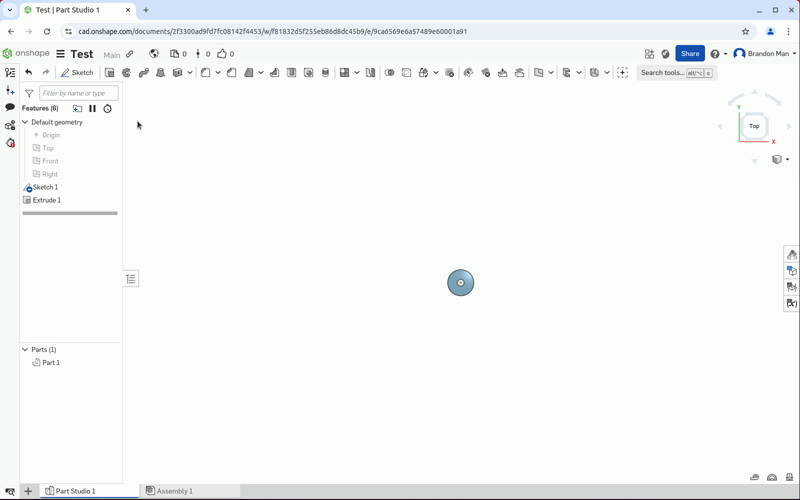
key(shift+h)
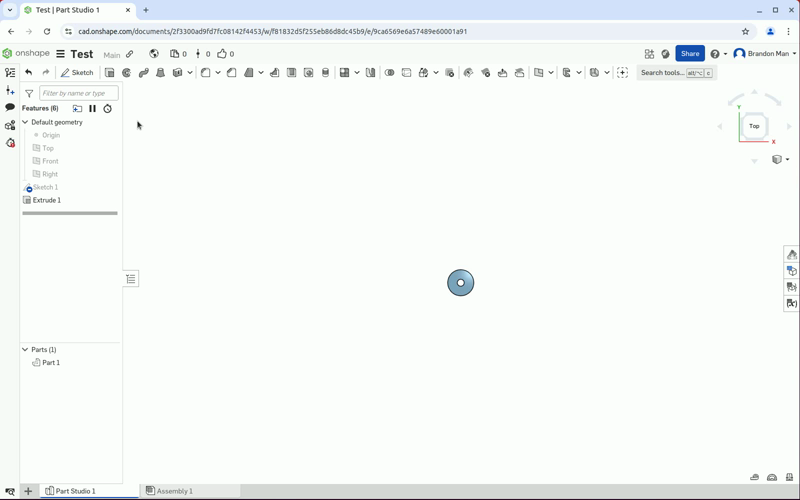
mouse_move(73, 189)
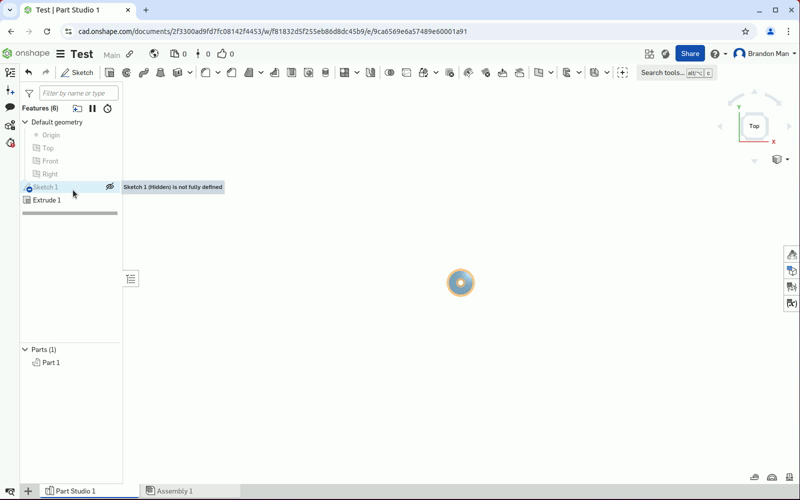
click(73, 189)
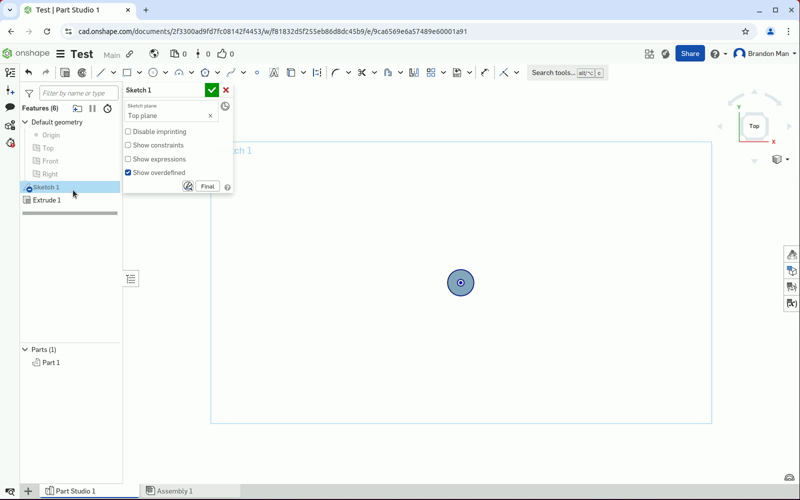
mouse_move(229, 92)
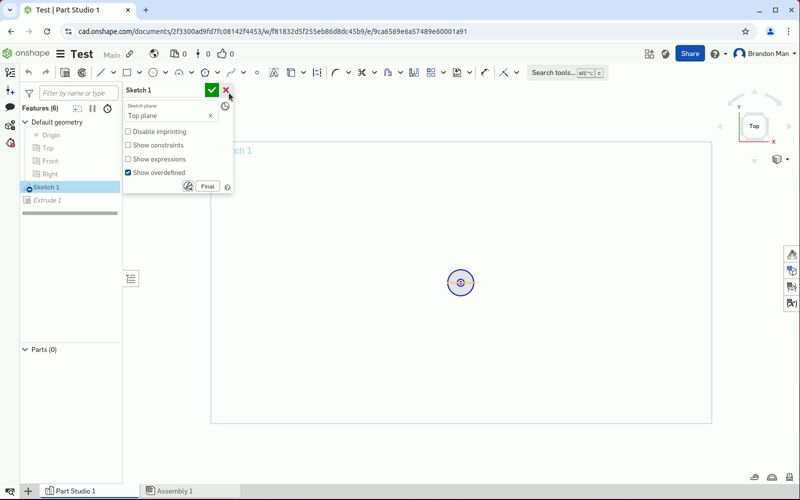
click(229, 92)
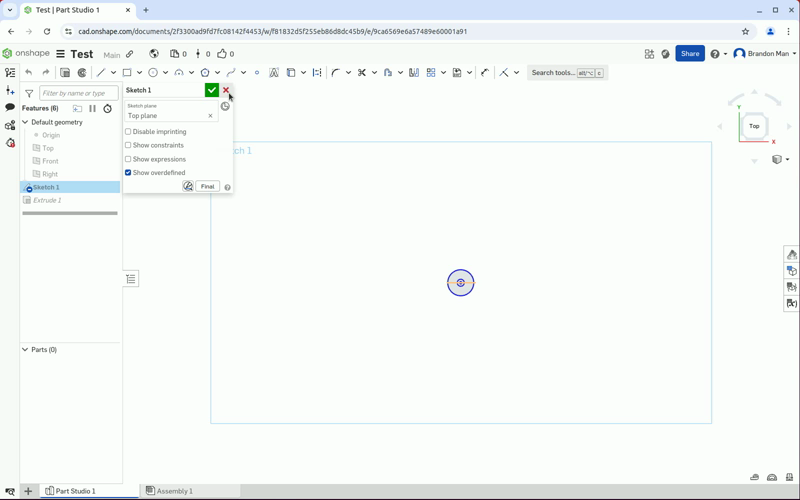
key(shift+s)
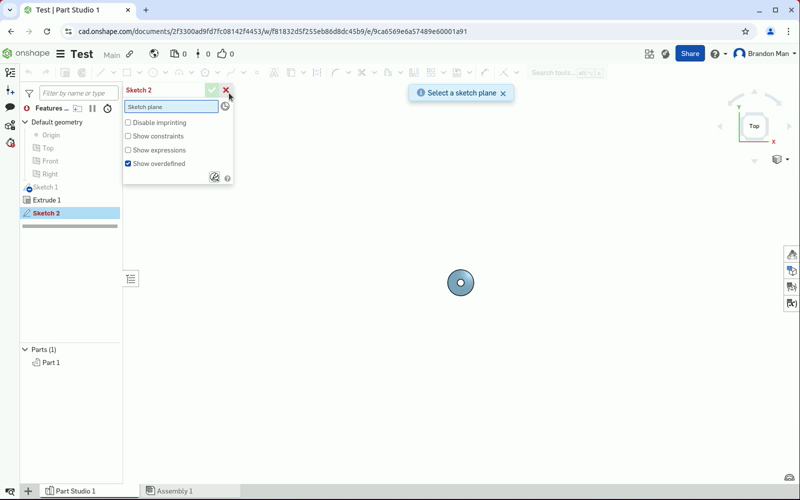
mouse_move(73, 150)
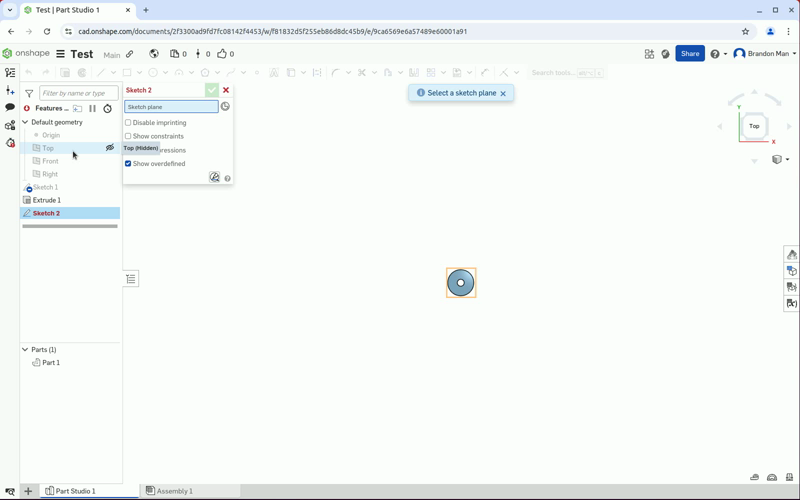
click(73, 150)
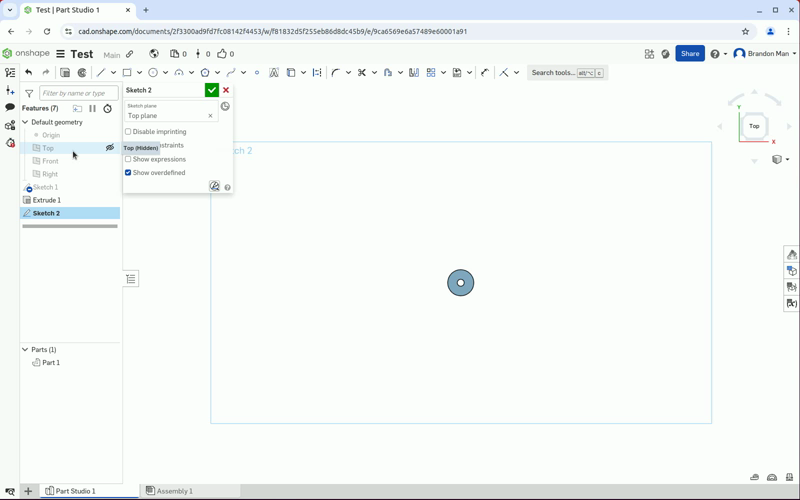
mouse_move(73, 352)
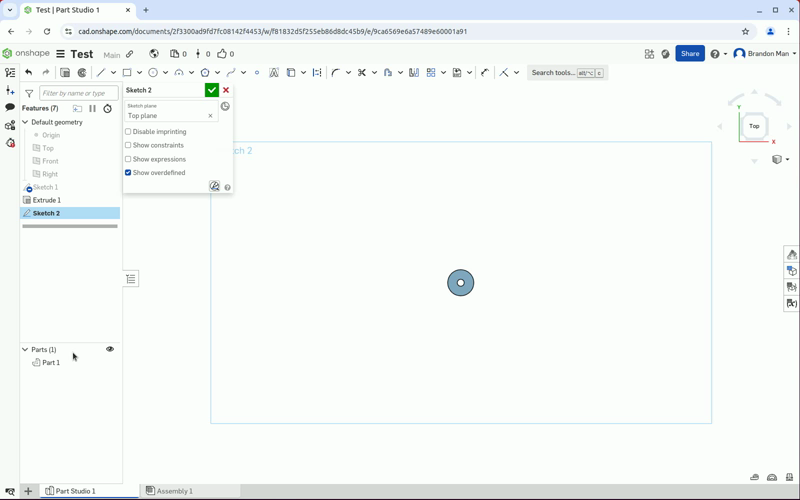
key(y)
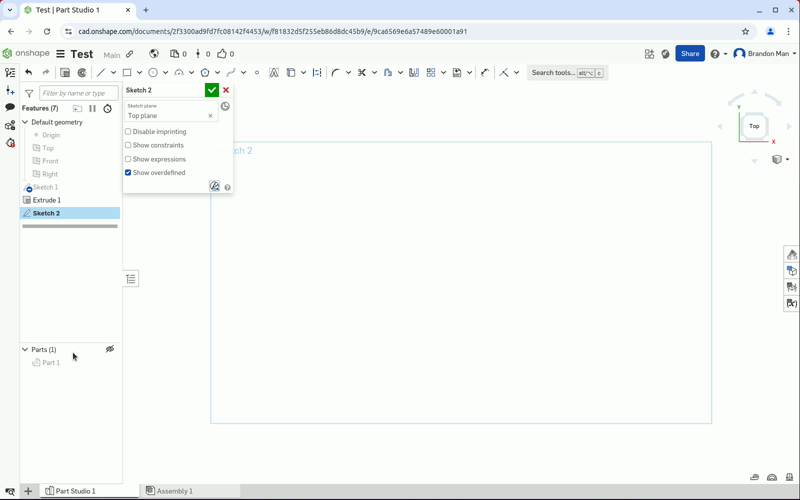
key(a)
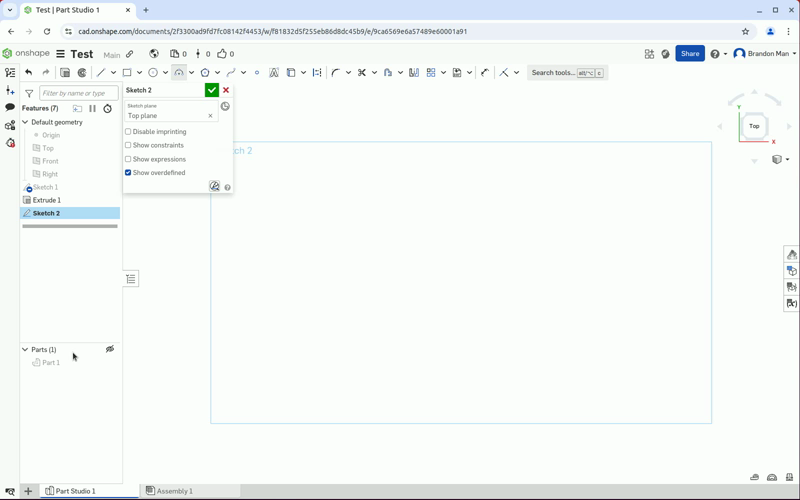
key_down(shift)
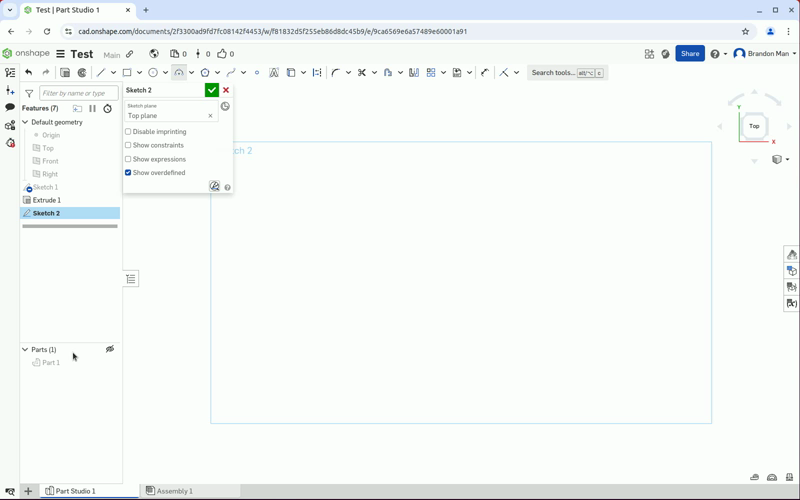
mouse_move(453, 393)
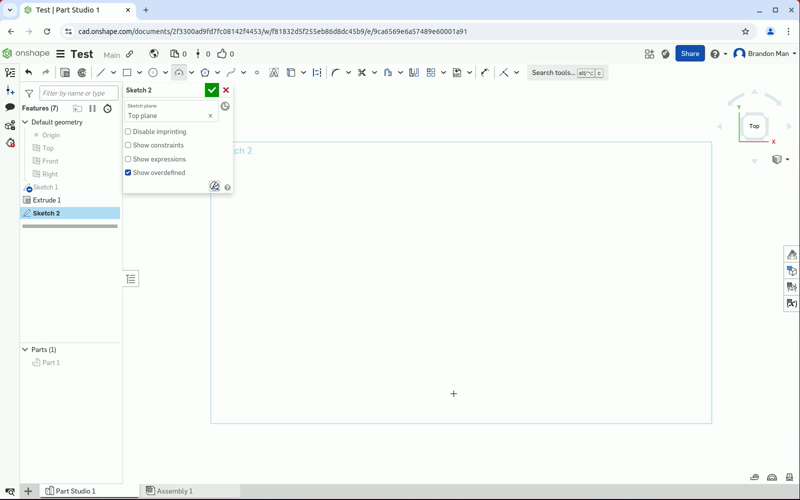
click(453, 393)
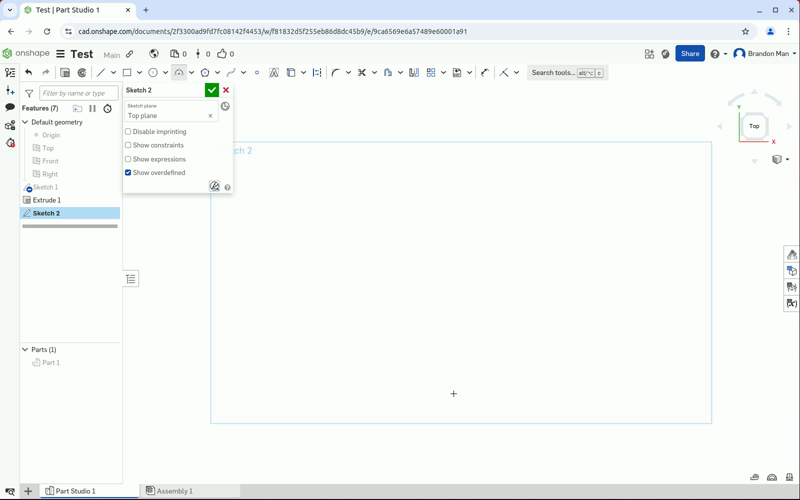
key_up(shift)
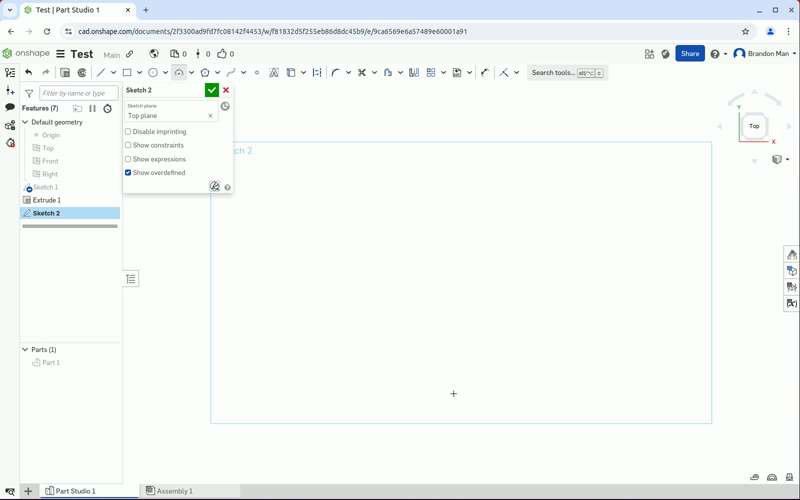
key_down(shift)
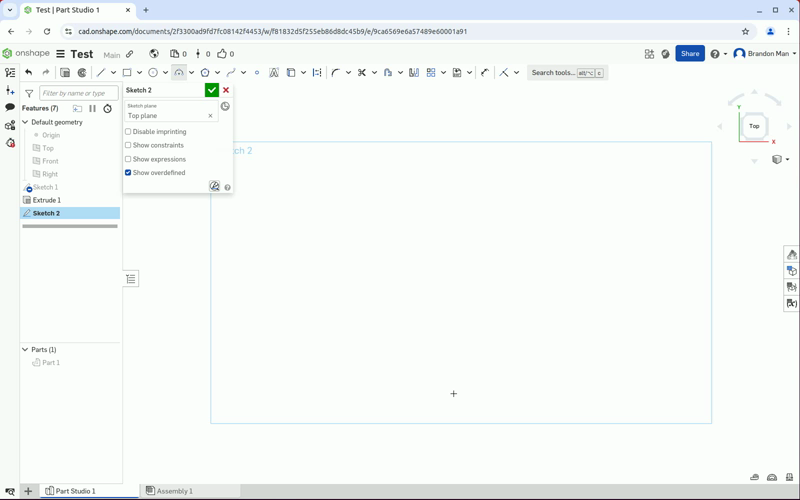
mouse_move(463, 390)
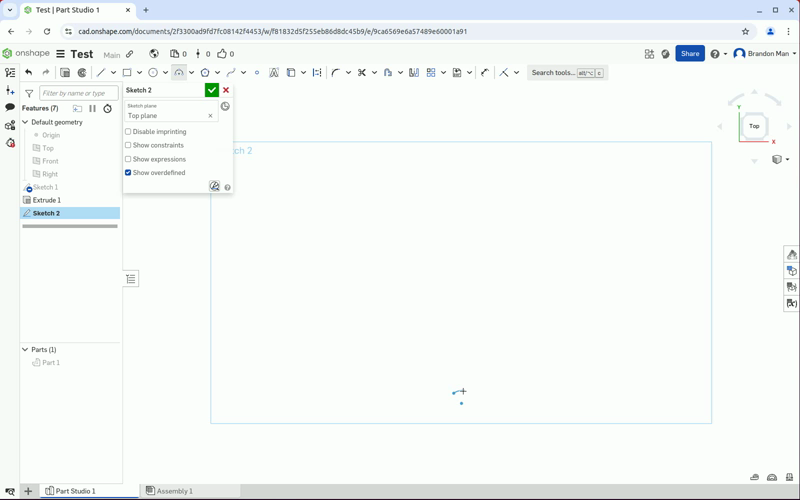
click(463, 390)
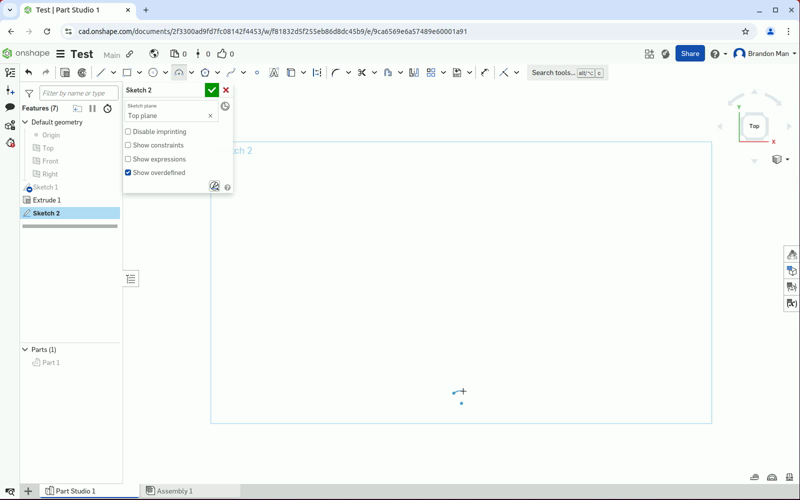
mouse_move(459, 395)
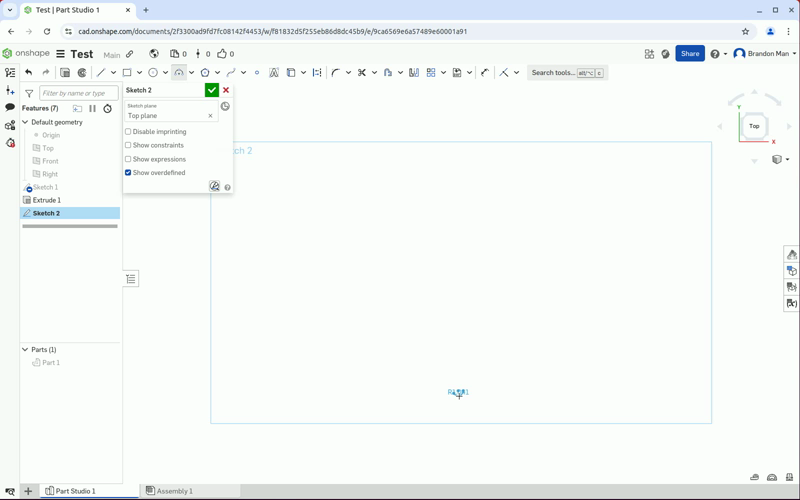
click(459, 395)
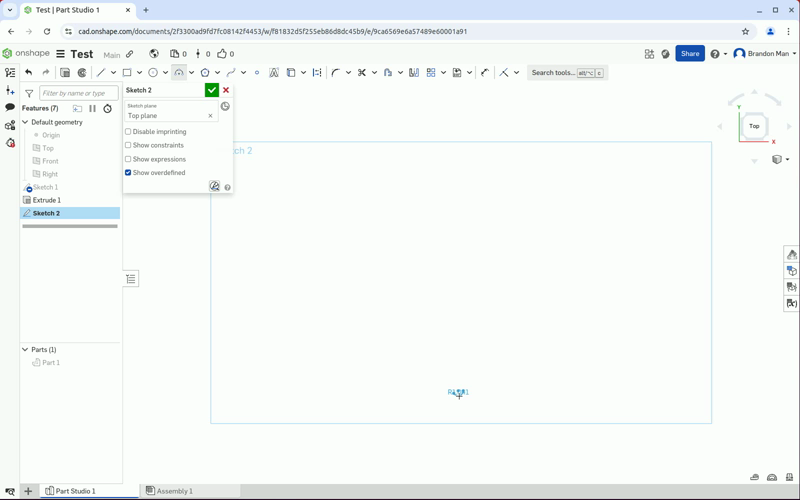
key_up(shift)
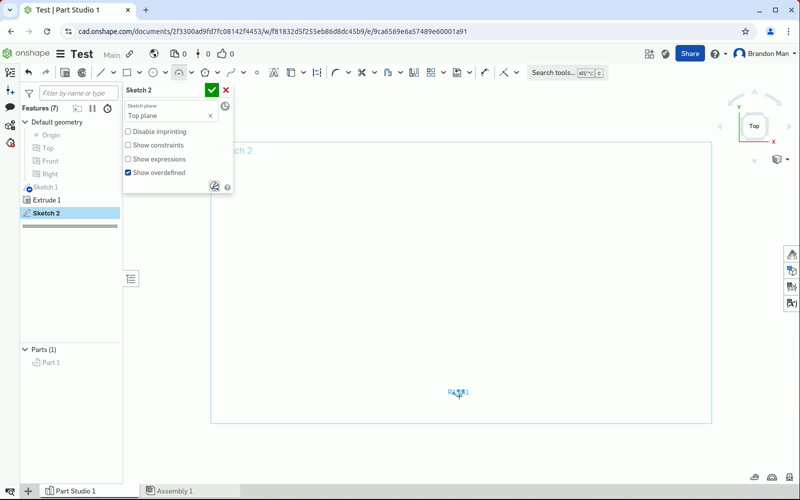
mouse_move(463, 390)
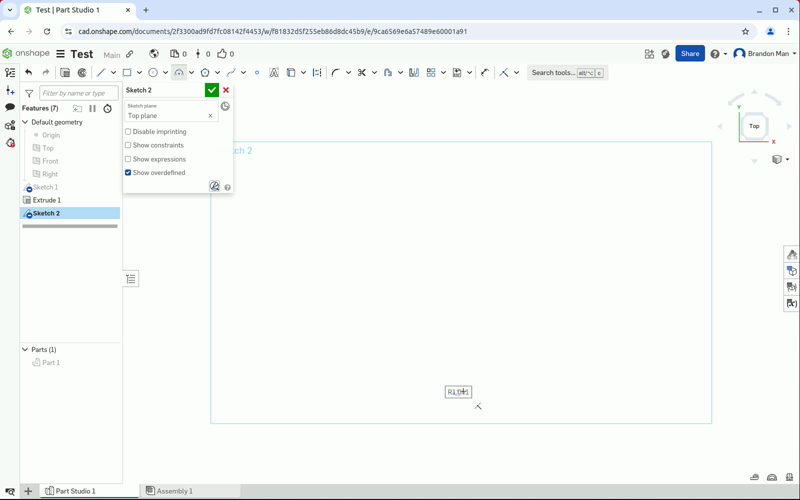
click(463, 390)
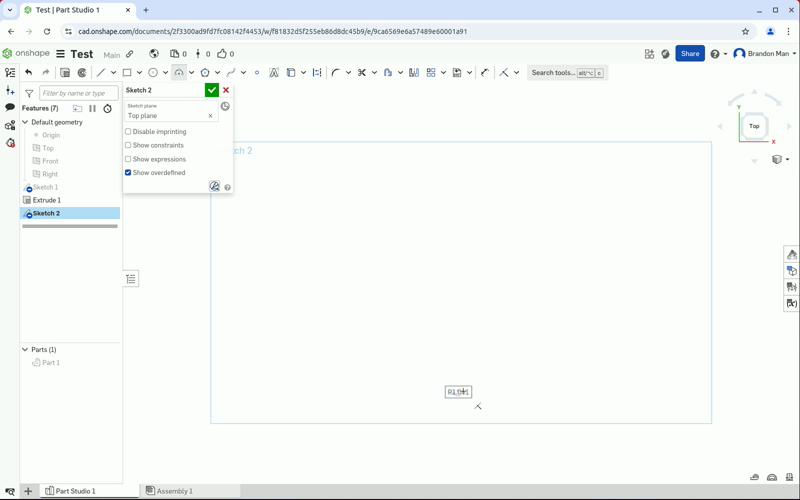
key_down(shift)
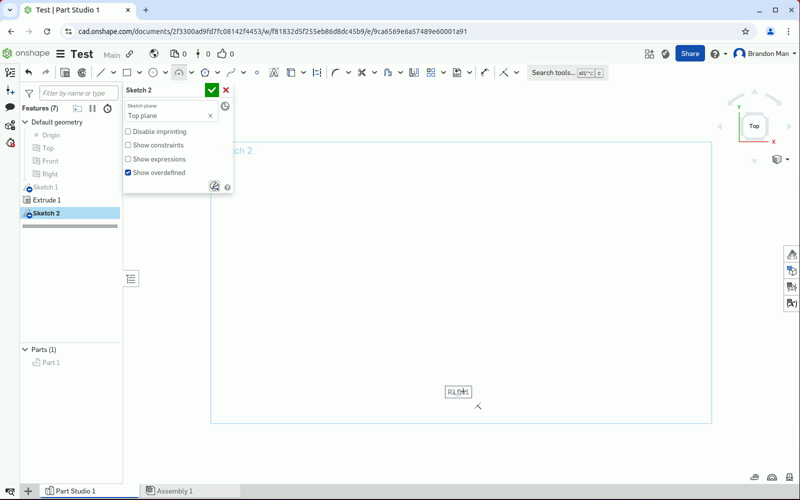
mouse_move(463, 326)
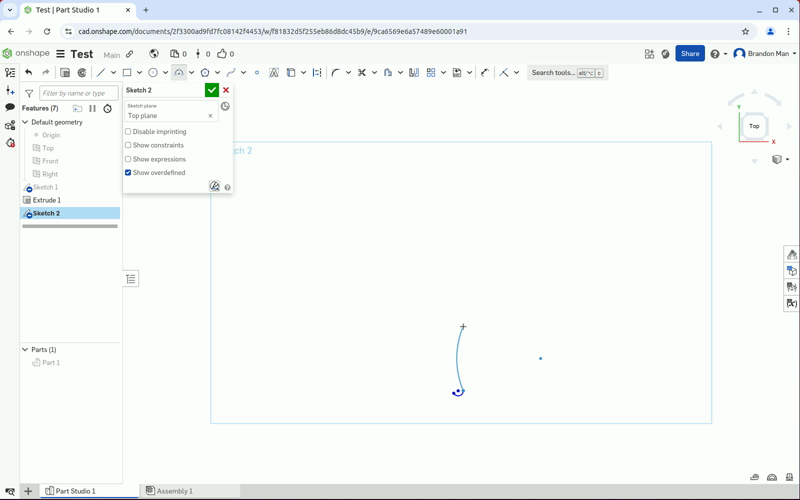
click(463, 326)
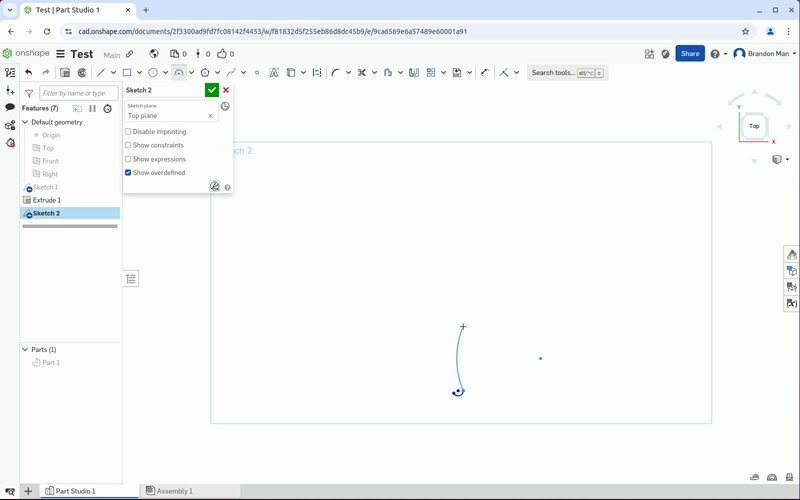
mouse_move(464, 358)
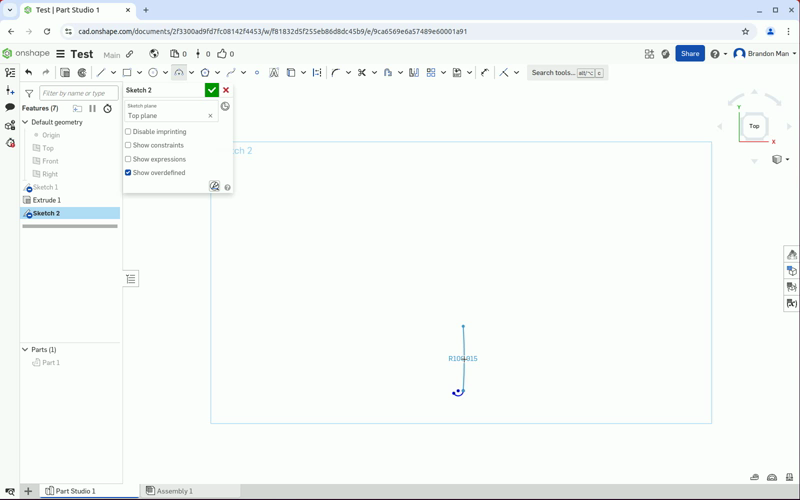
click(464, 358)
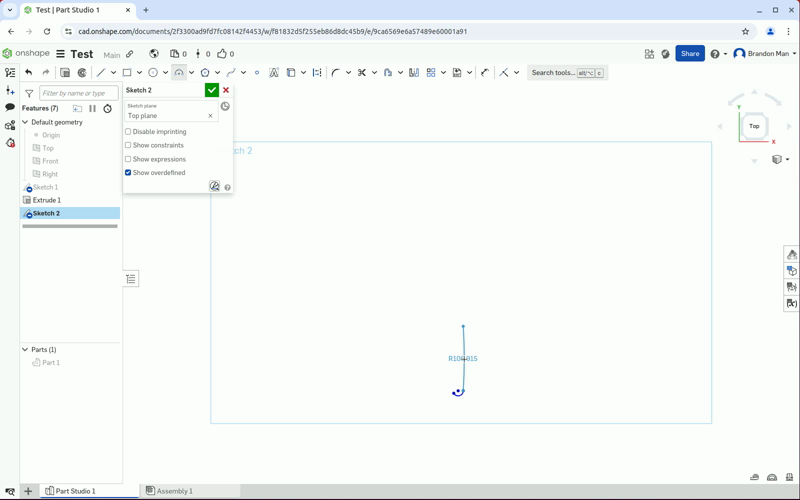
key_up(shift)
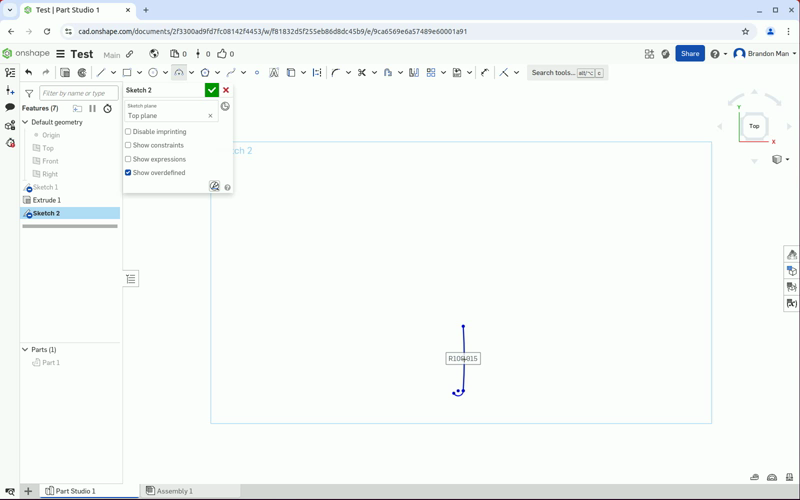
mouse_move(463, 326)
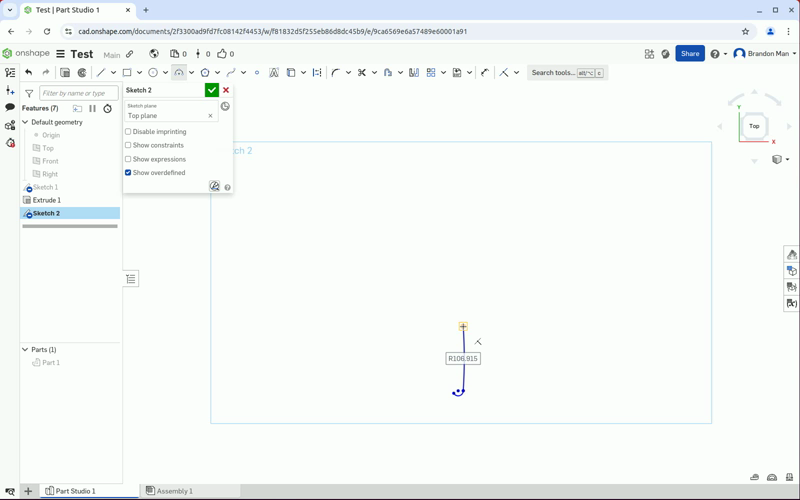
click(463, 326)
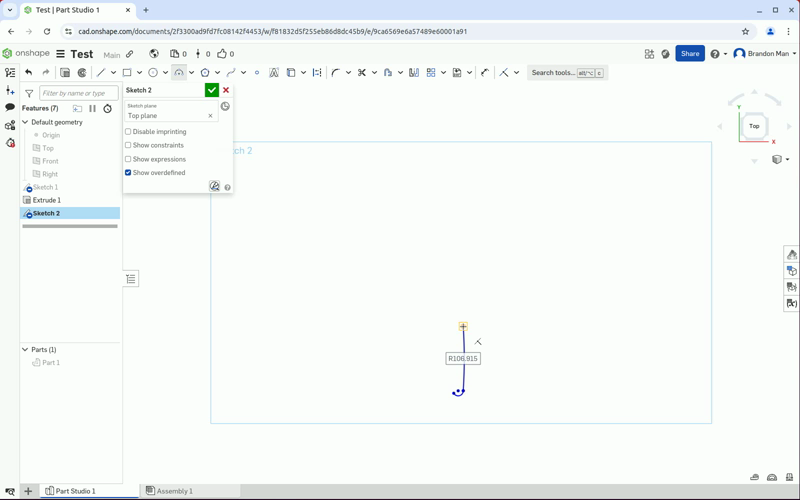
key_down(shift)
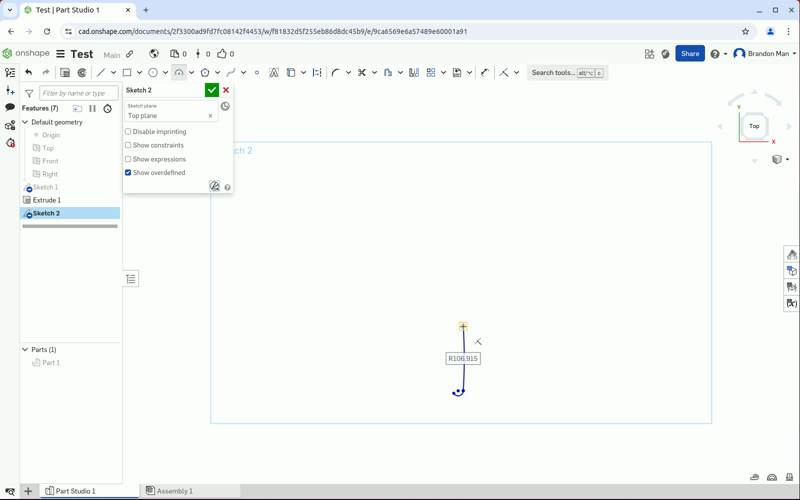
mouse_move(469, 291)
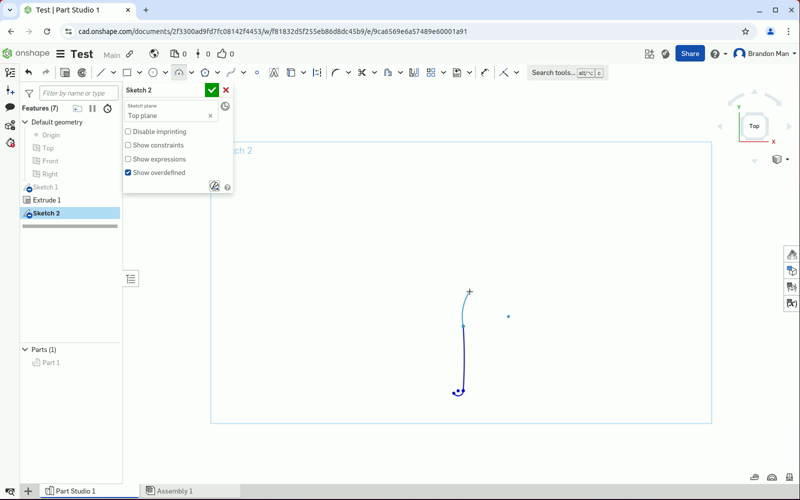
click(469, 291)
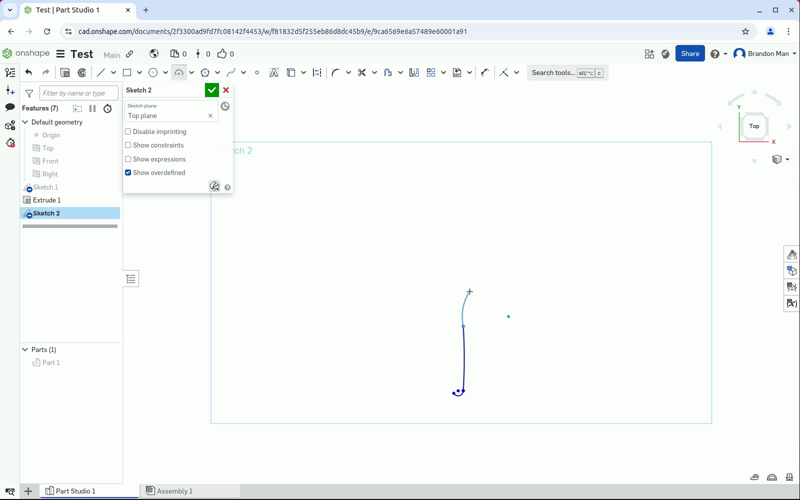
mouse_move(472, 309)
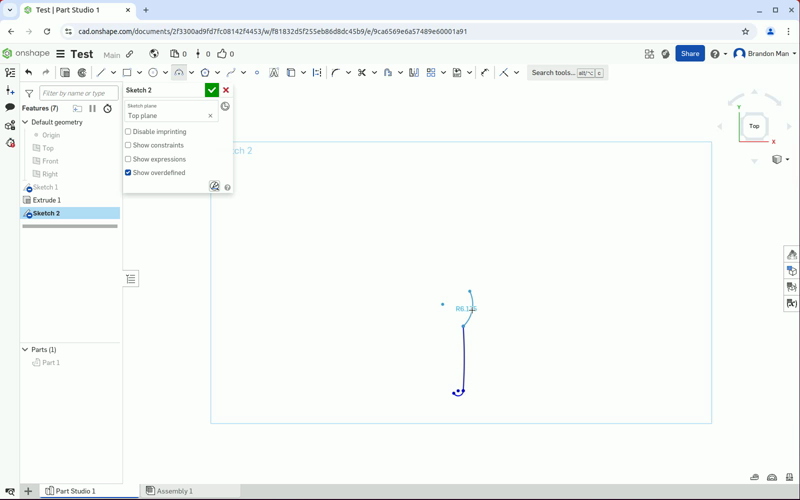
click(472, 309)
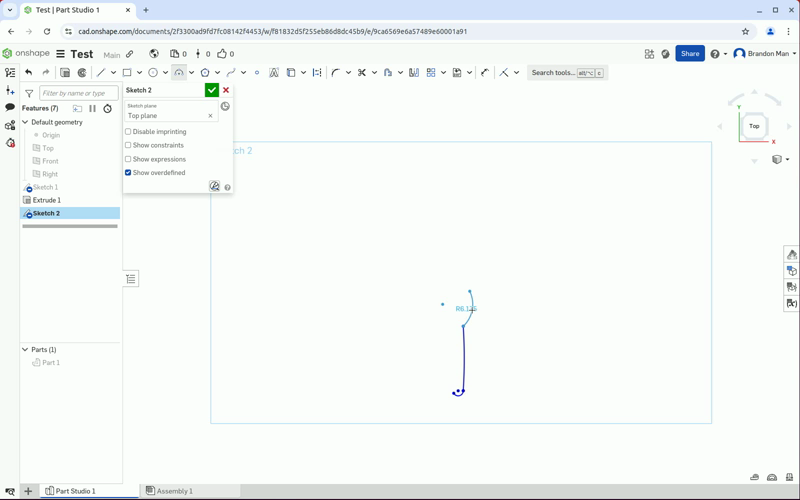
key_up(shift)
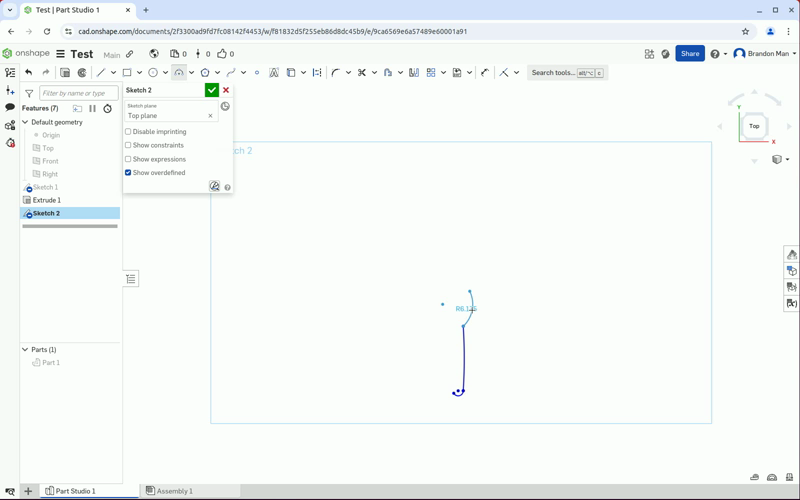
mouse_move(469, 291)
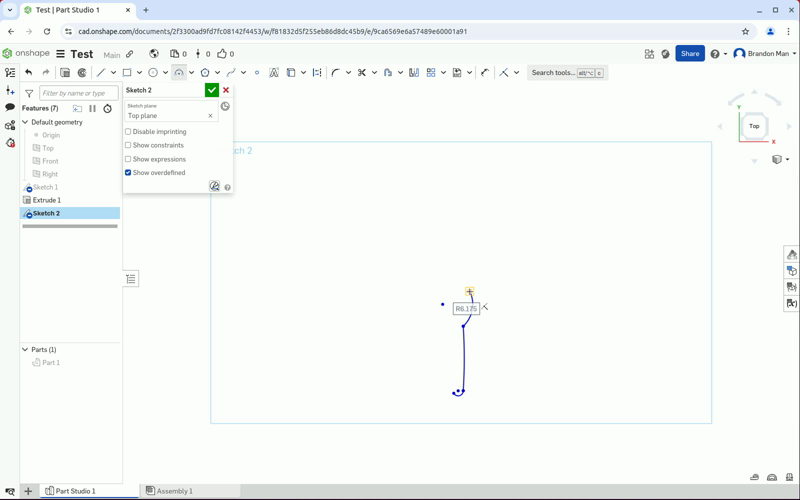
click(469, 291)
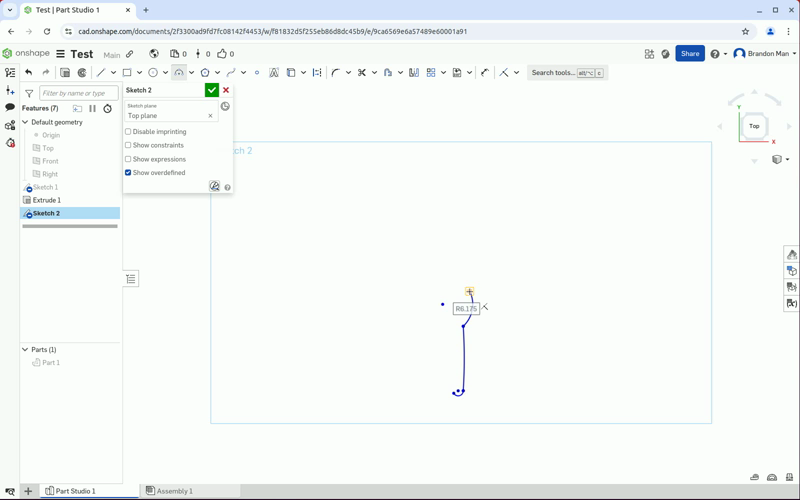
key_down(shift)
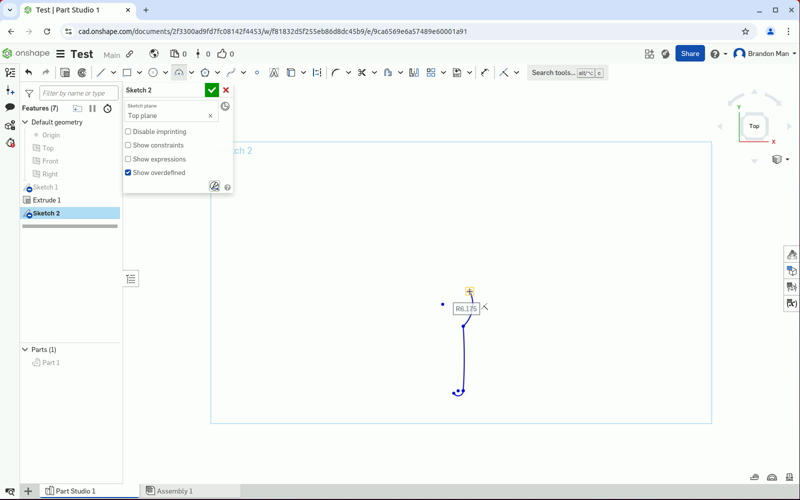
mouse_move(453, 293)
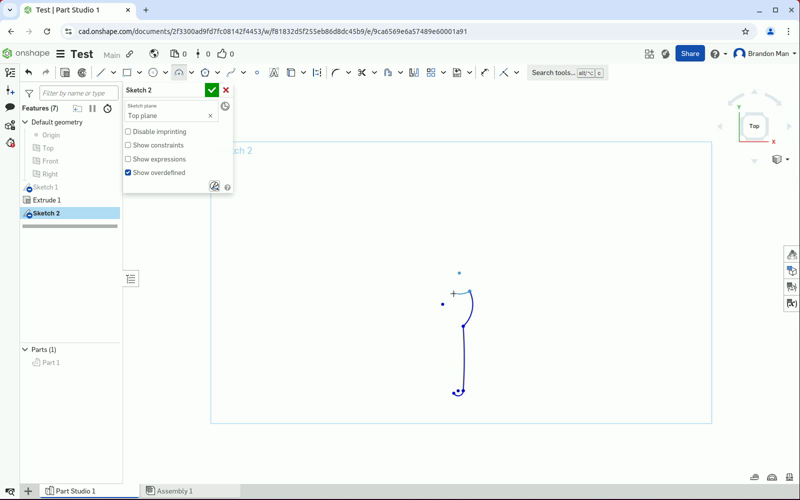
click(453, 293)
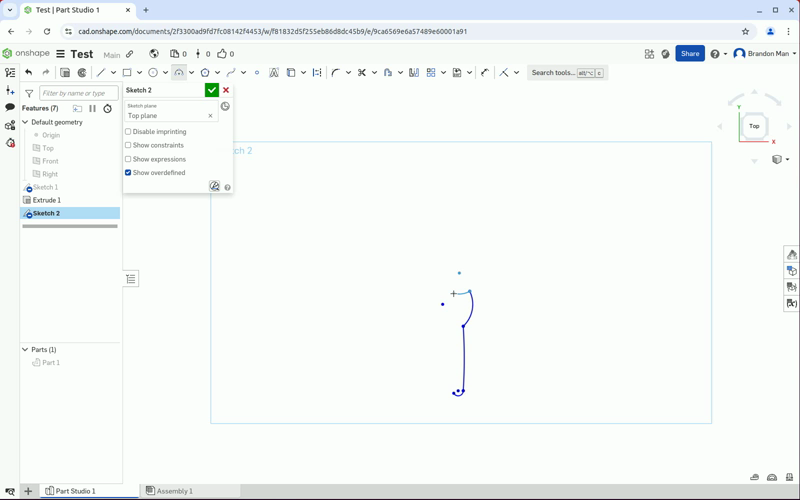
mouse_move(462, 294)
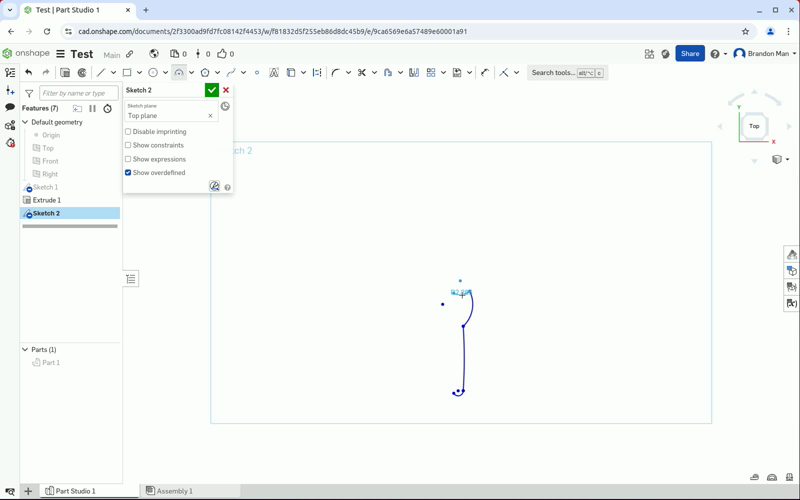
click(462, 294)
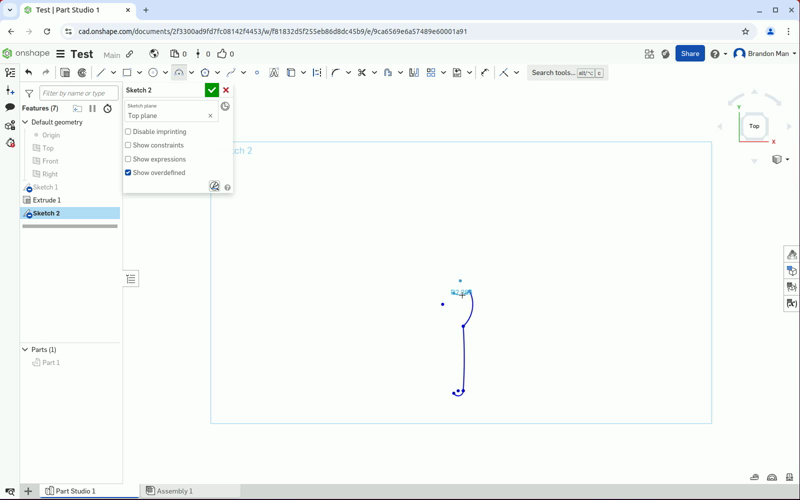
key_up(shift)
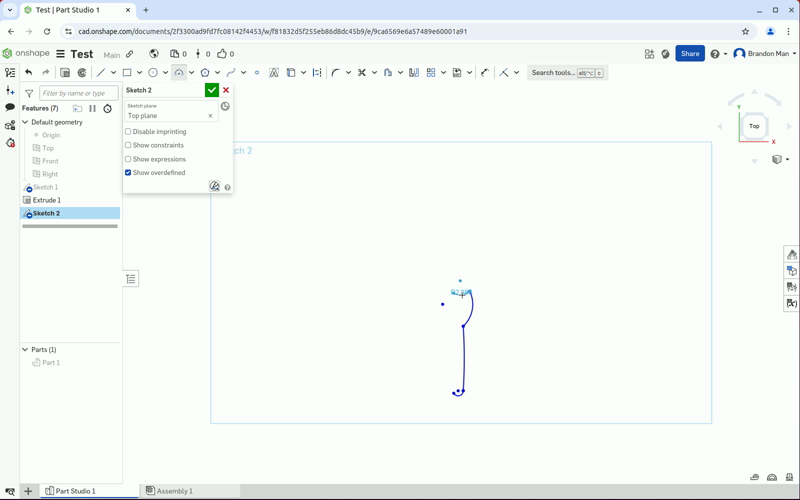
mouse_move(453, 293)
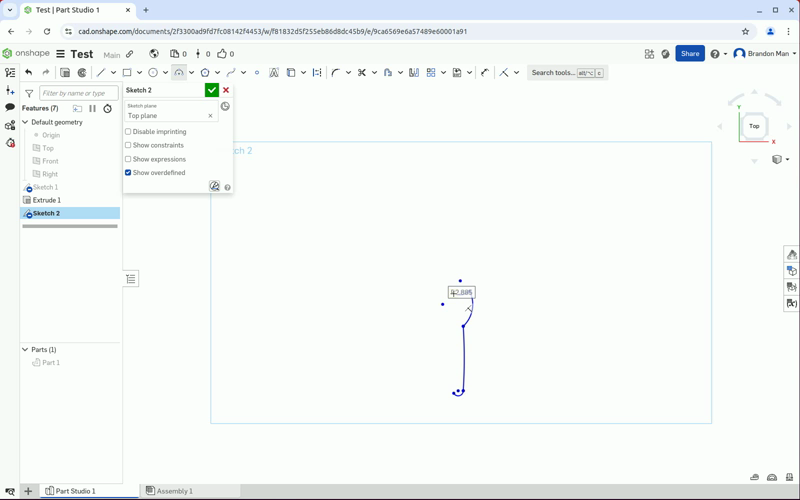
click(453, 293)
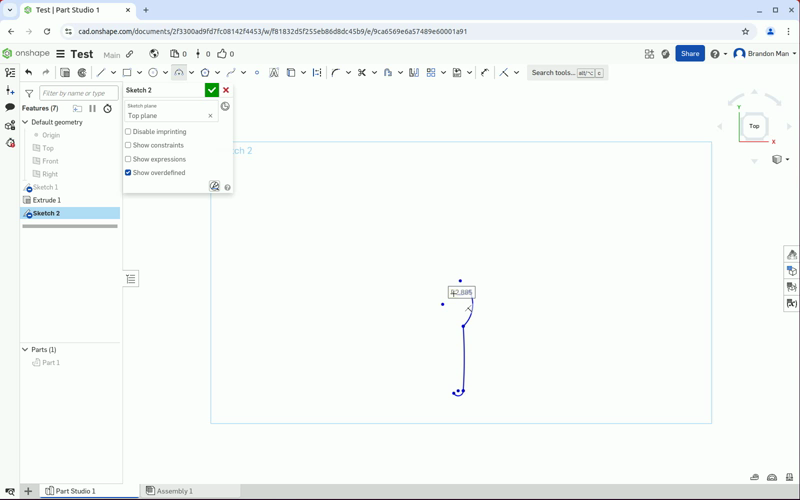
key_down(shift)
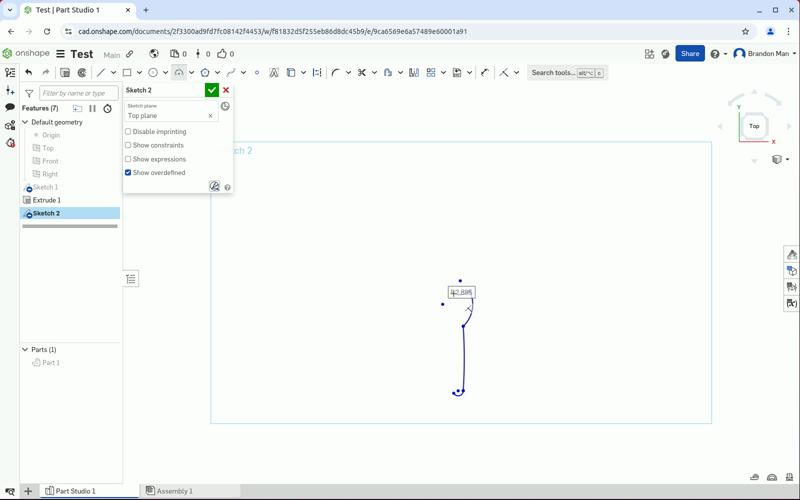
mouse_move(453, 322)
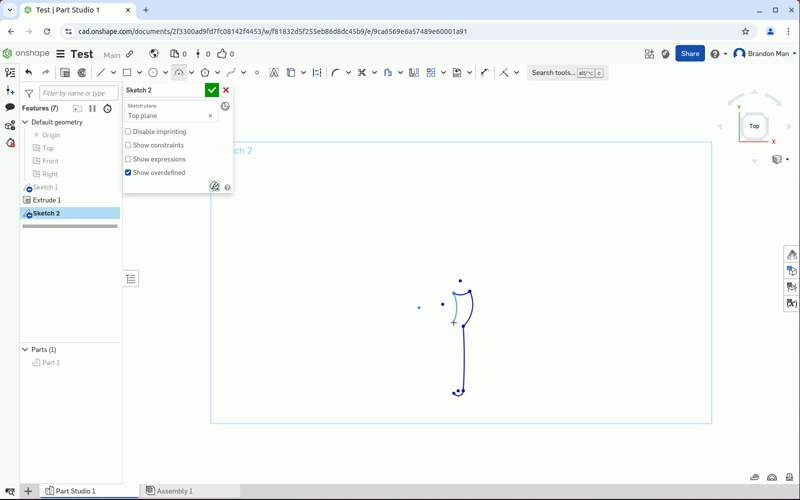
click(453, 322)
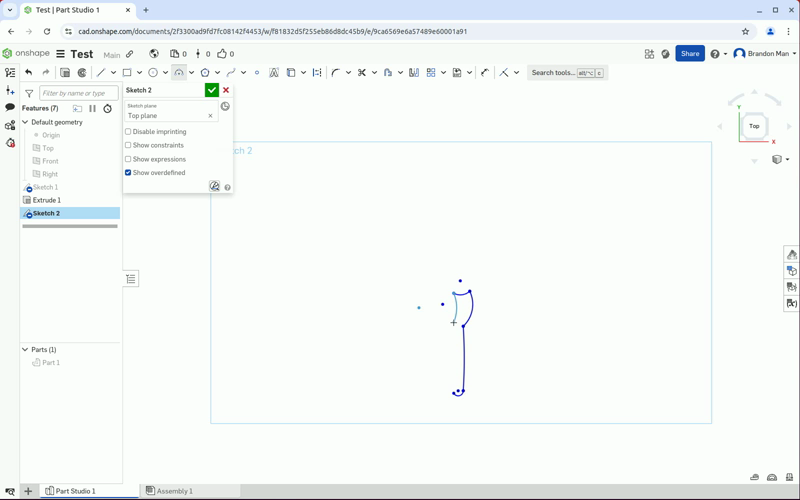
mouse_move(461, 307)
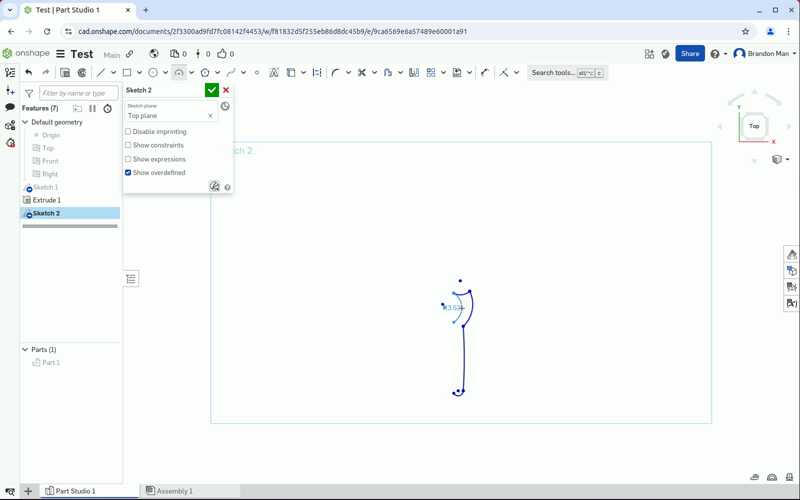
click(461, 307)
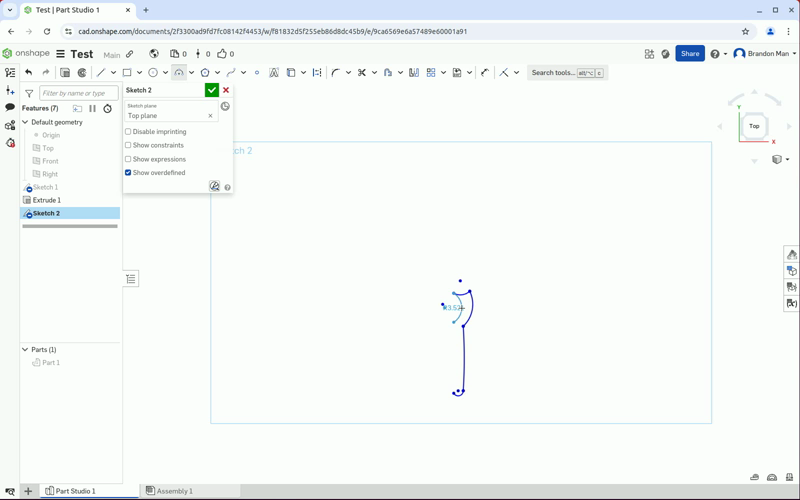
key_up(shift)
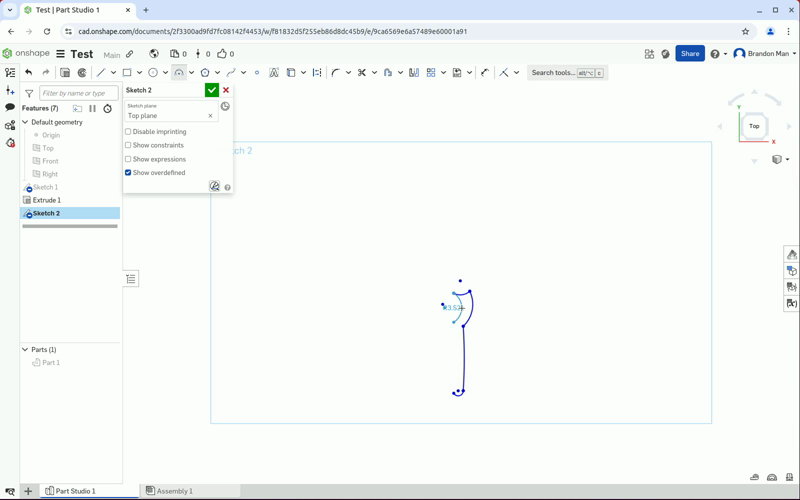
mouse_move(453, 322)
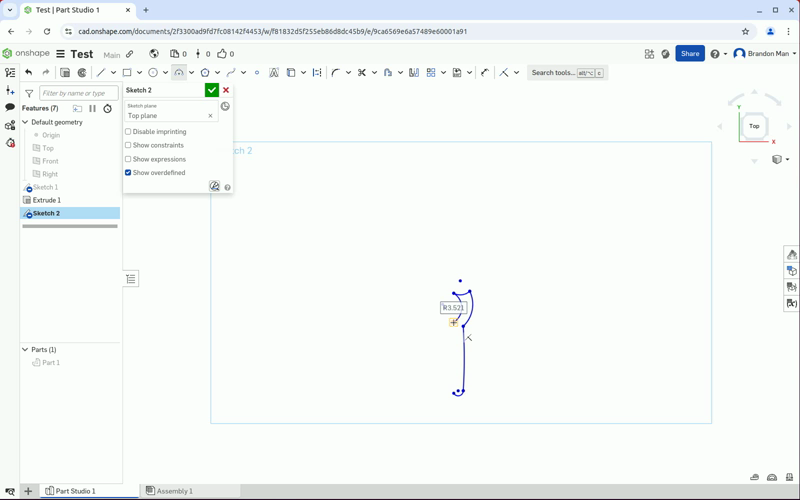
click(453, 322)
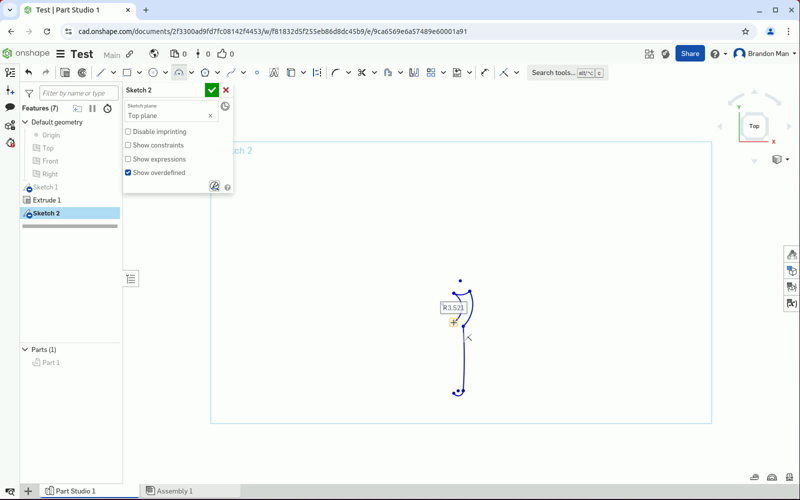
mouse_move(453, 393)
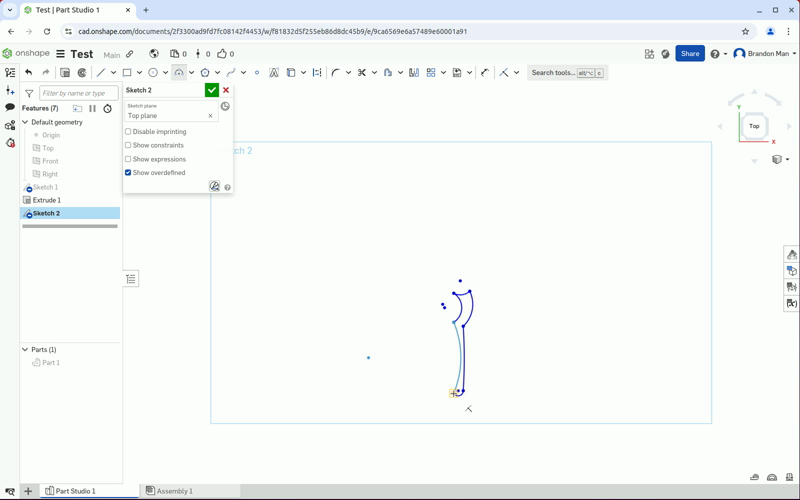
click(453, 393)
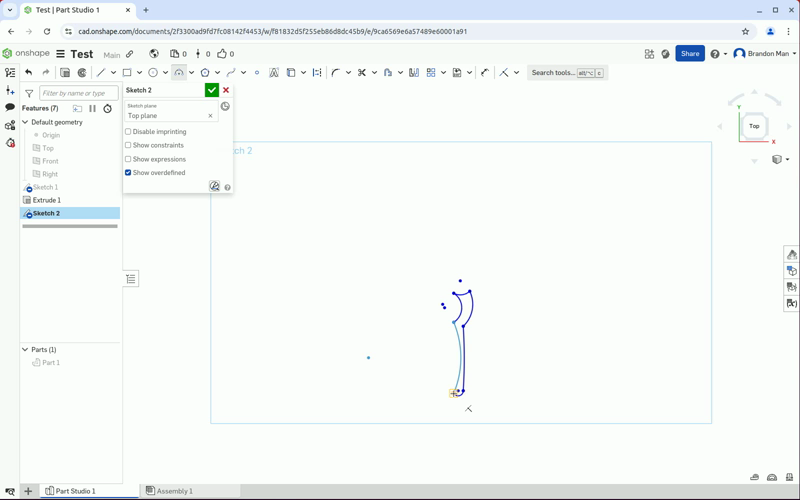
key_down(shift)
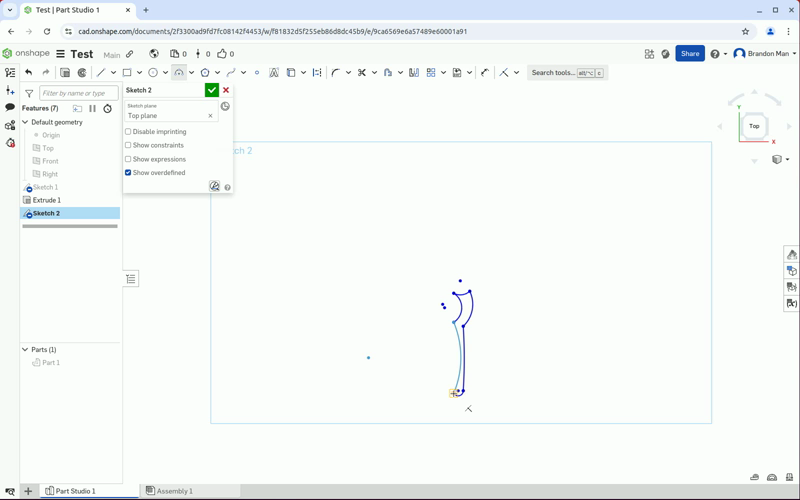
mouse_move(454, 357)
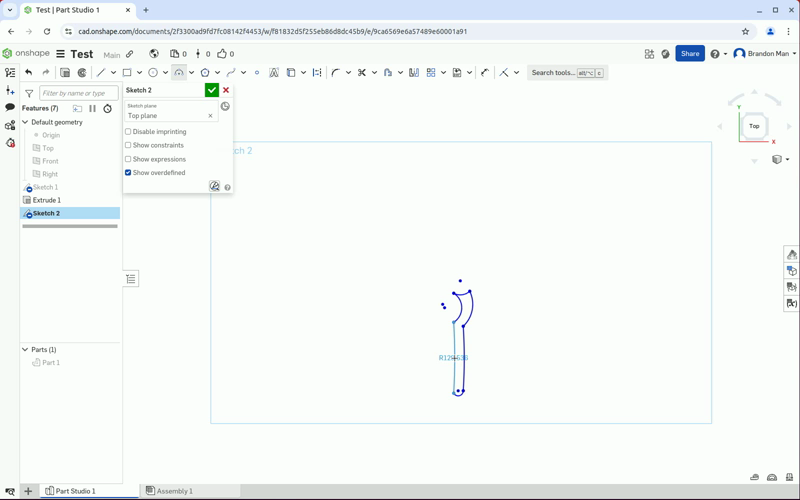
click(454, 357)
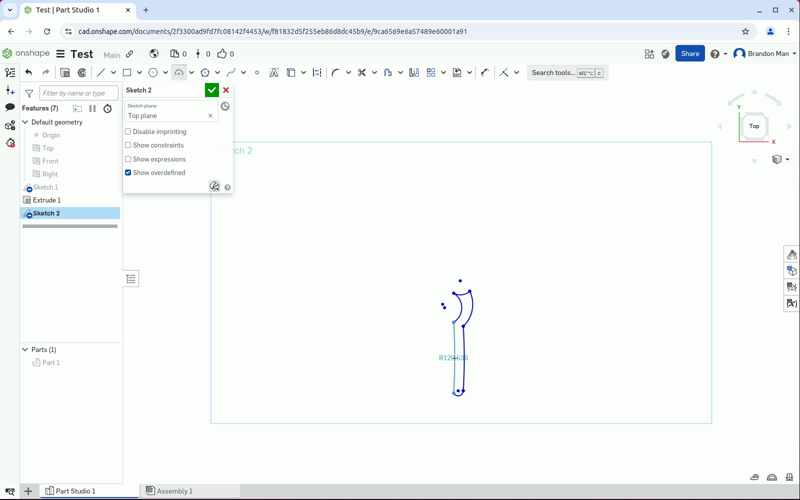
key_up(shift)
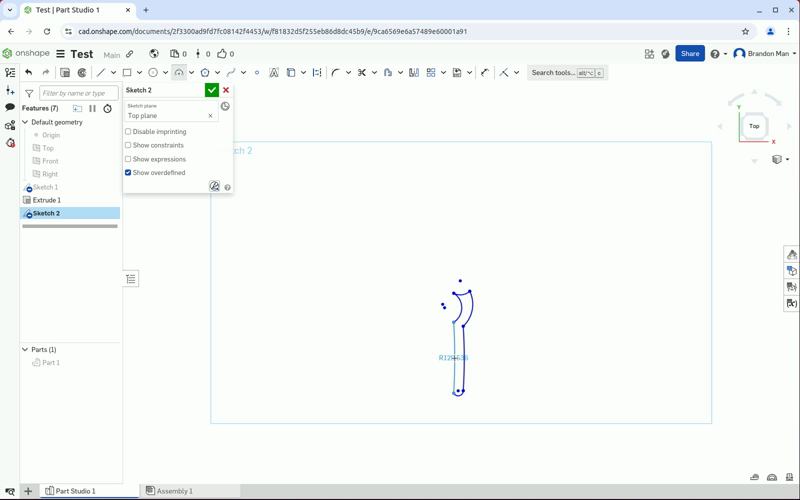
key(esc)
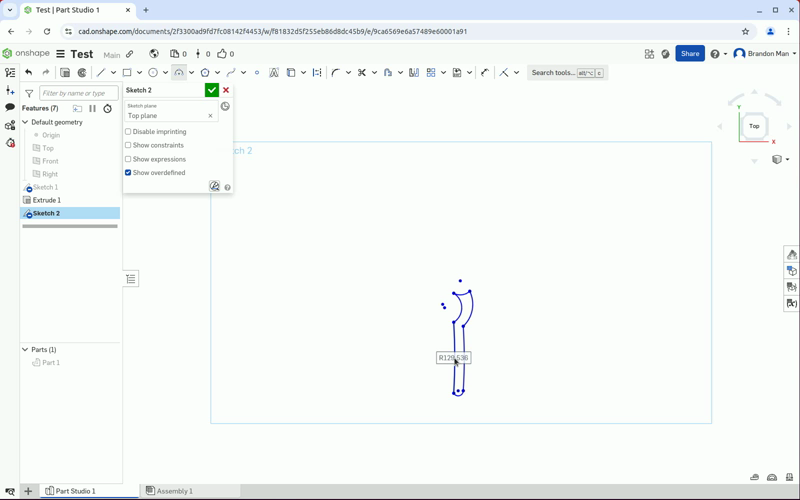
mouse_move(462, 326)
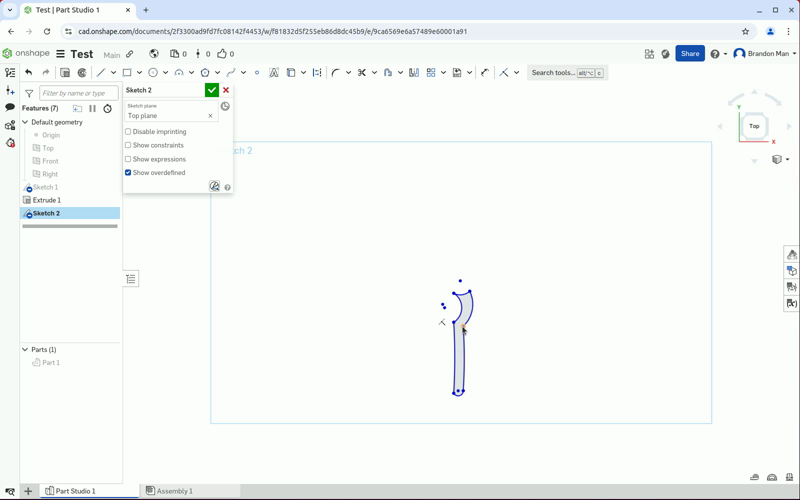
scroll(6)
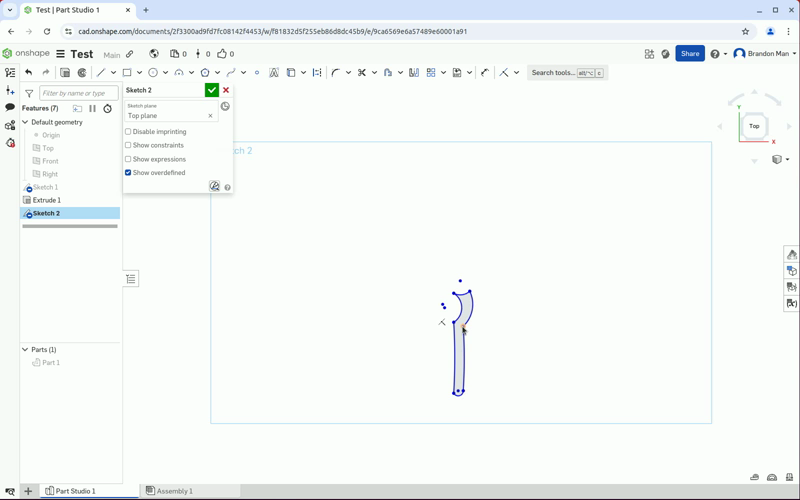
scroll(6)
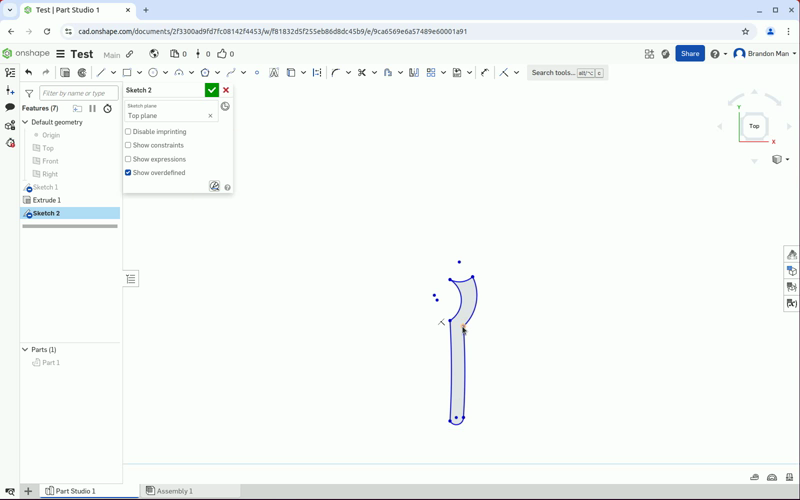
scroll(6)
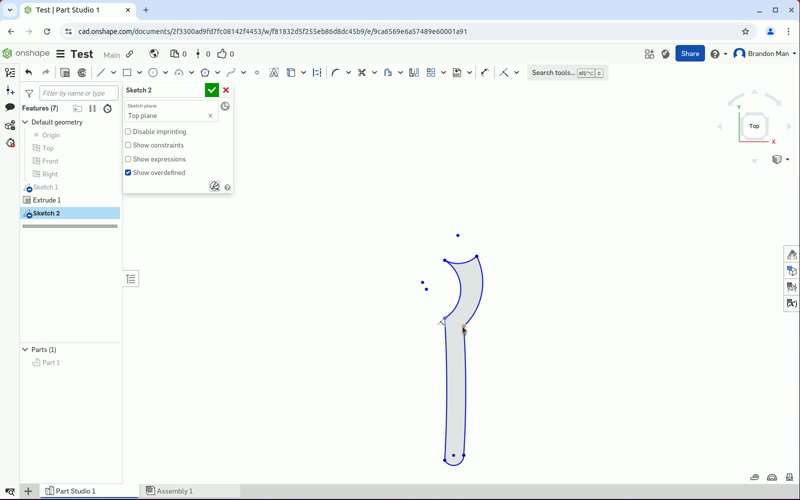
scroll(6)
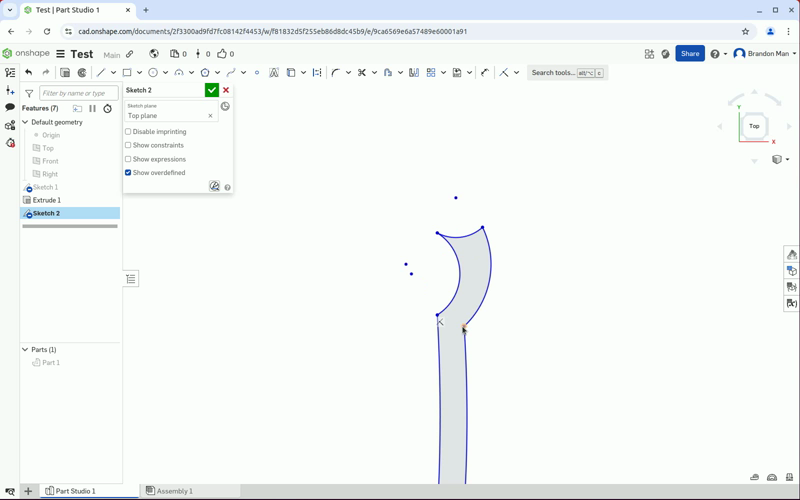
scroll(6)
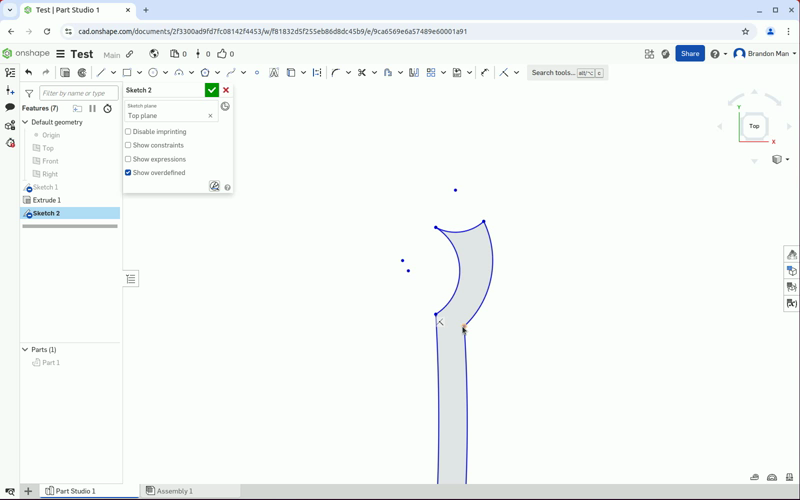
scroll(6)
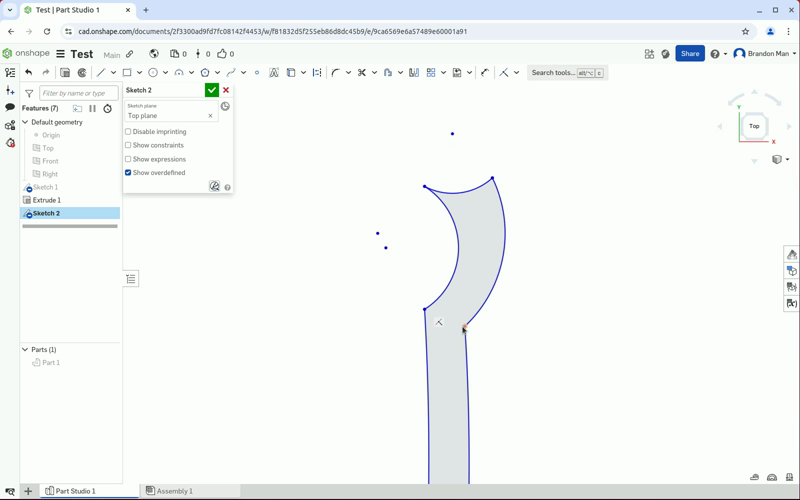
scroll(6)
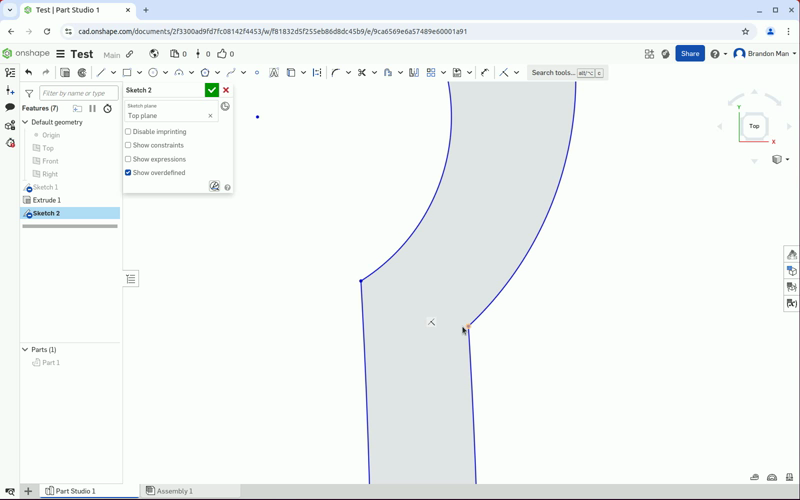
click(462, 326)
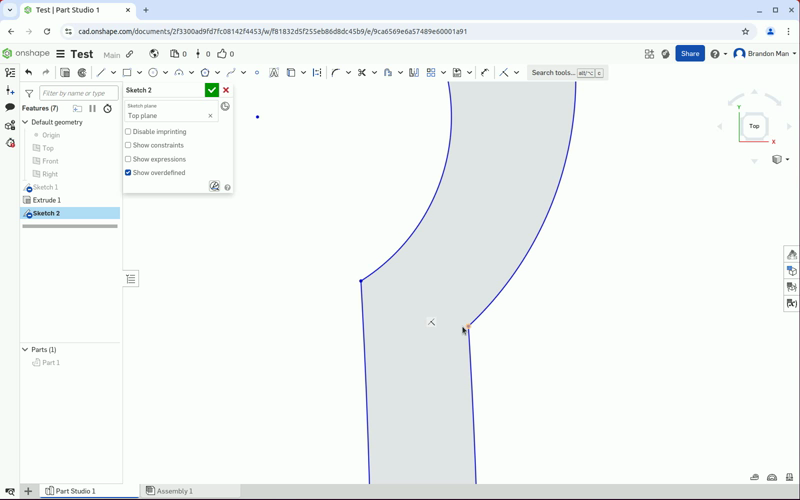
scroll(-6)
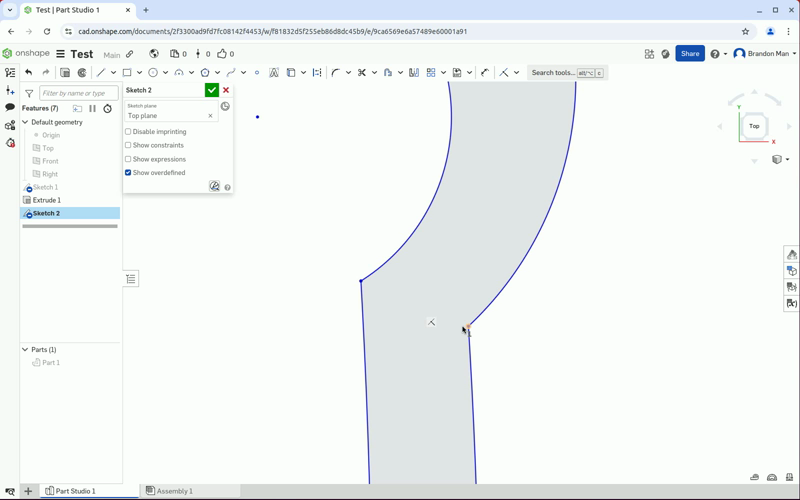
scroll(-6)
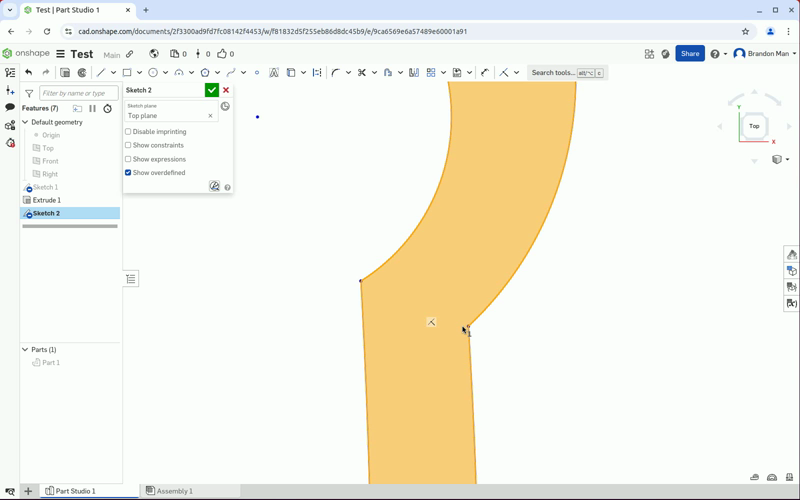
scroll(-6)
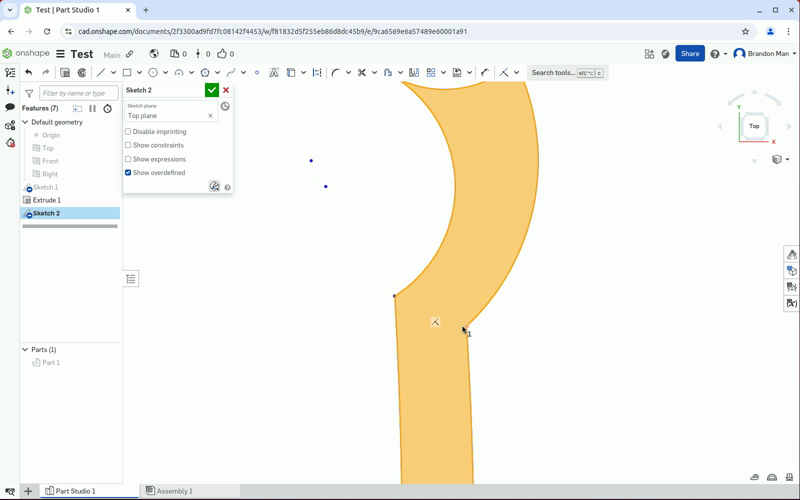
scroll(-6)
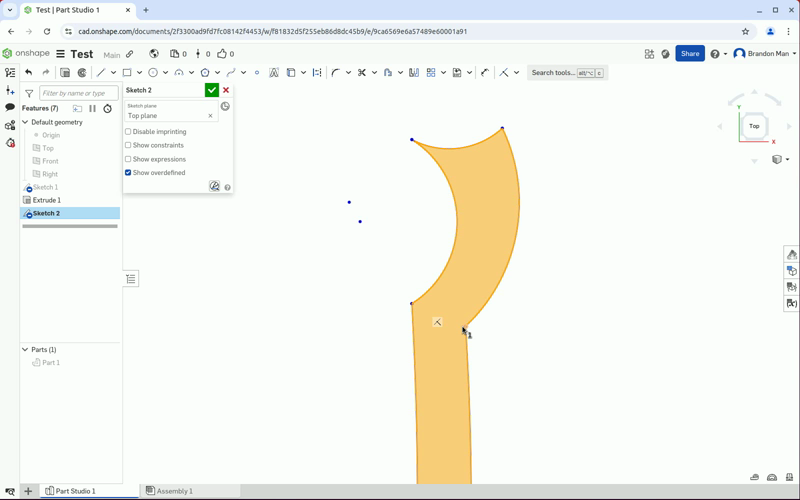
scroll(-6)
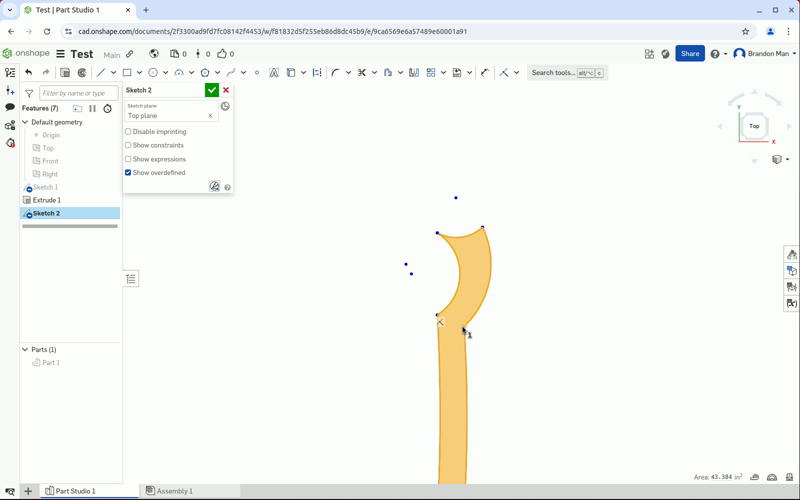
scroll(-6)
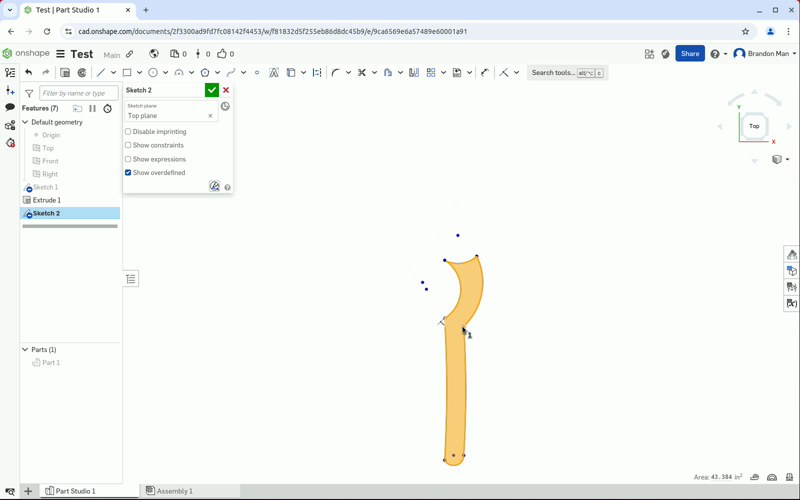
scroll(-6)
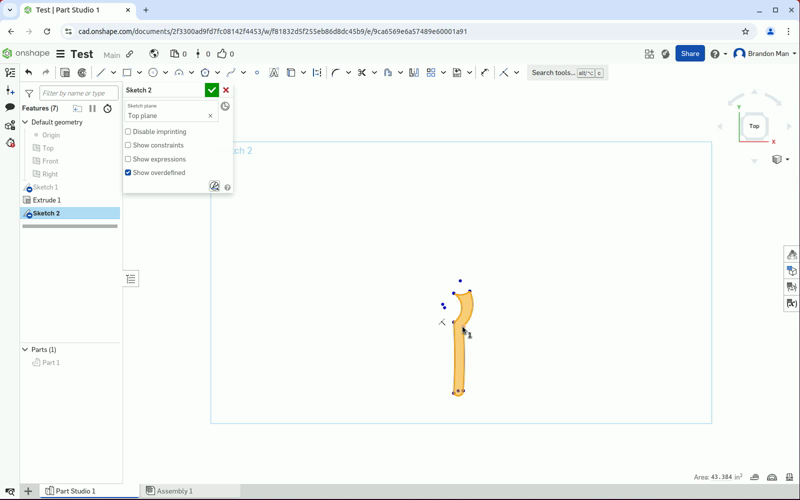
mouse_move(73, 352)
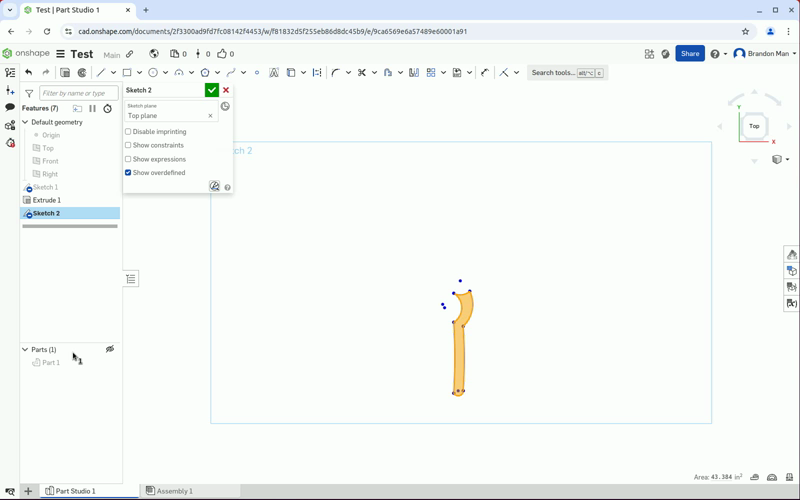
key(shift+y)
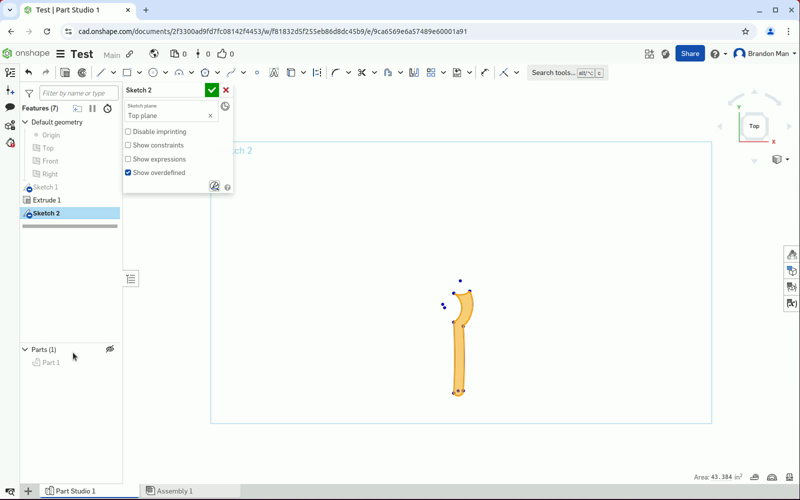
key(shift+e)
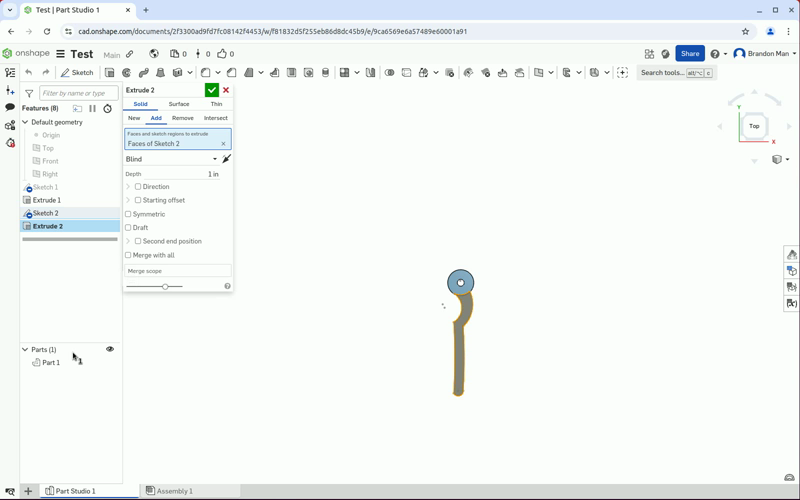
mouse_move(143, 106)
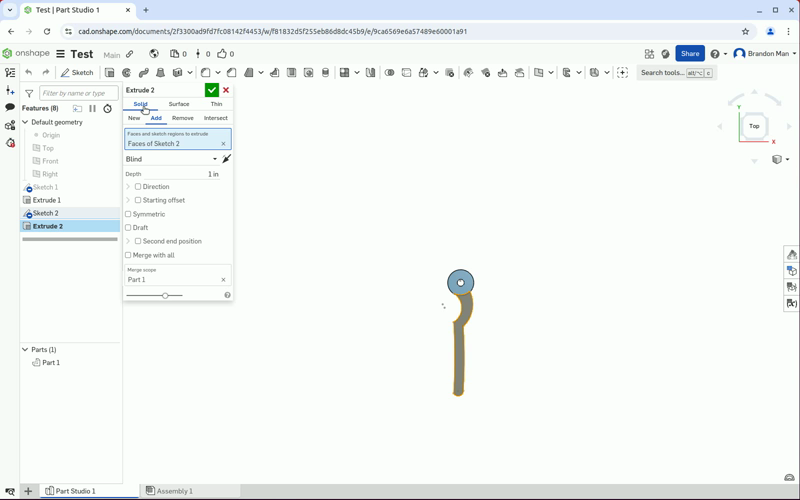
click(143, 106)
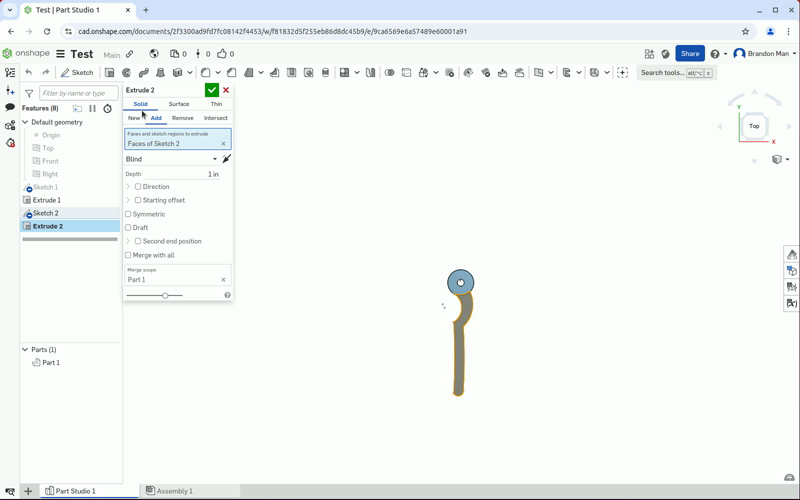
mouse_move(137, 120)
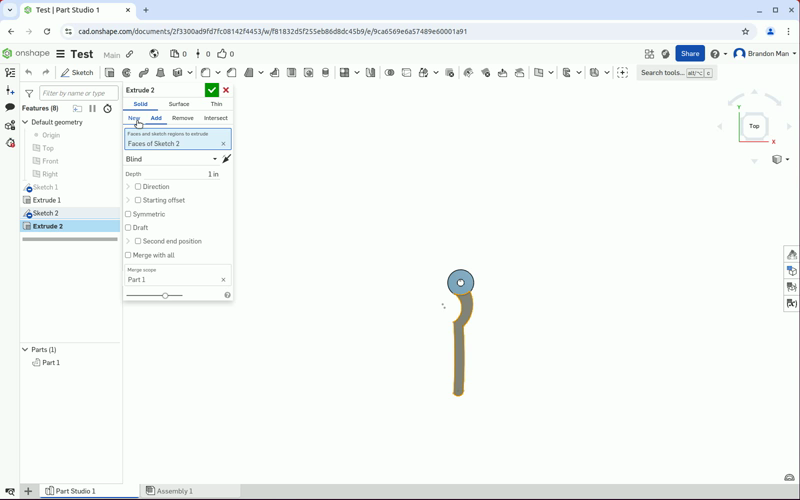
click(137, 120)
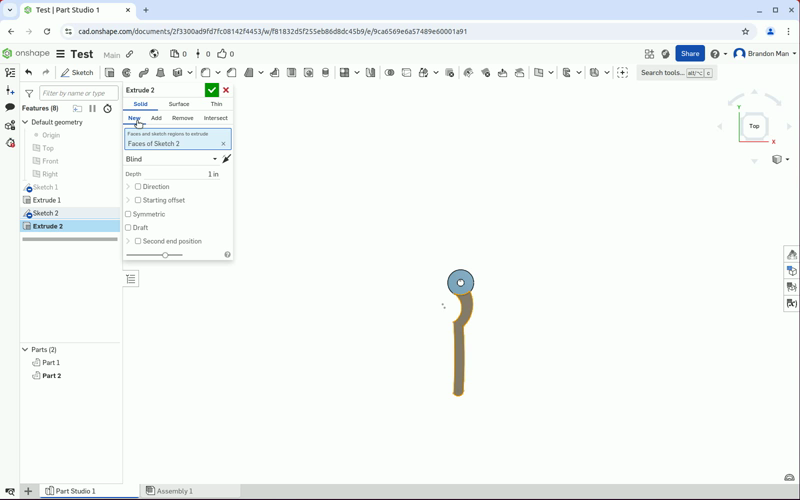
key(tab, 4)
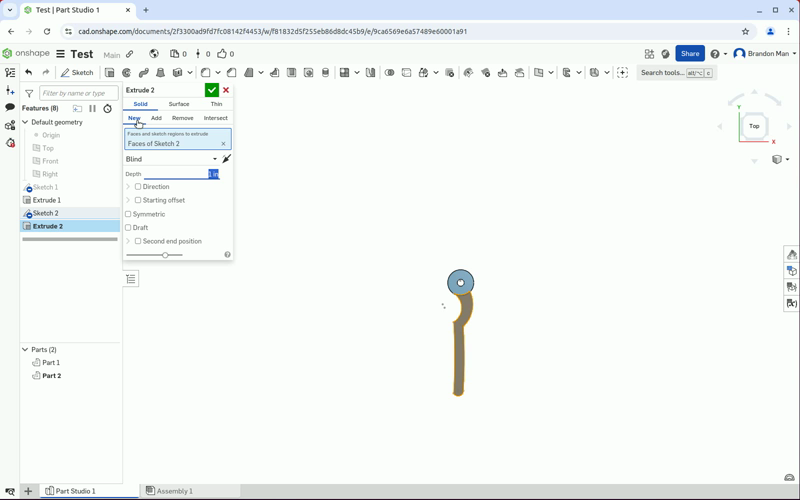
text(0.722)
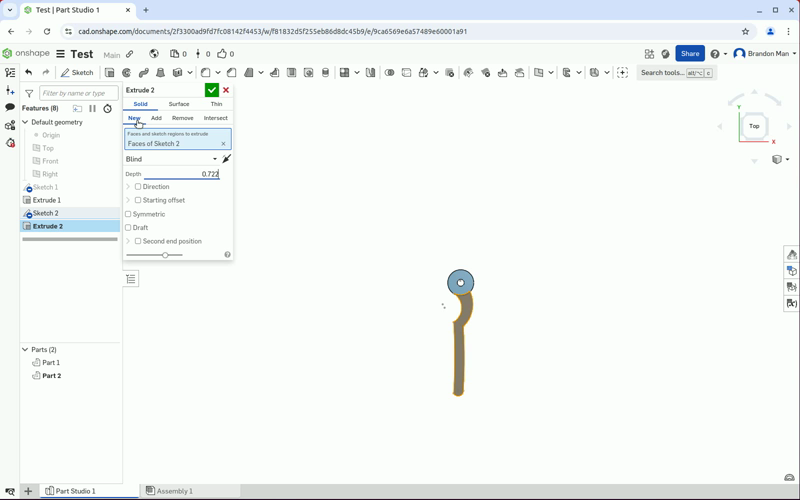
key(enter)
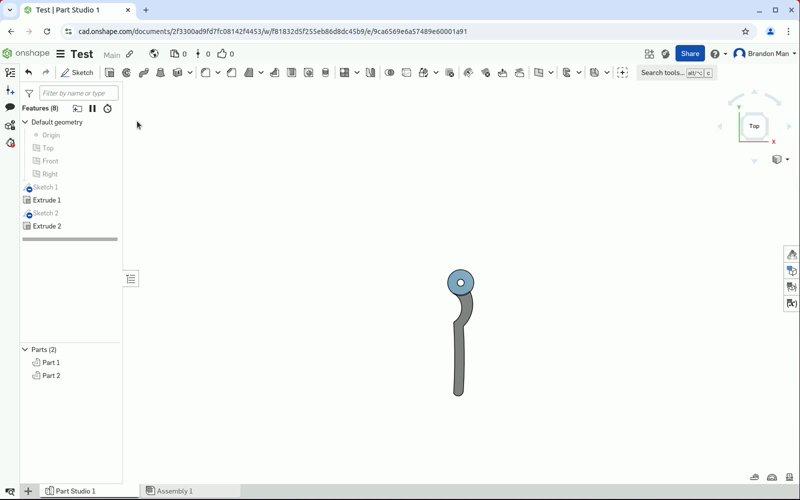
key(shift+h)
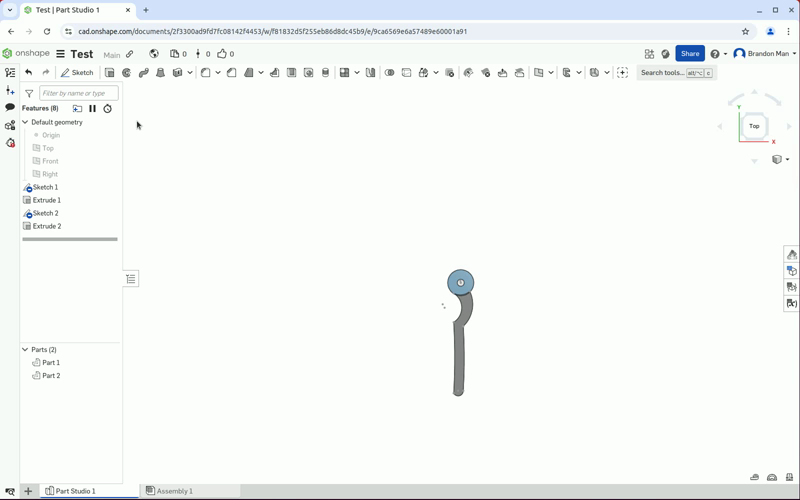
key(shift+h)
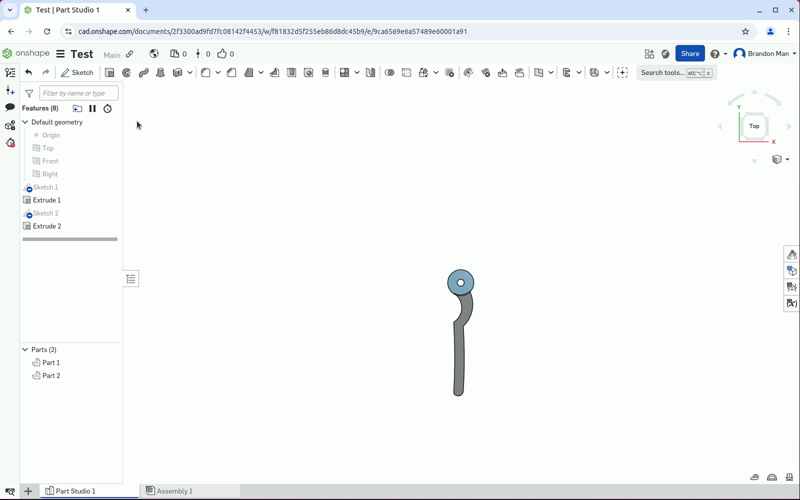
mouse_move(73, 189)
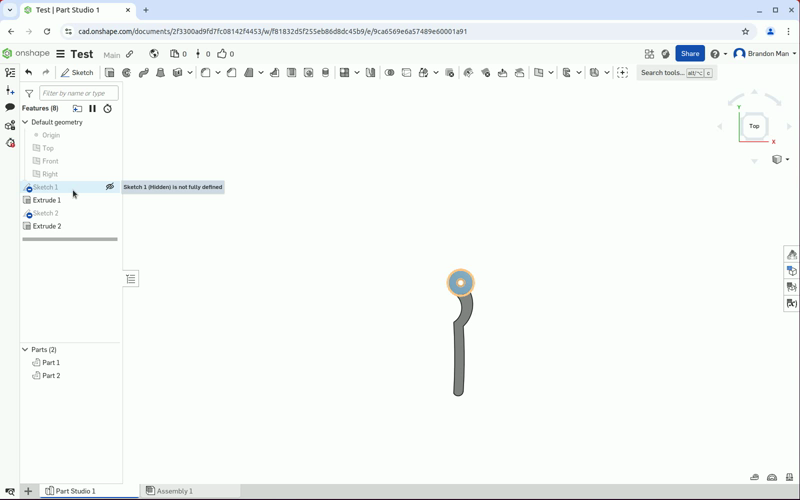
click(73, 189)
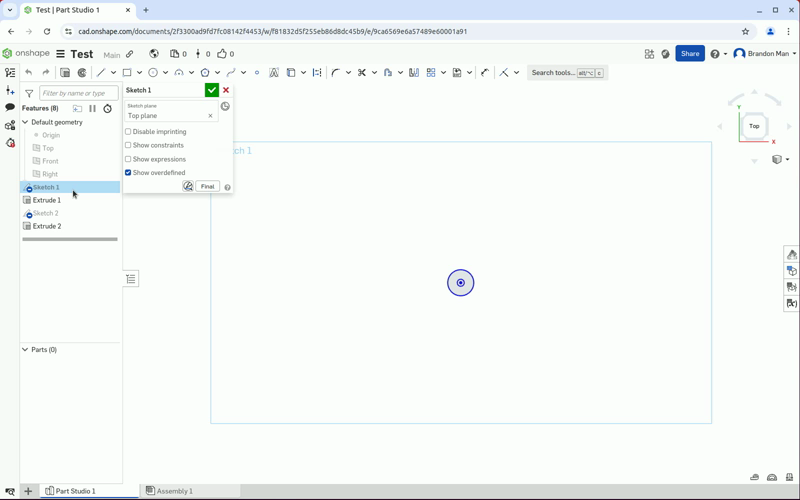
mouse_move(229, 92)
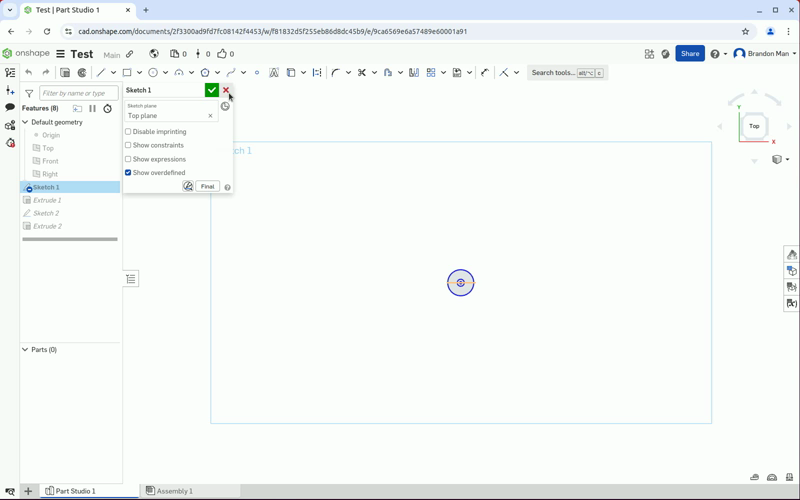
click(229, 92)
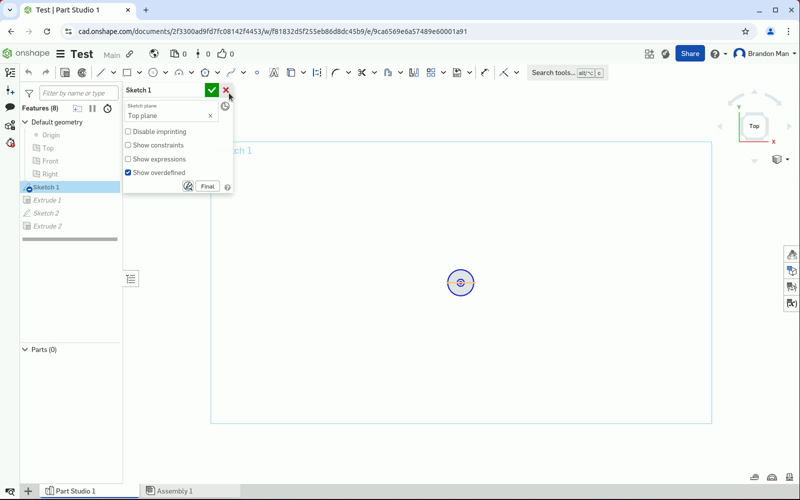
key(shift+s)
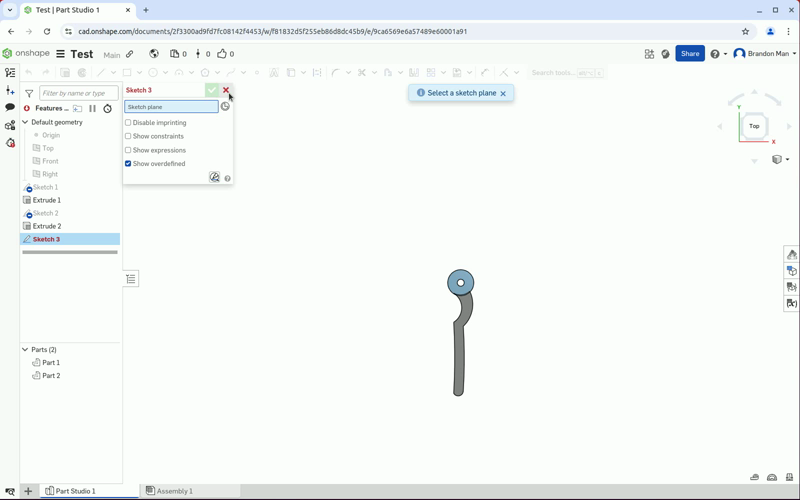
mouse_move(73, 150)
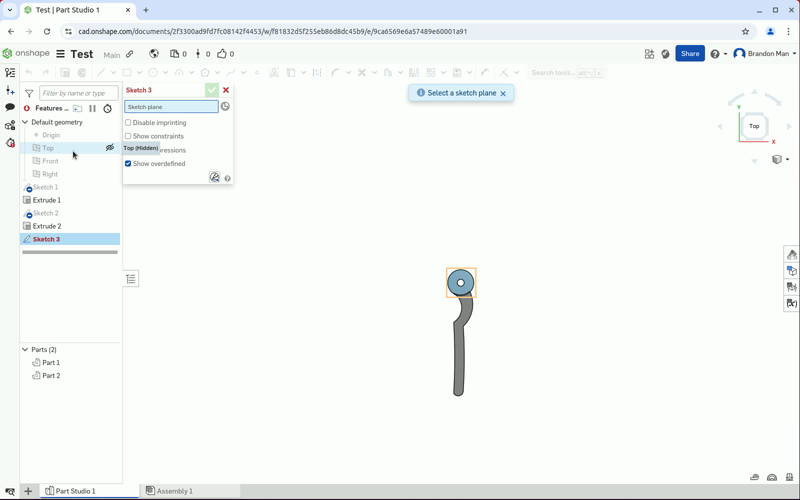
click(73, 150)
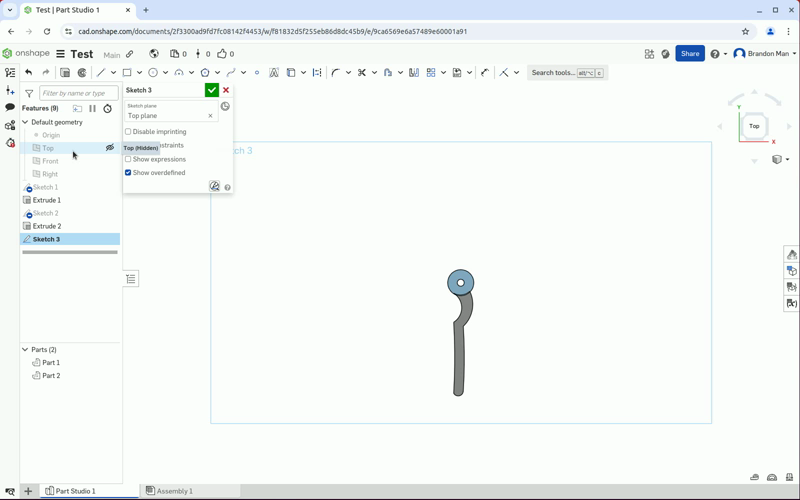
mouse_move(73, 352)
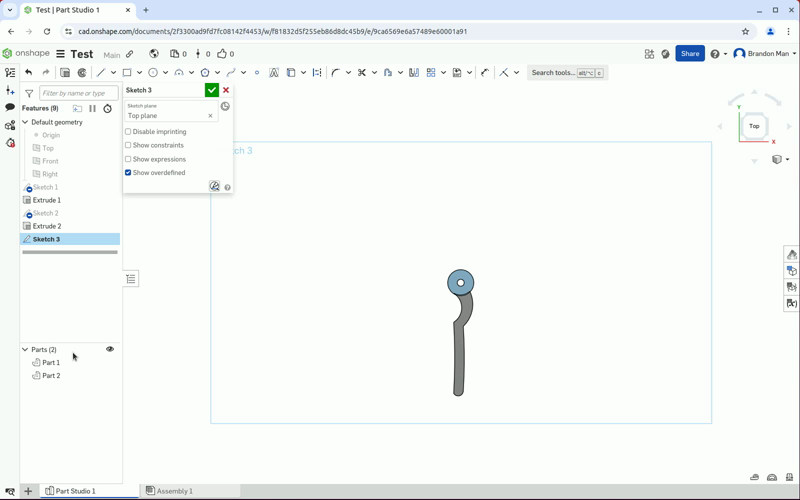
key(y)
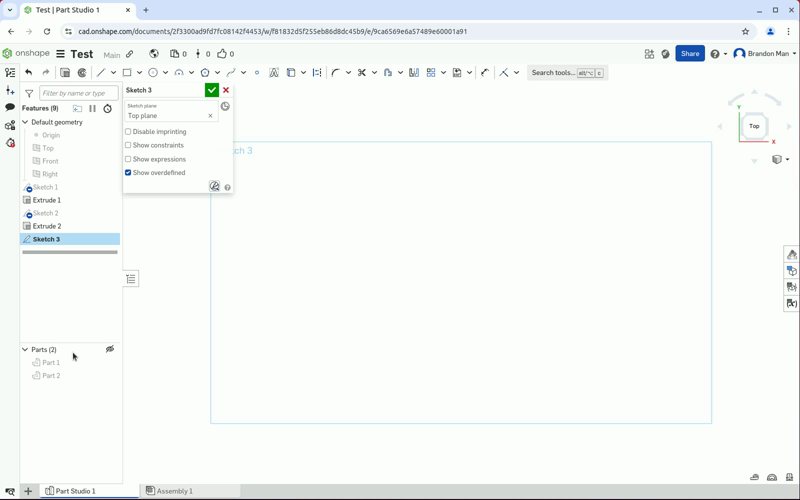
key(a)
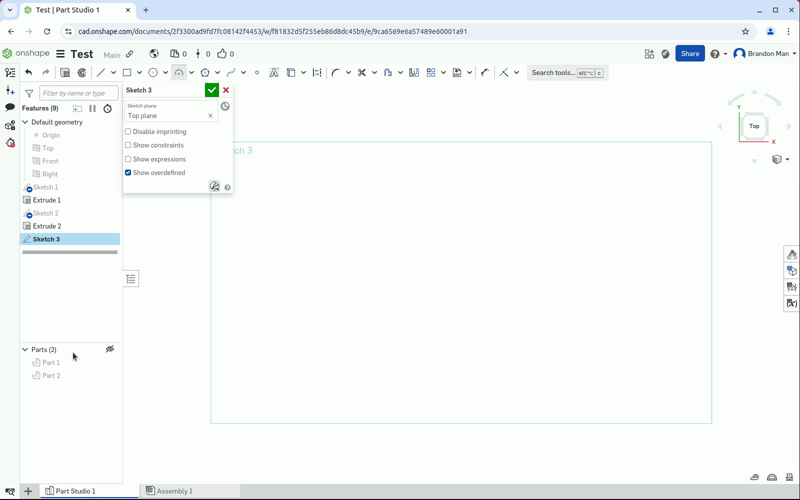
key_down(shift)
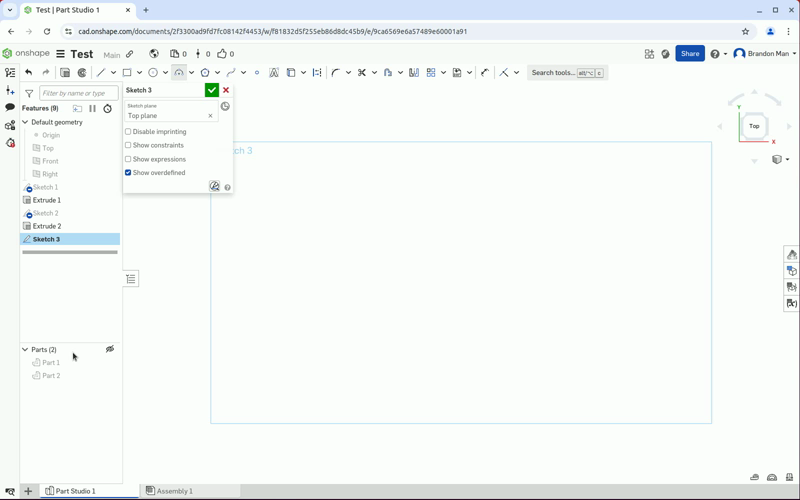
mouse_move(449, 280)
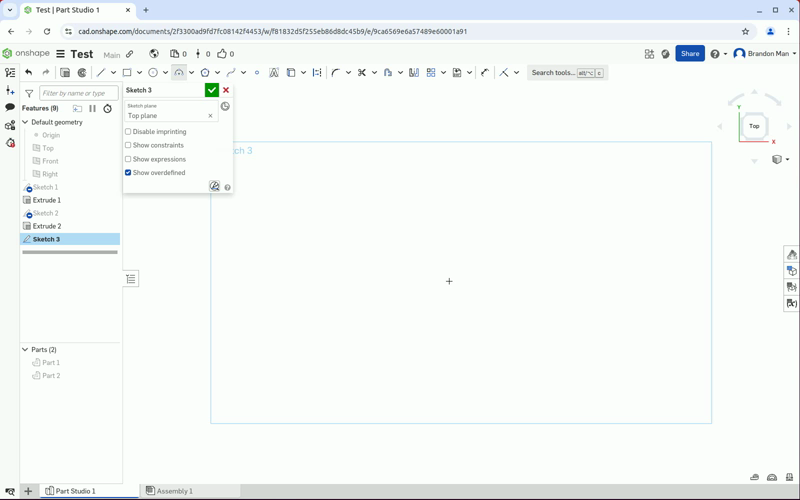
click(449, 280)
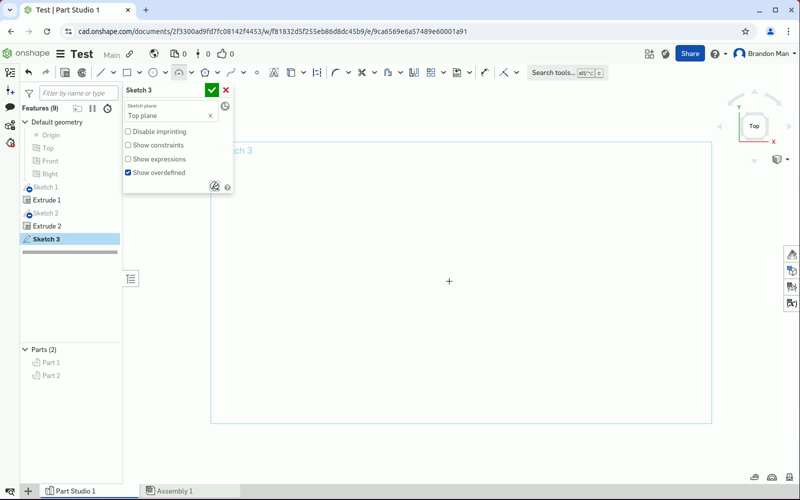
key_up(shift)
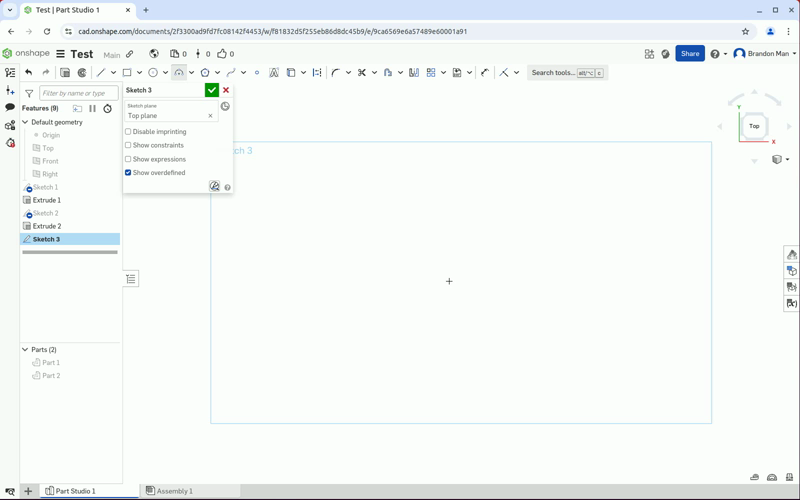
key_down(shift)
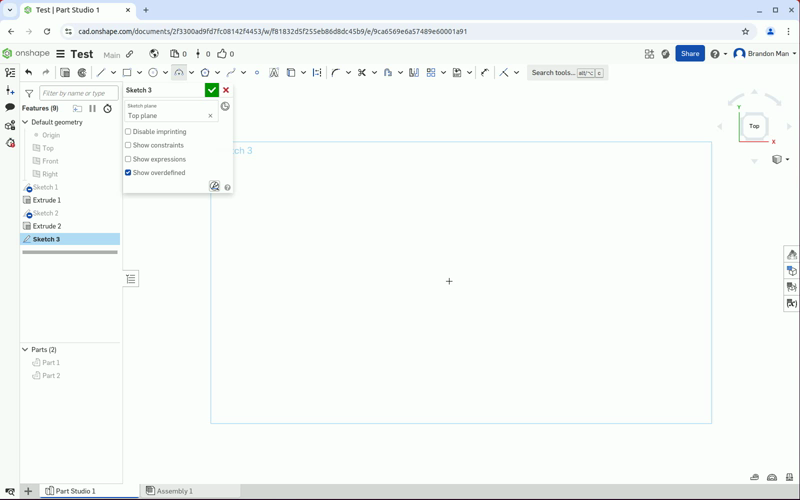
mouse_move(471, 275)
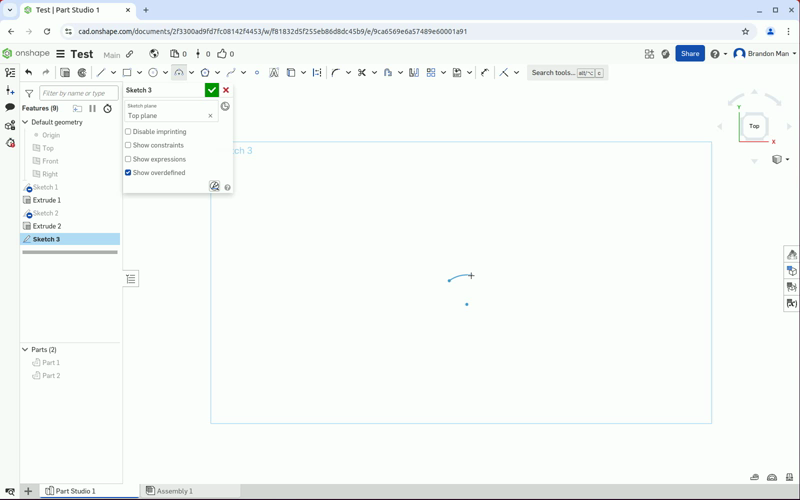
click(471, 275)
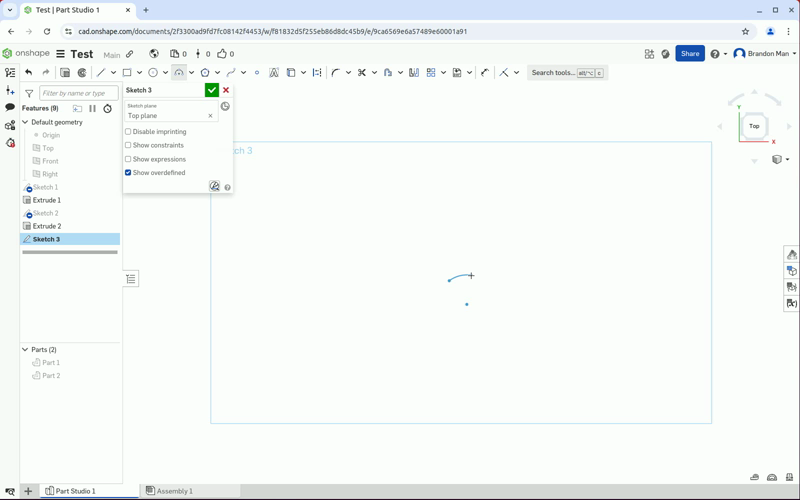
mouse_move(458, 270)
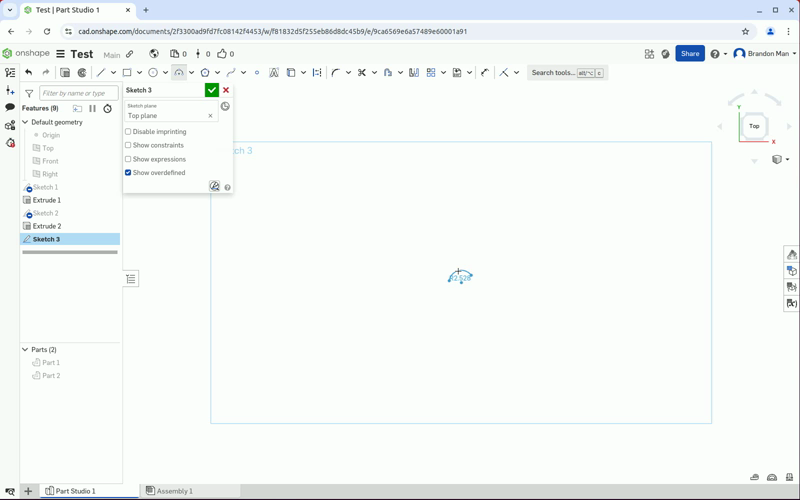
click(458, 270)
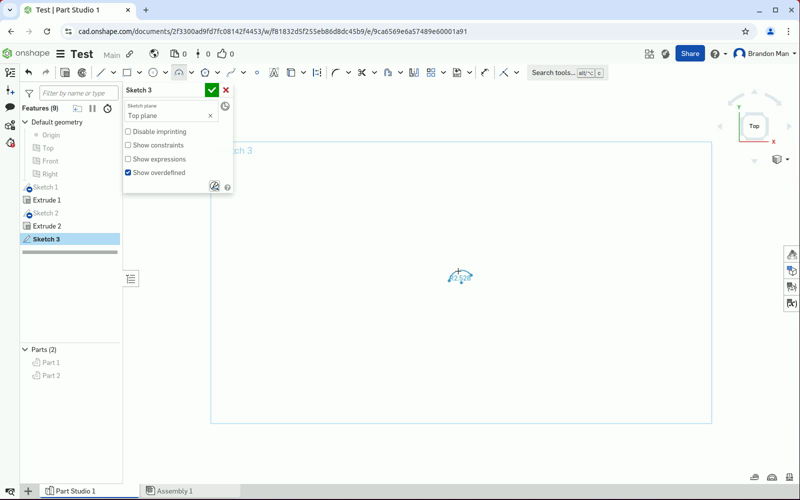
key_up(shift)
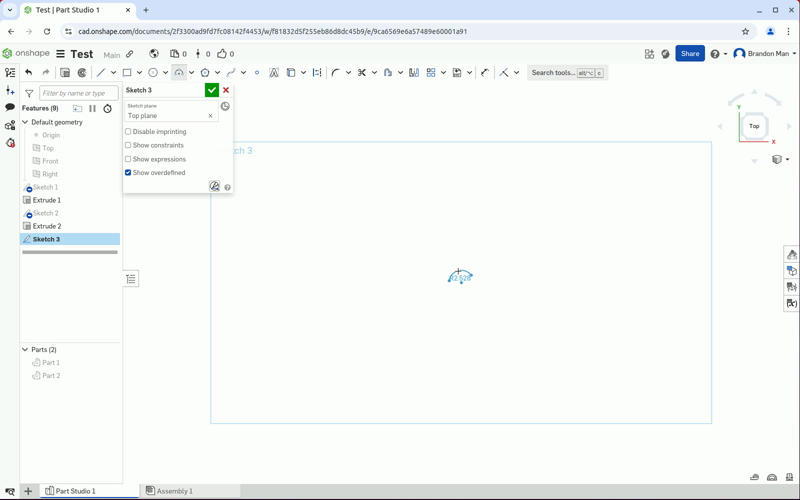
mouse_move(471, 275)
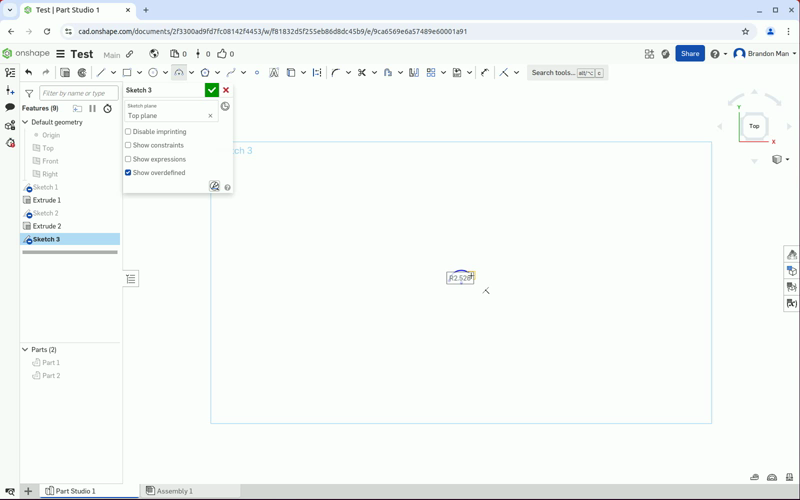
click(471, 275)
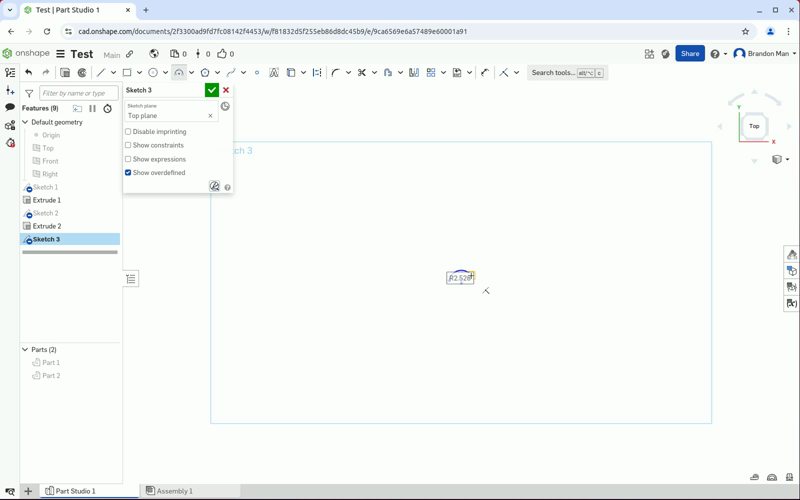
key_down(shift)
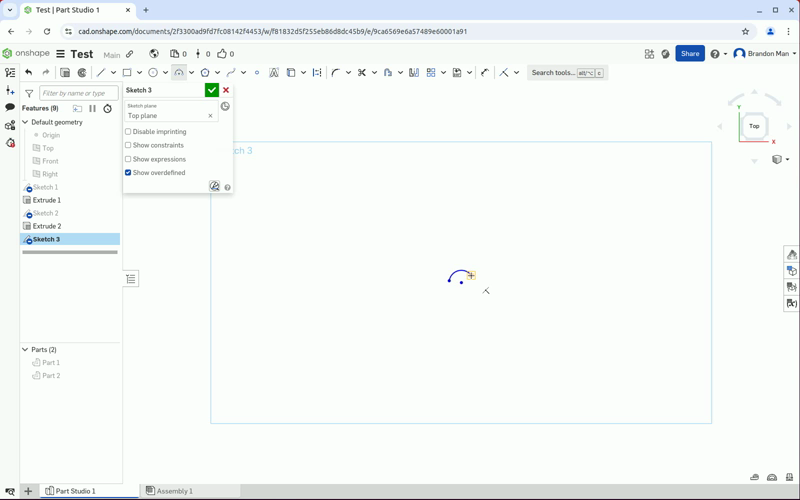
mouse_move(471, 227)
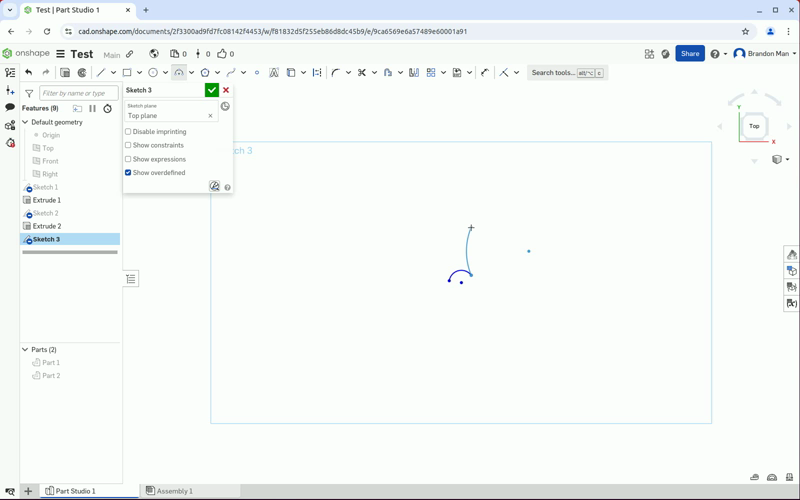
click(471, 227)
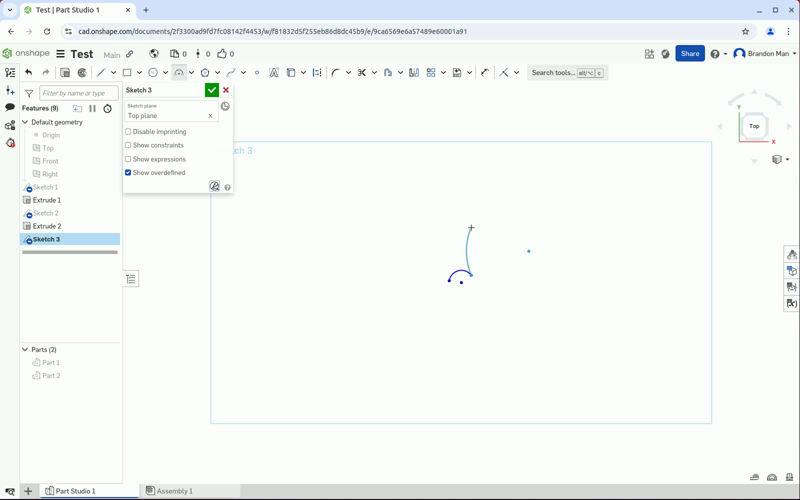
mouse_move(463, 251)
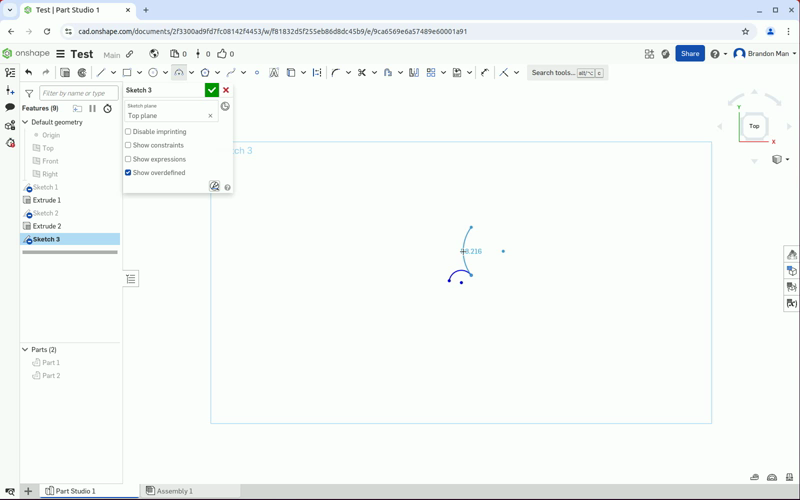
click(463, 251)
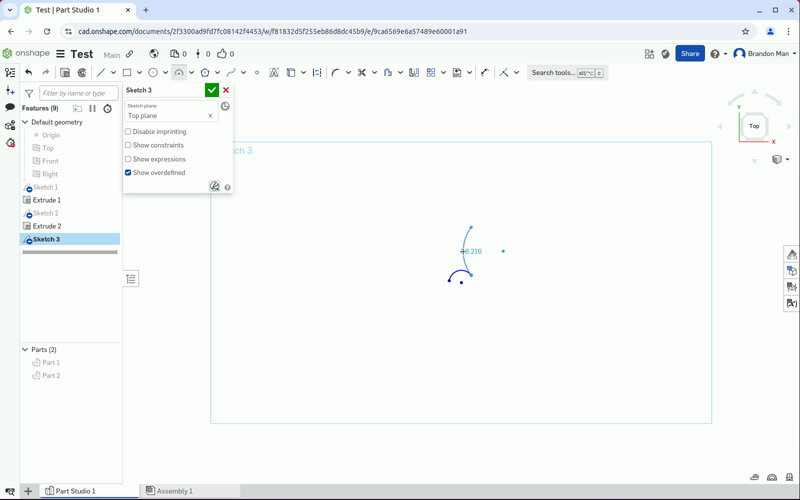
key_up(shift)
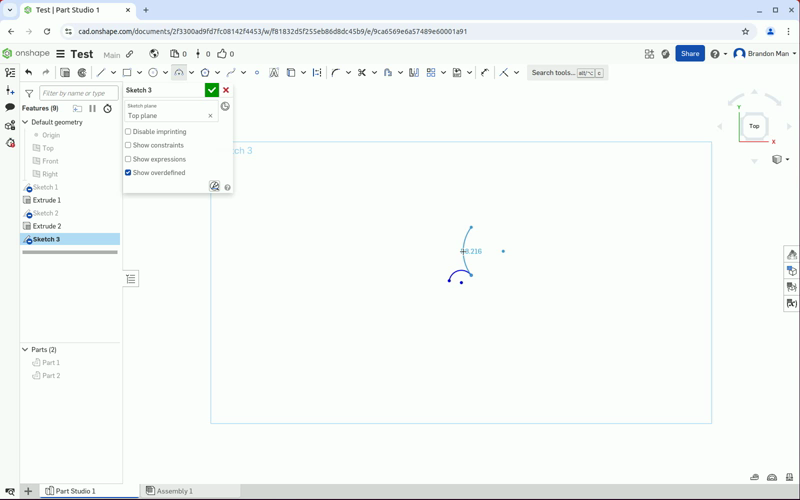
mouse_move(471, 227)
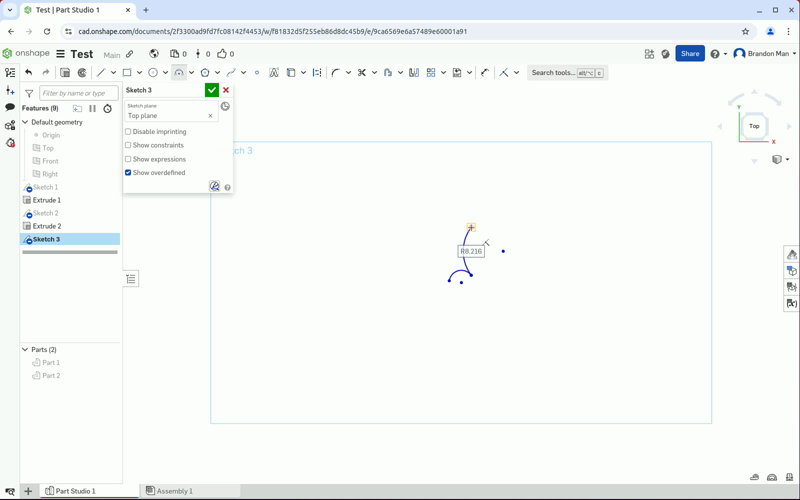
click(471, 227)
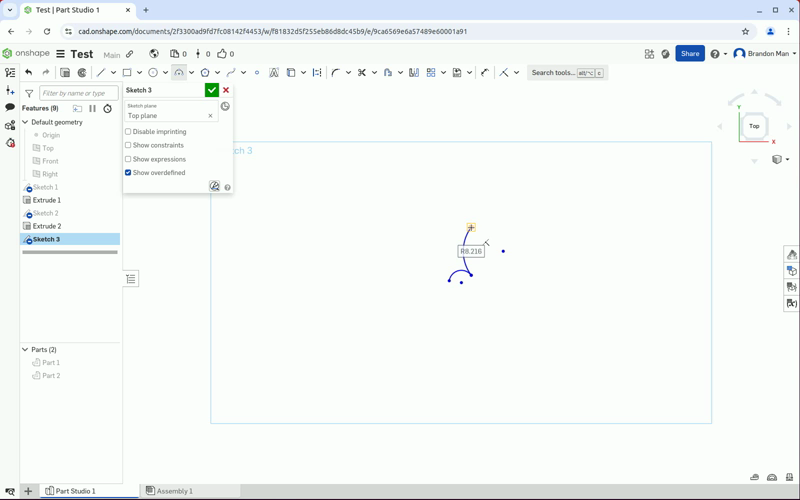
key_down(shift)
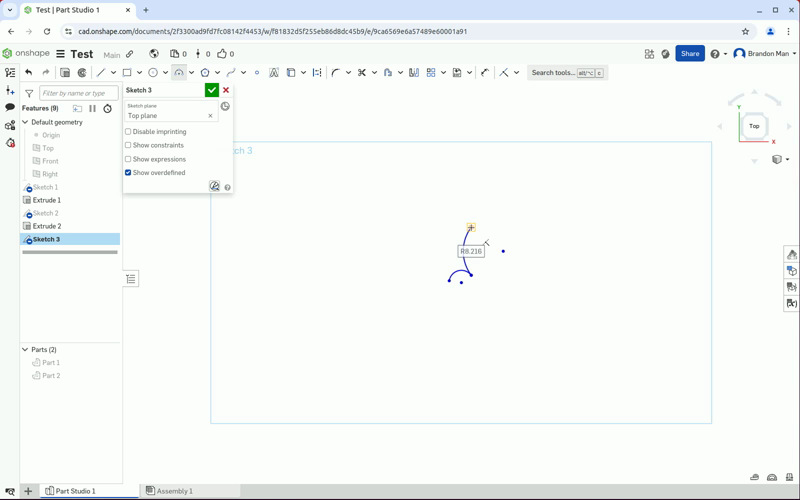
mouse_move(469, 223)
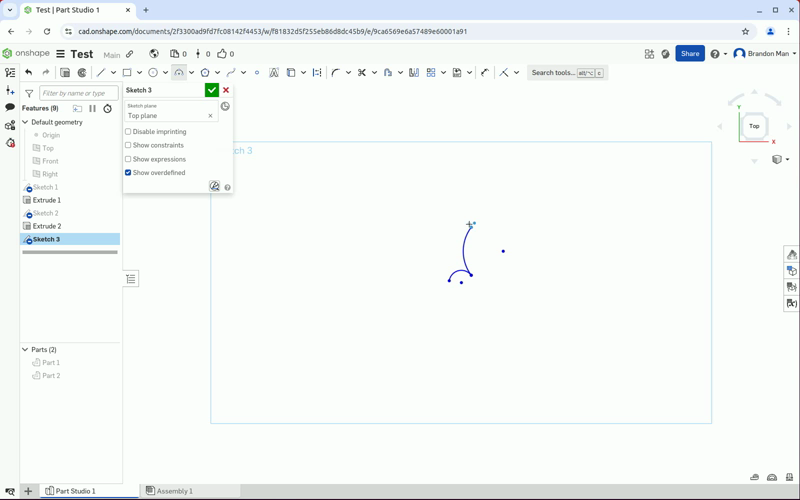
scroll(6)
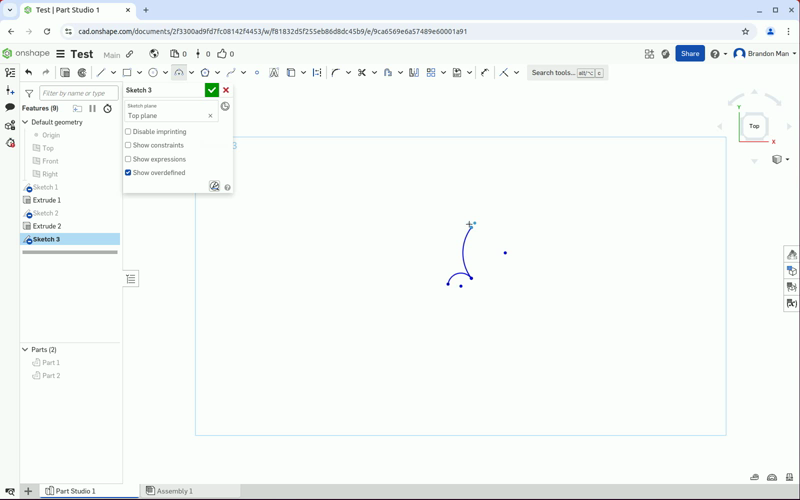
scroll(6)
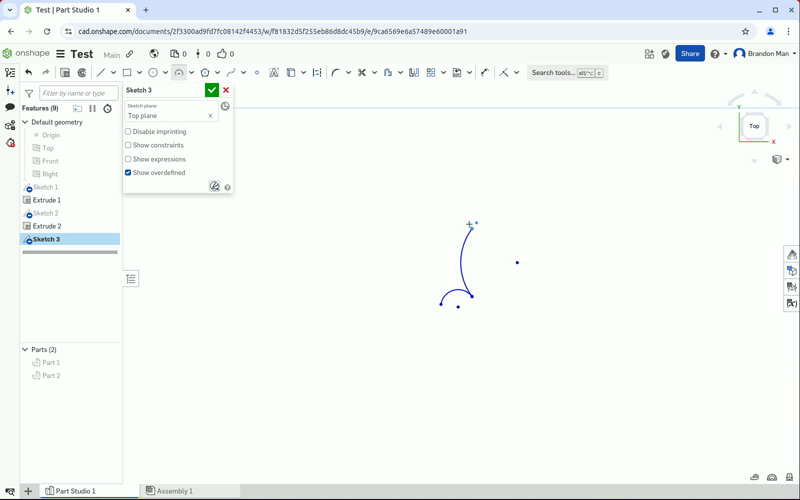
scroll(6)
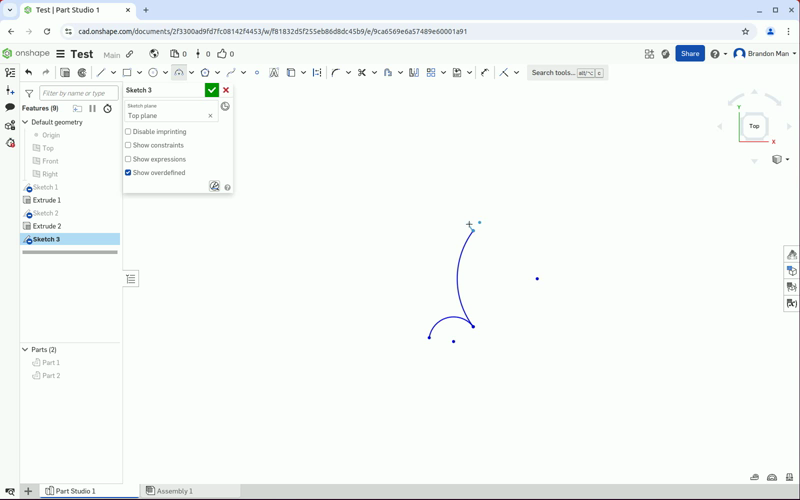
scroll(6)
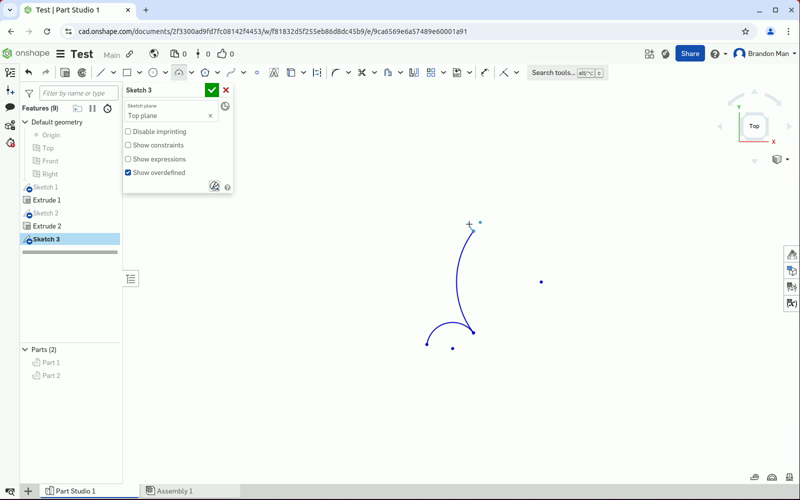
scroll(6)
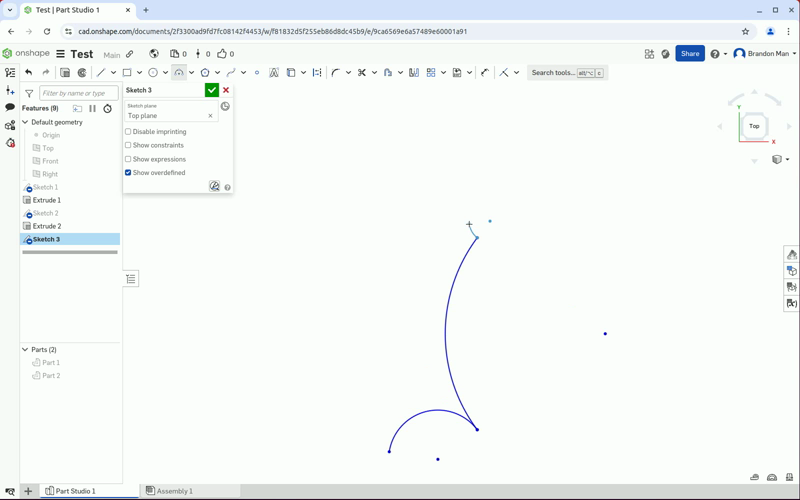
scroll(6)
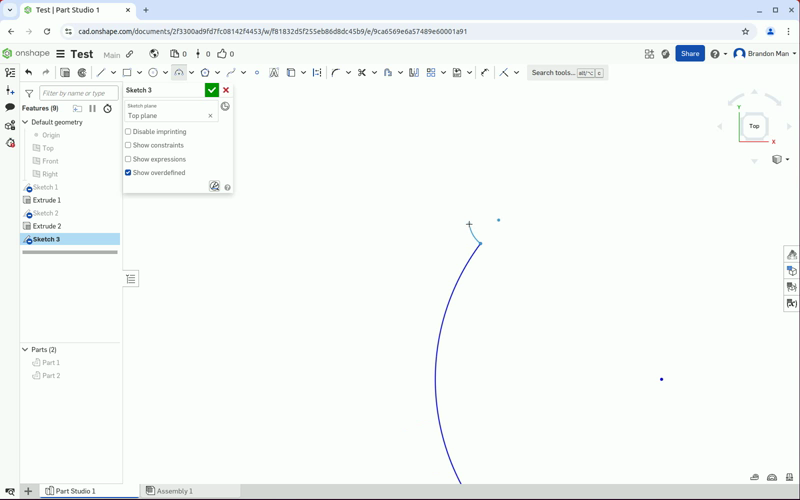
scroll(6)
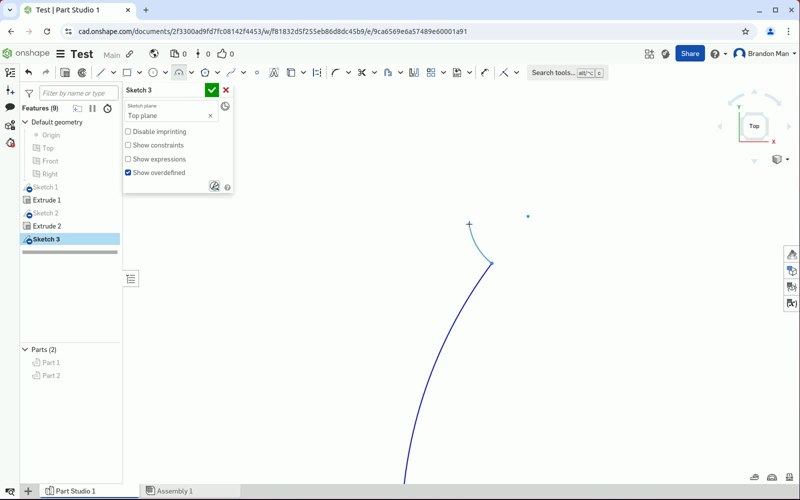
click(469, 223)
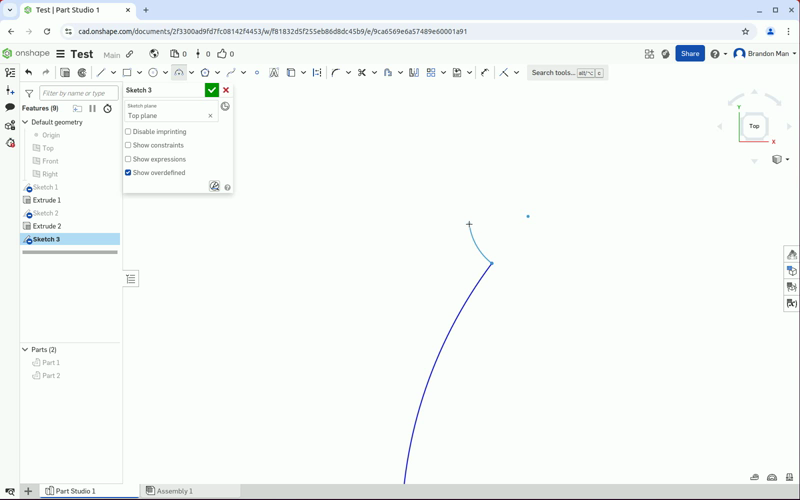
scroll(-6)
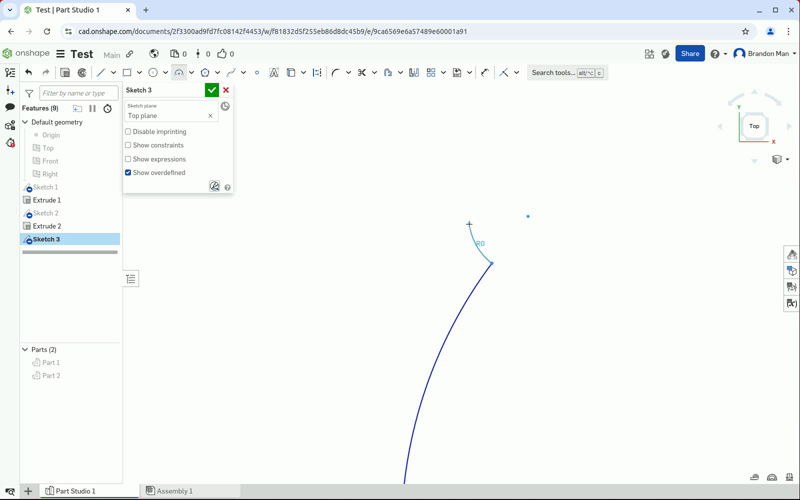
scroll(-6)
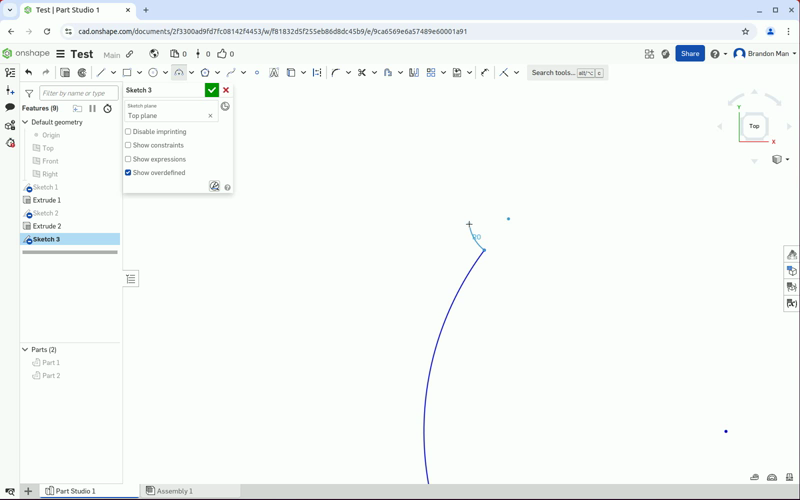
scroll(-6)
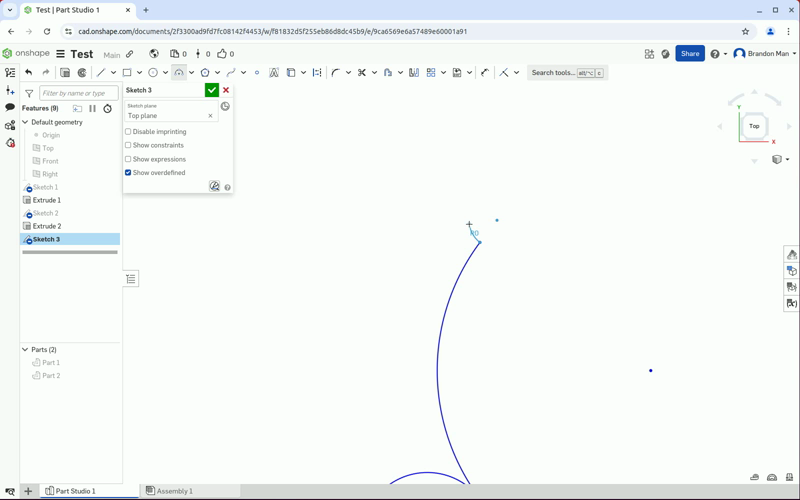
scroll(-6)
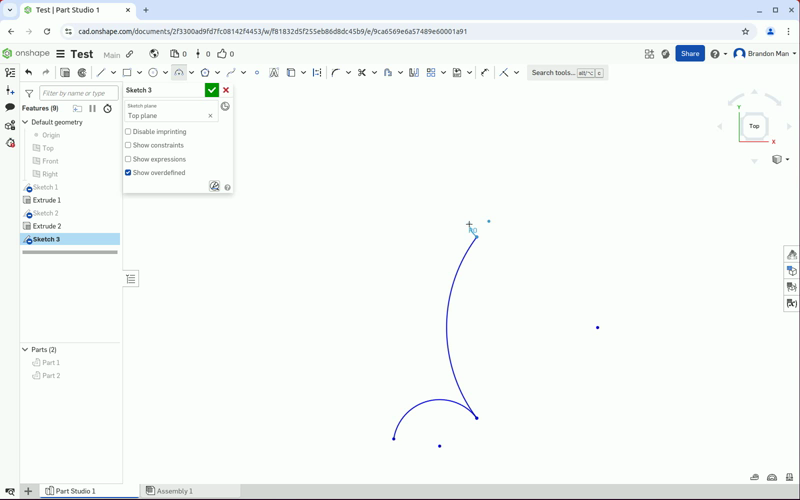
scroll(-6)
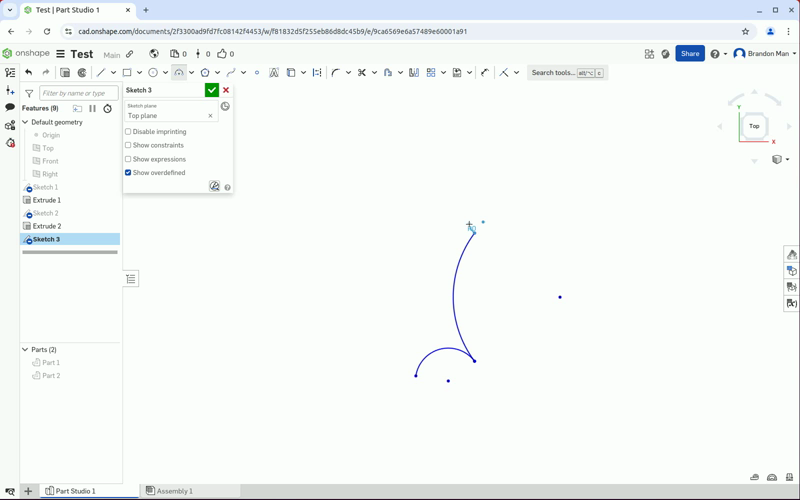
scroll(-6)
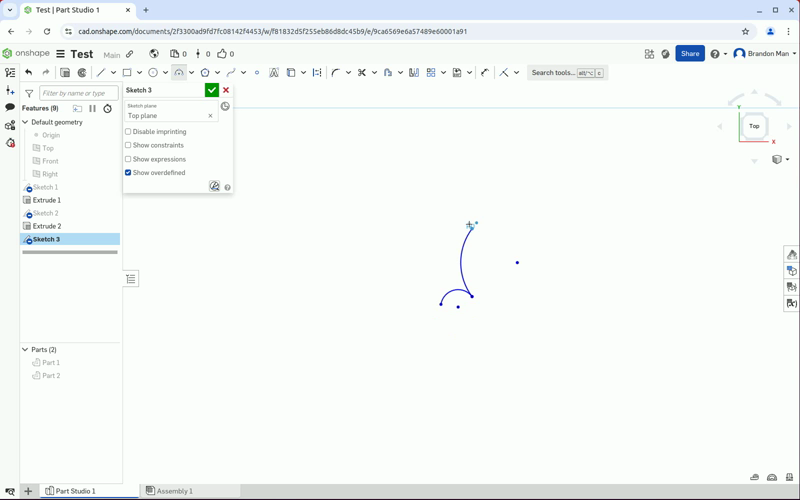
scroll(-6)
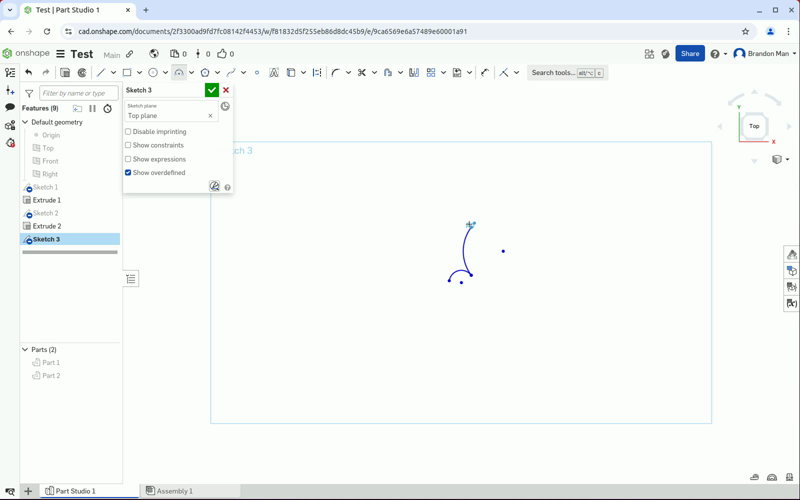
mouse_move(472, 224)
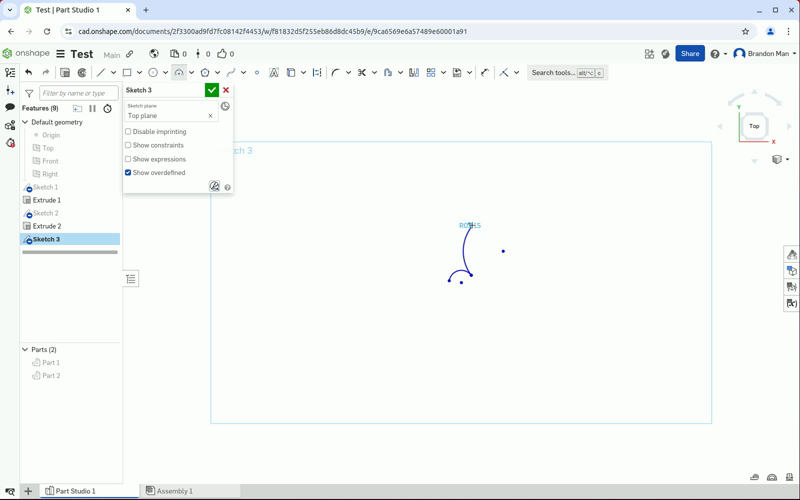
scroll(6)
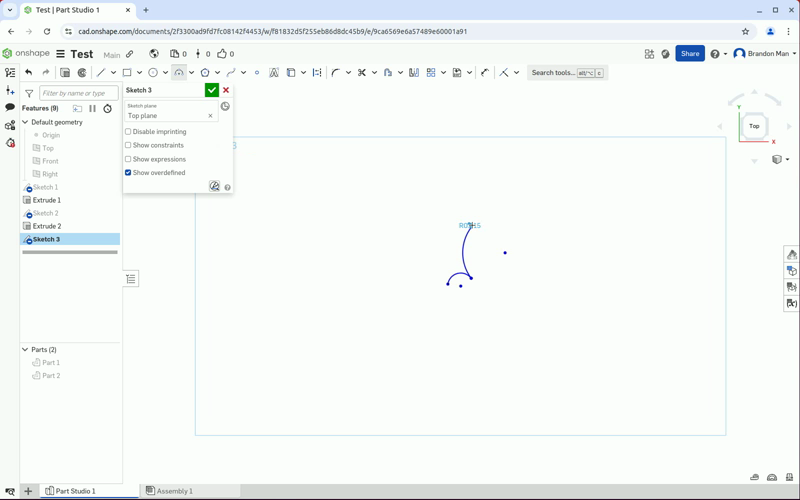
scroll(6)
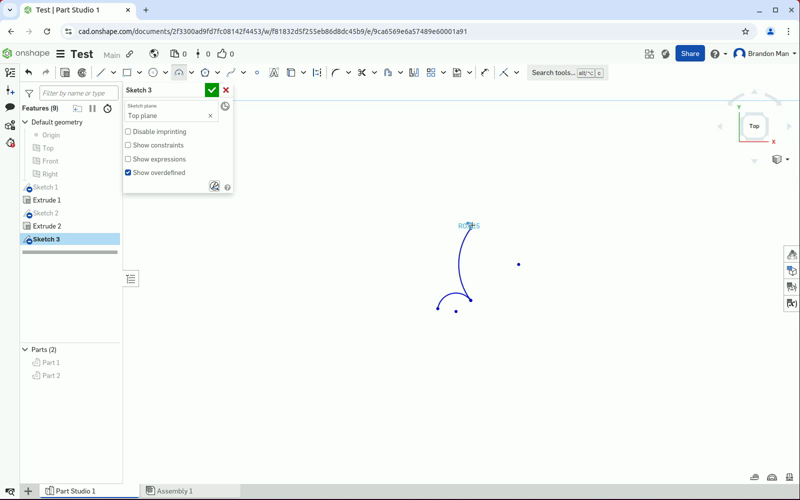
scroll(6)
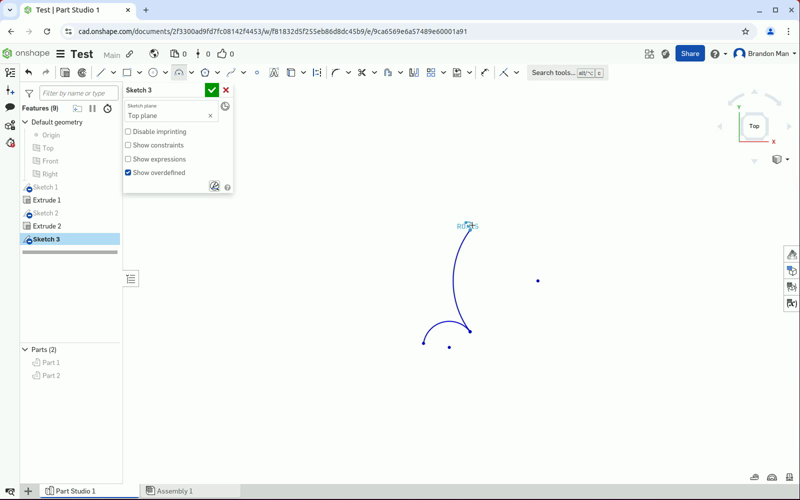
scroll(6)
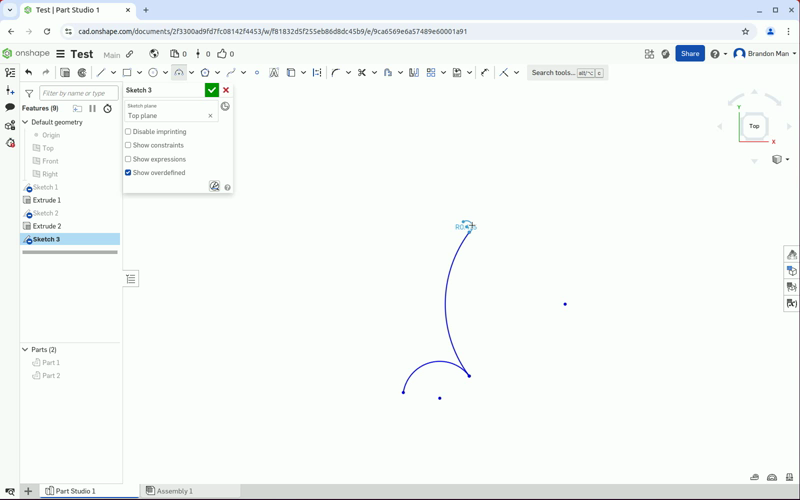
scroll(6)
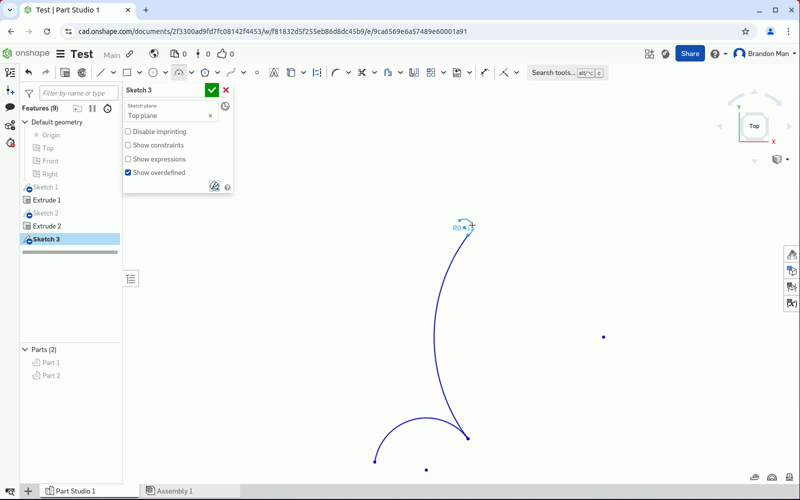
scroll(6)
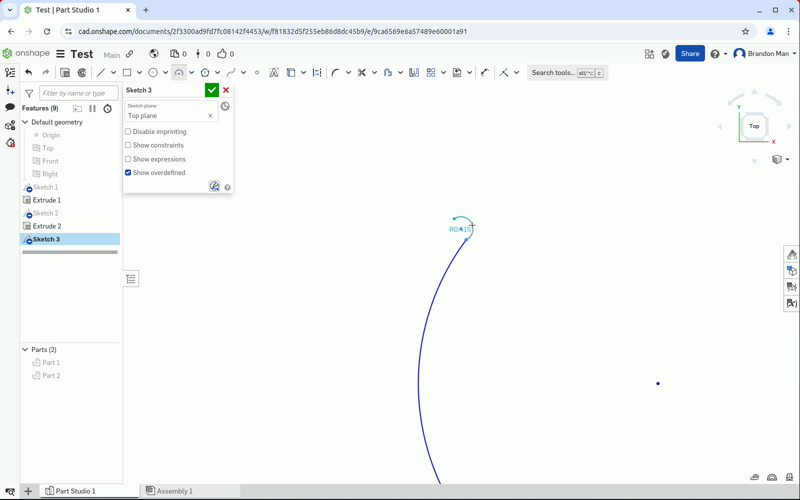
scroll(6)
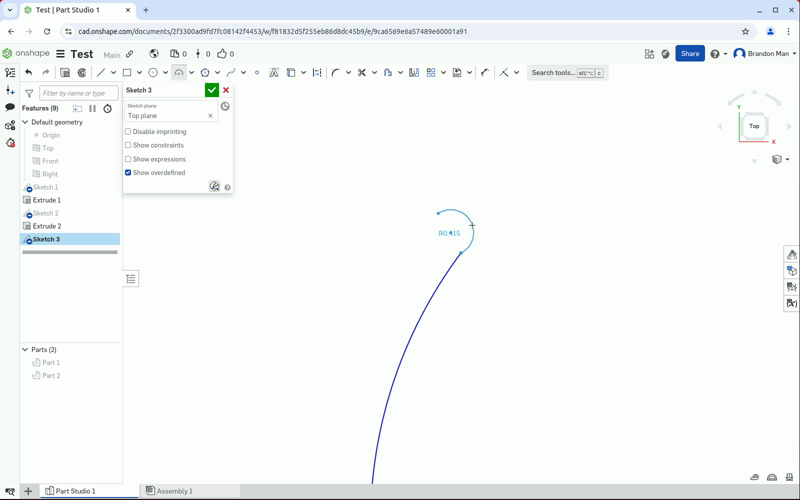
click(472, 224)
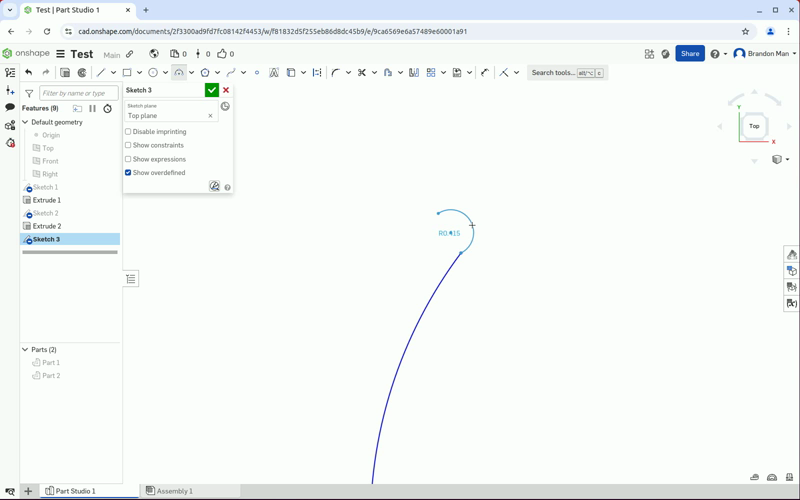
scroll(-6)
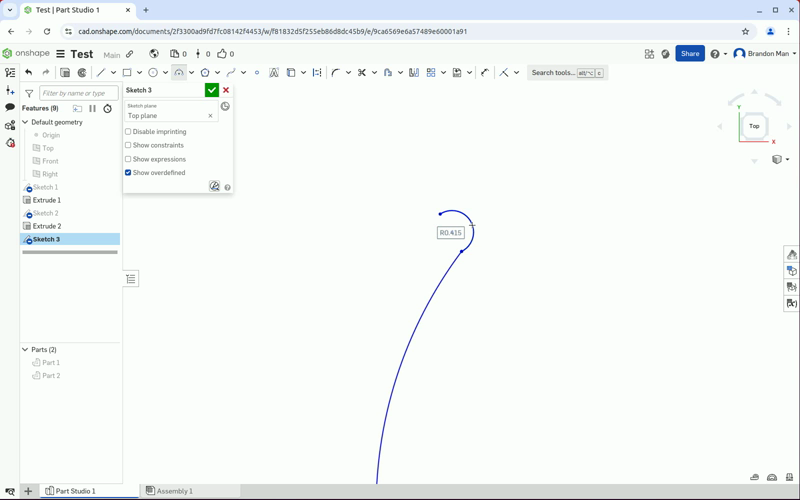
scroll(-6)
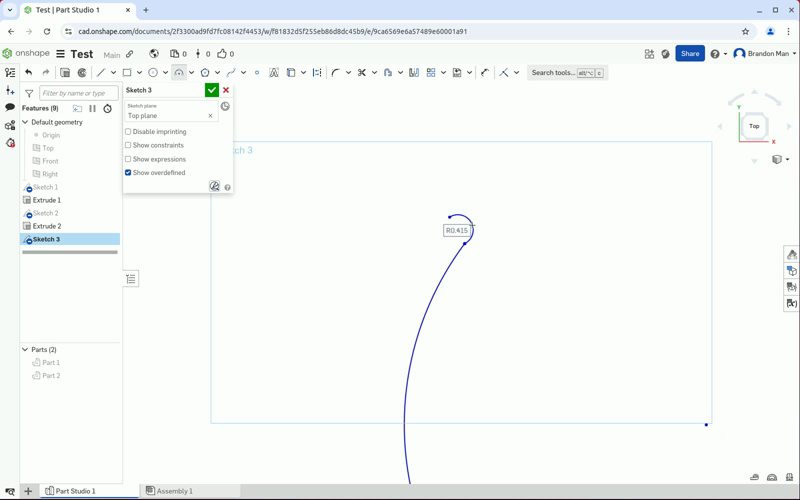
scroll(-6)
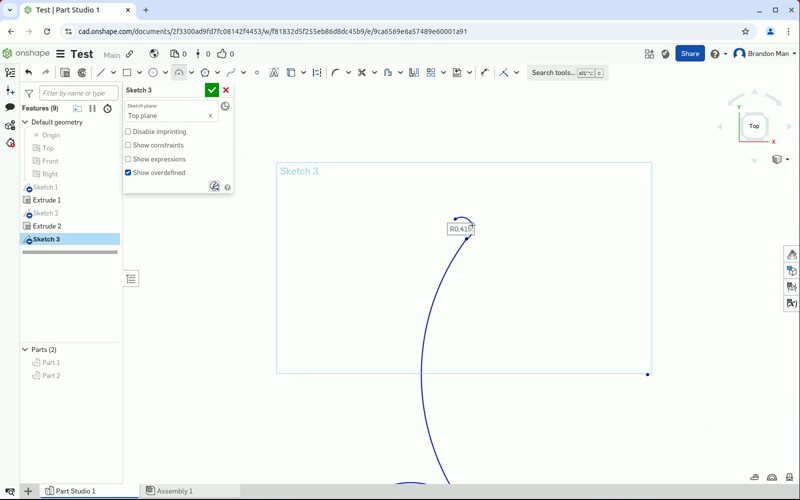
scroll(-6)
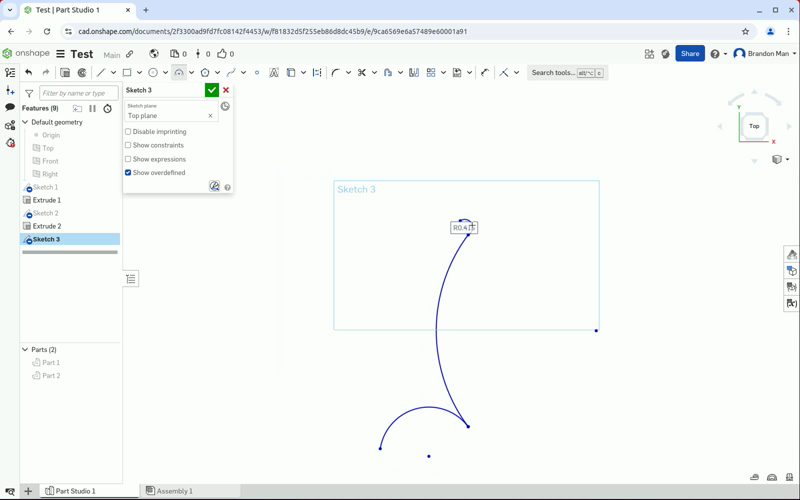
scroll(-6)
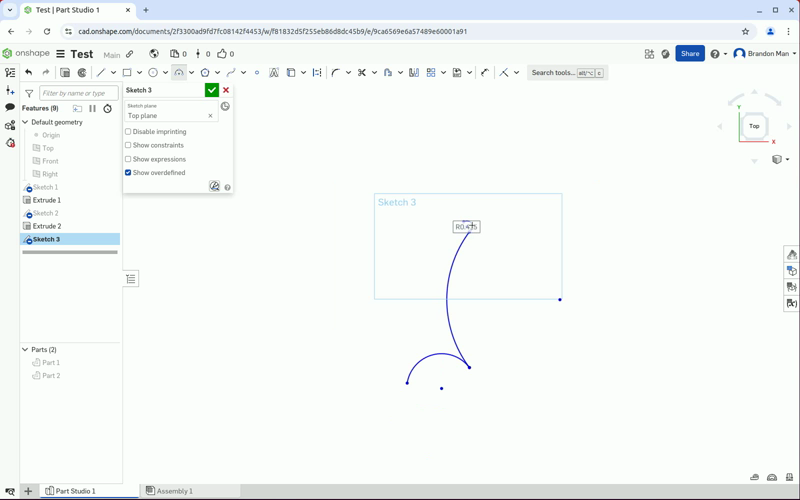
scroll(-6)
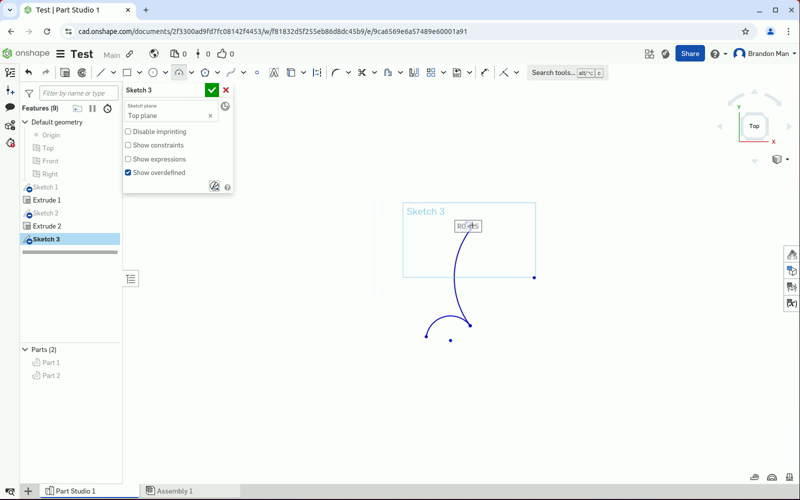
scroll(-6)
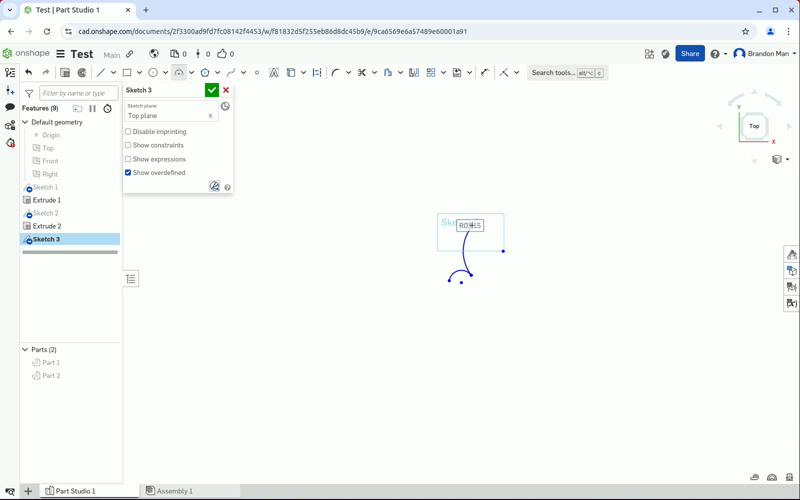
key_up(shift)
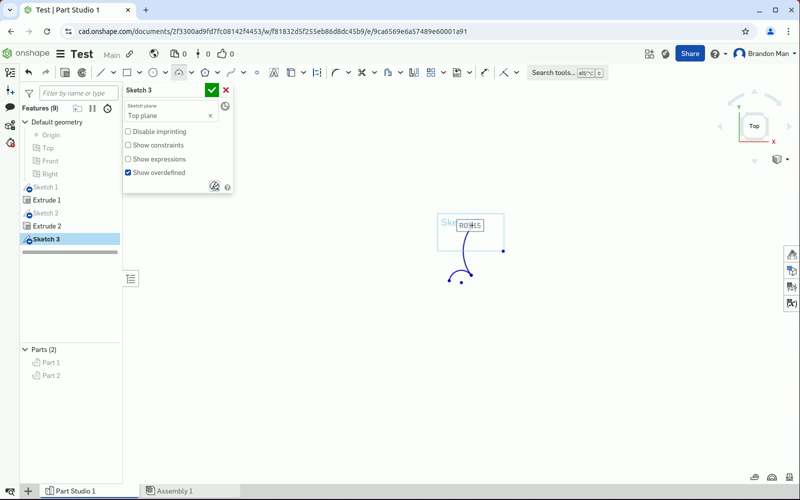
mouse_move(469, 223)
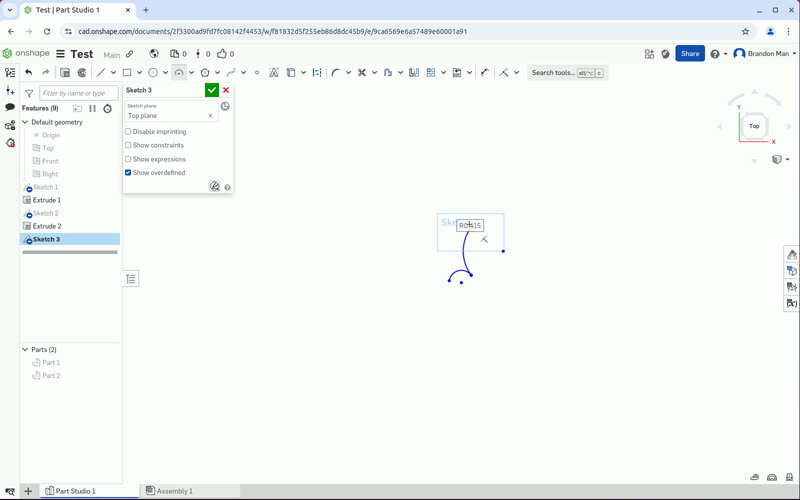
scroll(6)
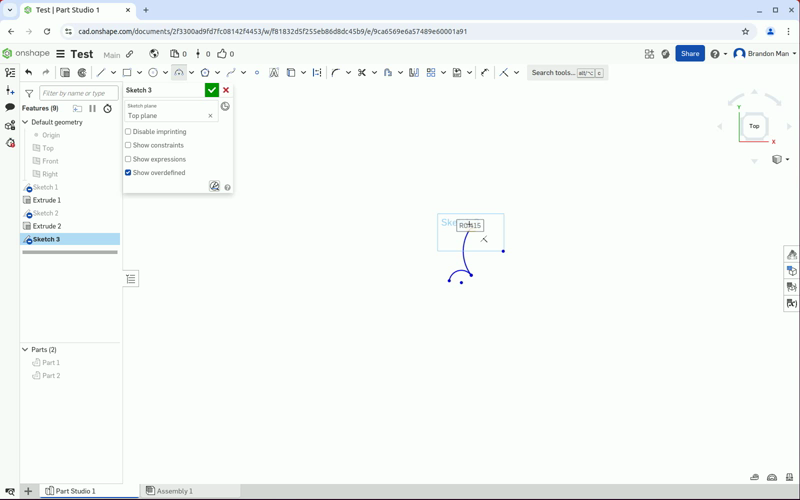
scroll(6)
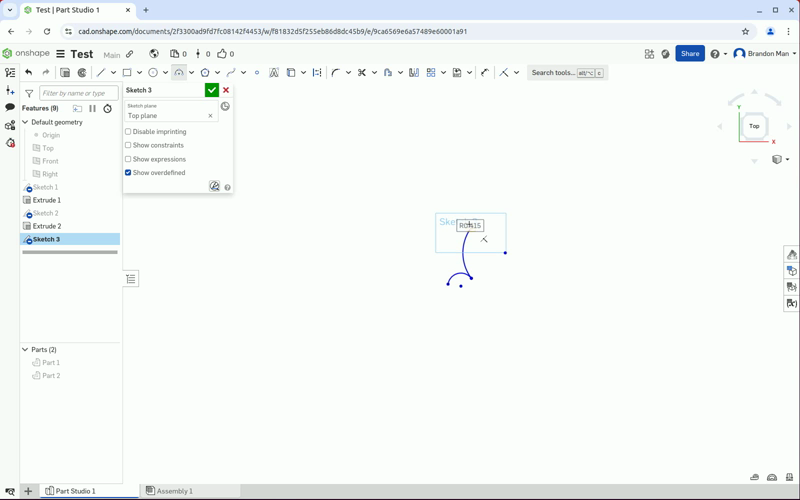
scroll(6)
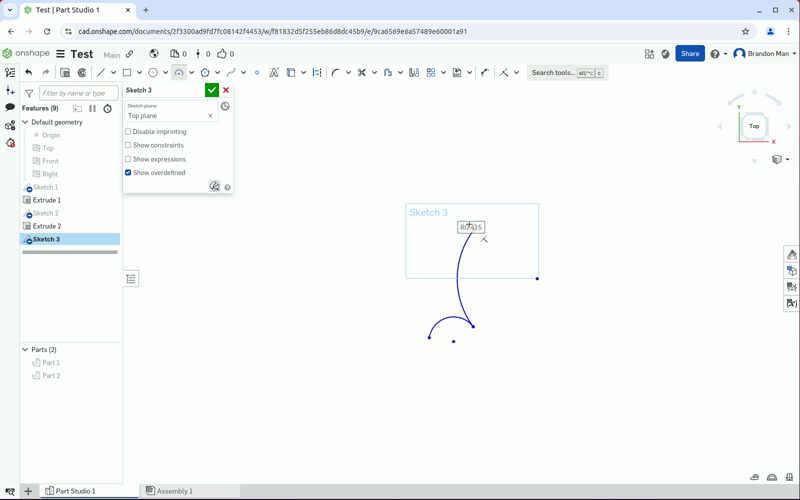
scroll(6)
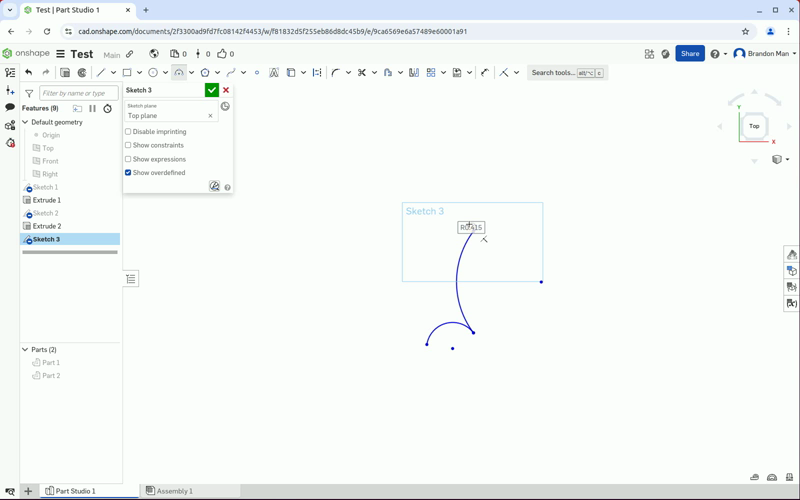
scroll(6)
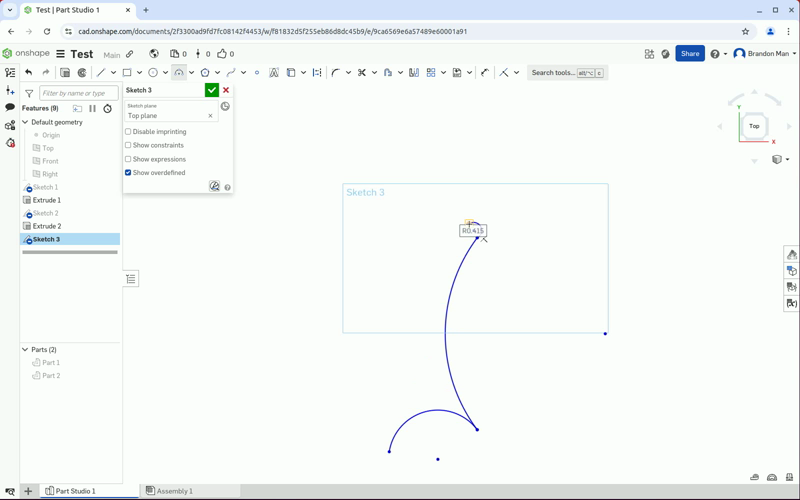
scroll(6)
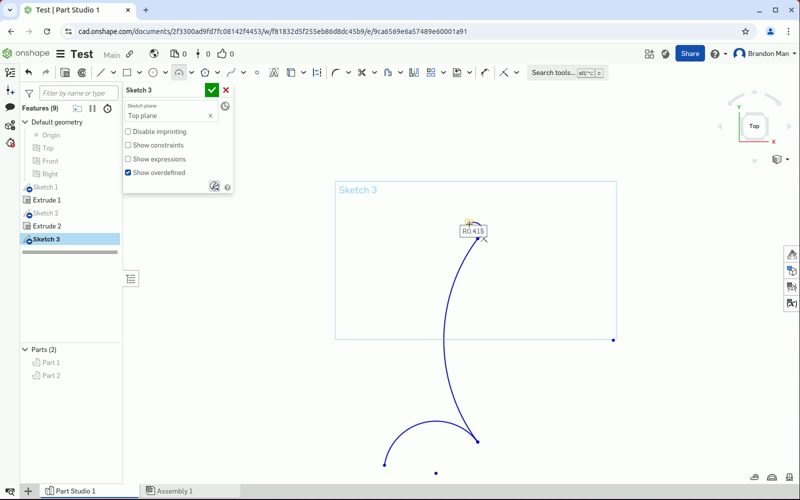
scroll(6)
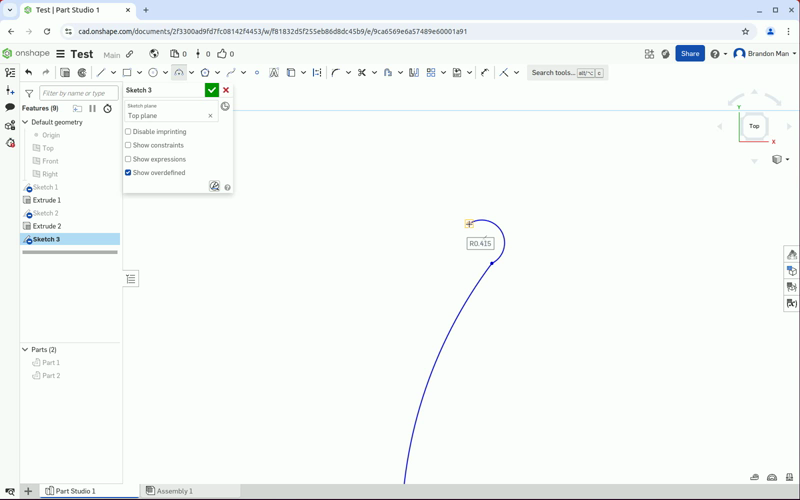
click(469, 223)
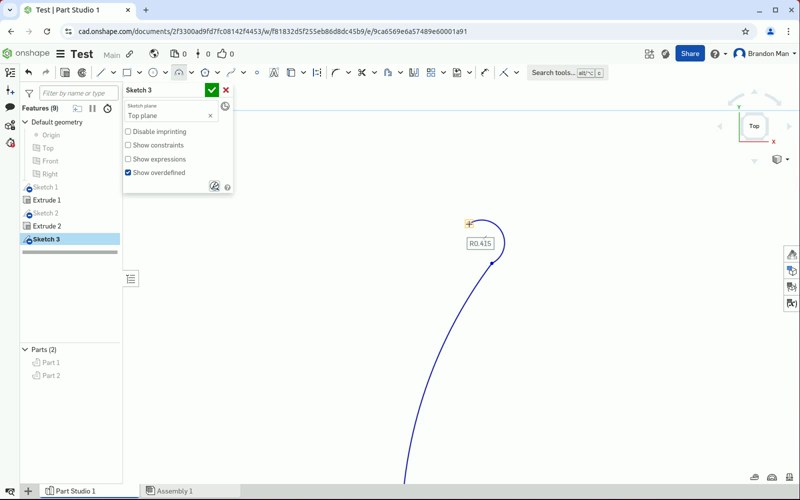
scroll(-6)
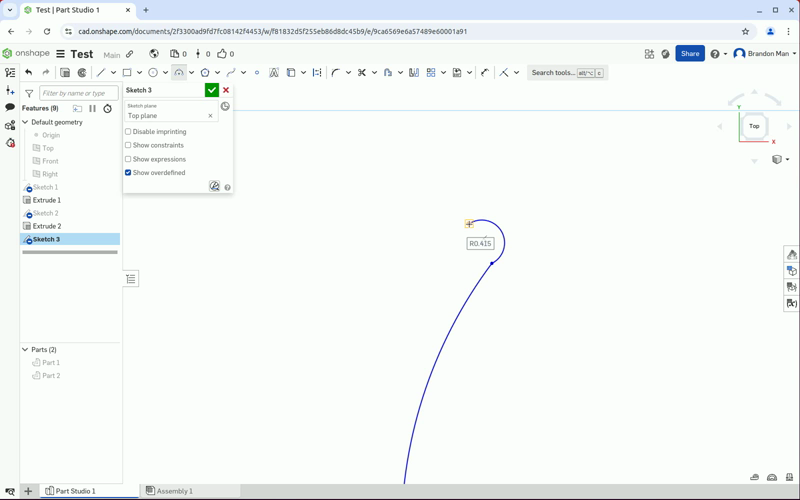
scroll(-6)
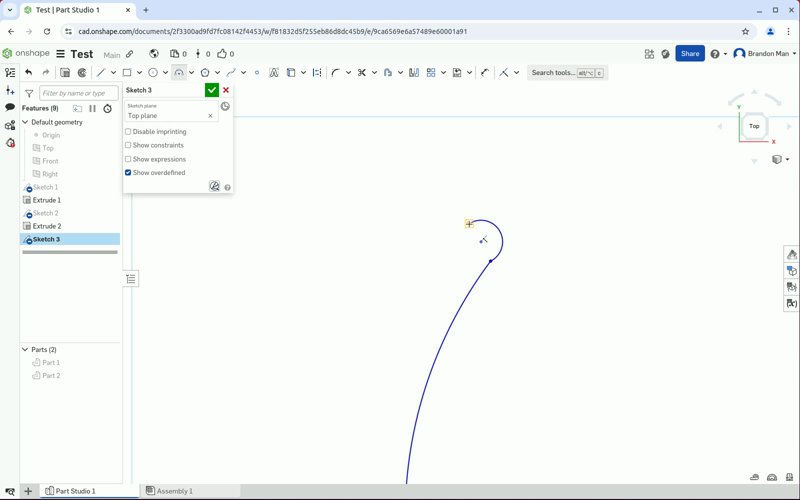
scroll(-6)
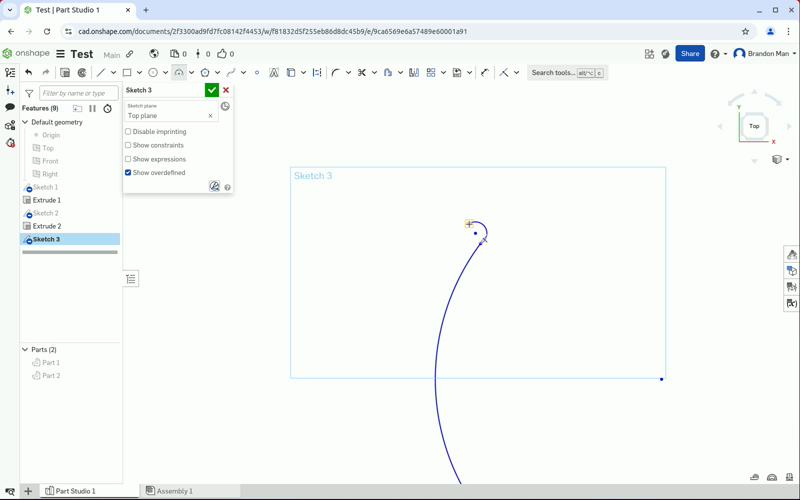
scroll(-6)
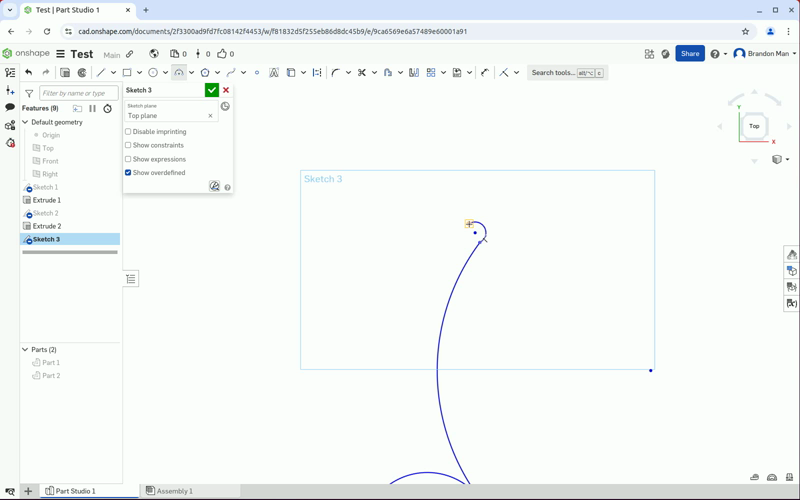
scroll(-6)
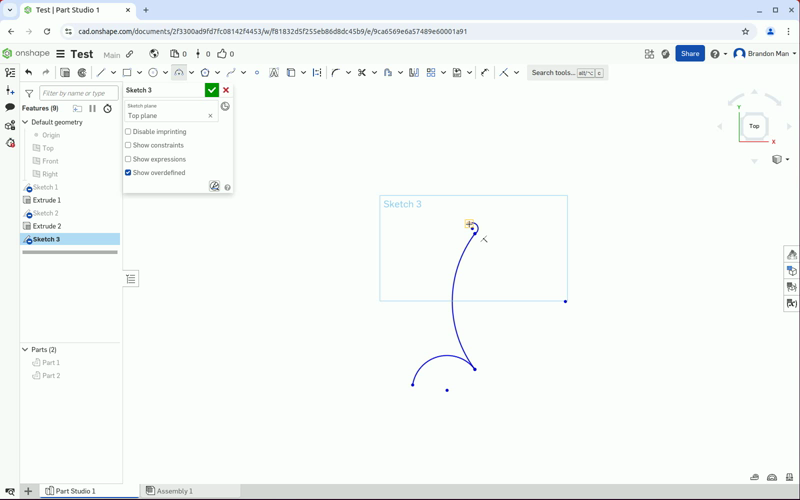
scroll(-6)
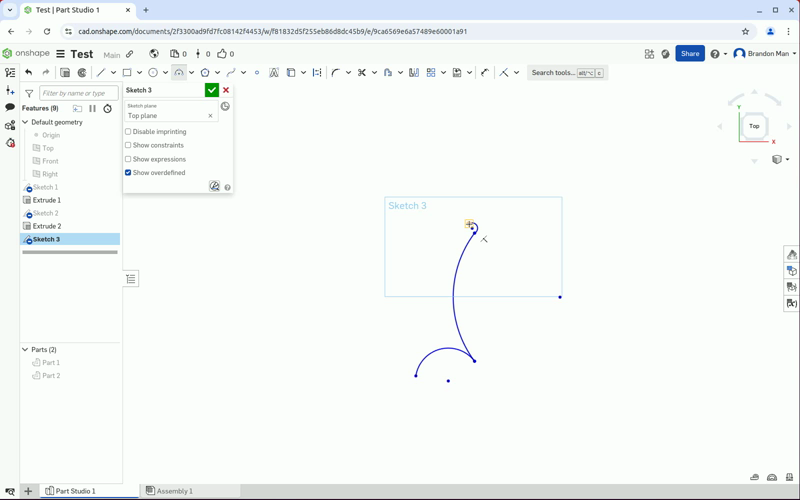
scroll(-6)
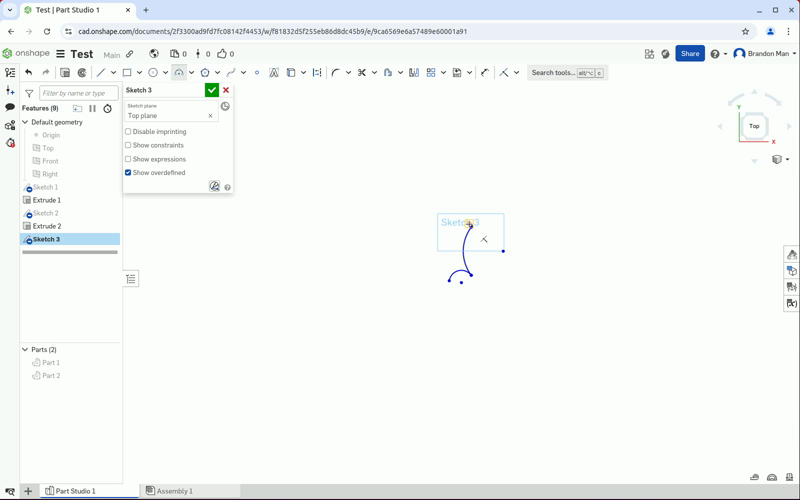
mouse_move(449, 280)
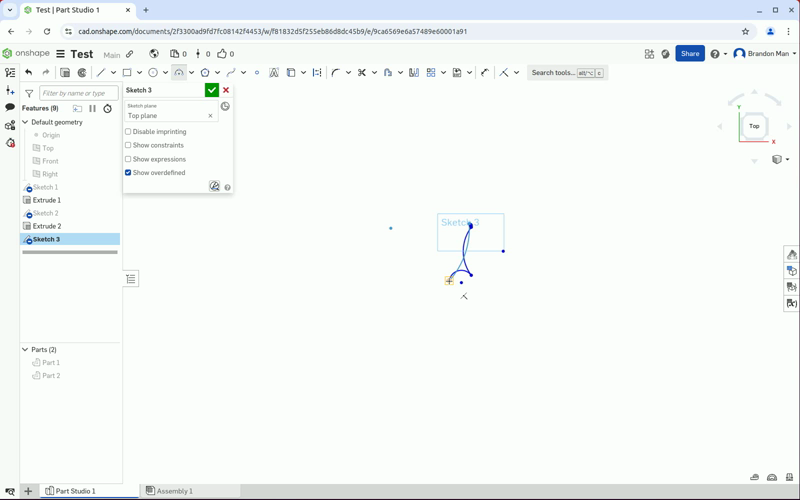
click(449, 280)
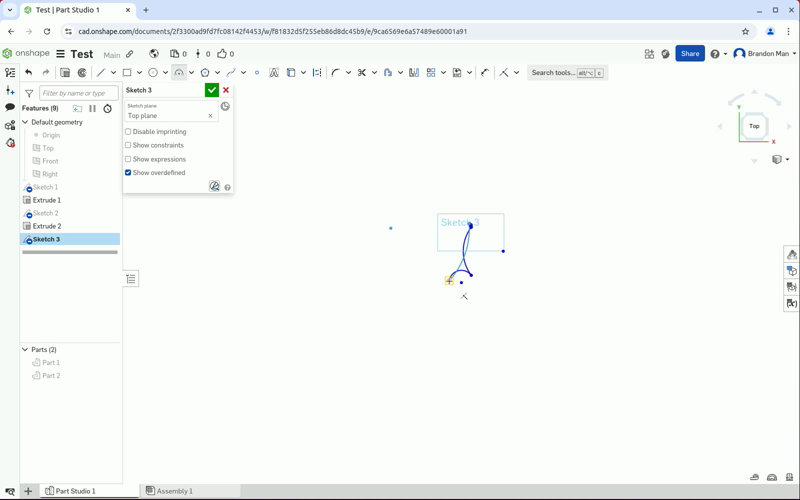
key_down(shift)
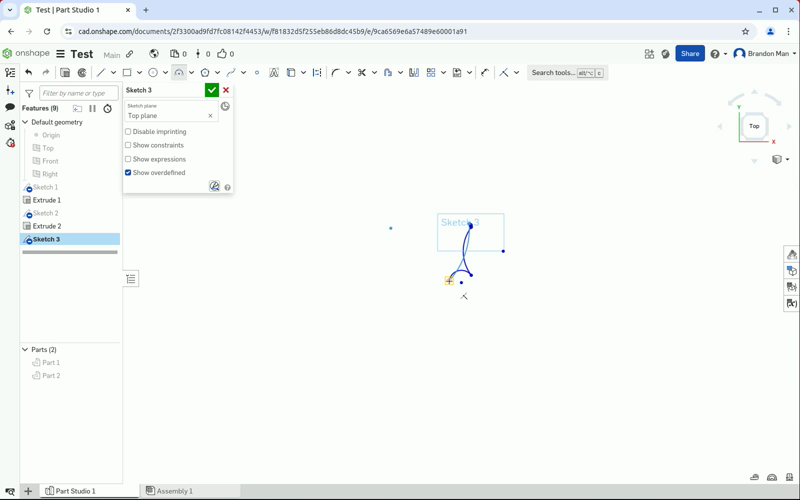
mouse_move(451, 249)
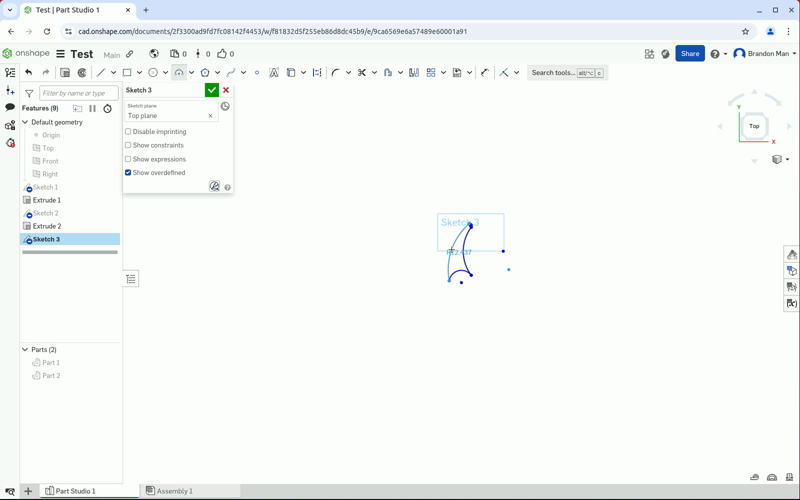
click(451, 249)
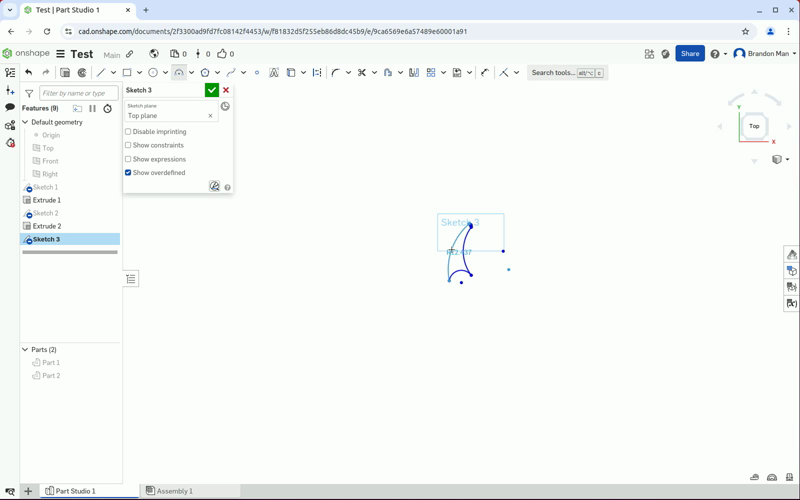
key_up(shift)
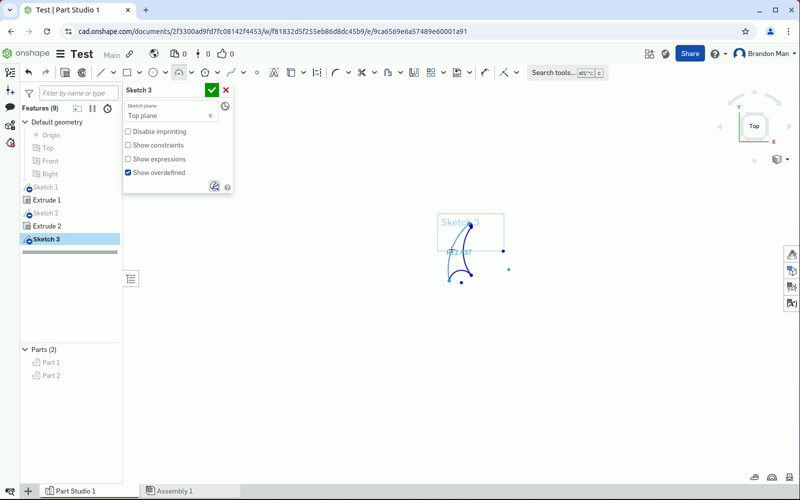
key(esc)
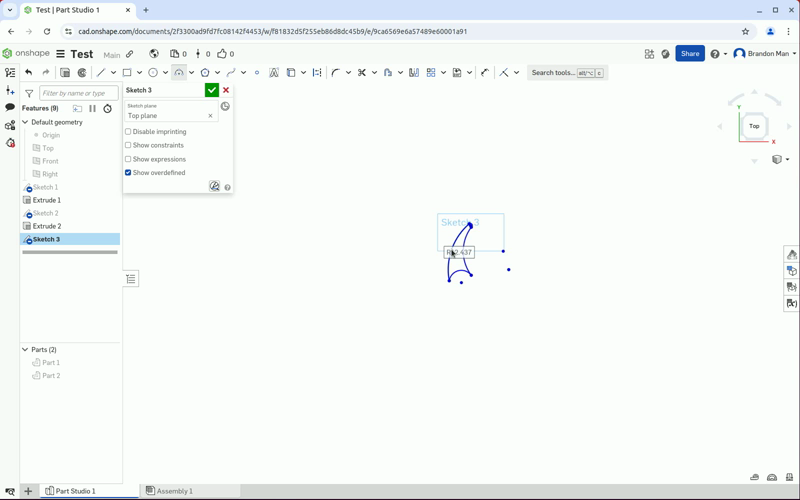
mouse_move(461, 239)
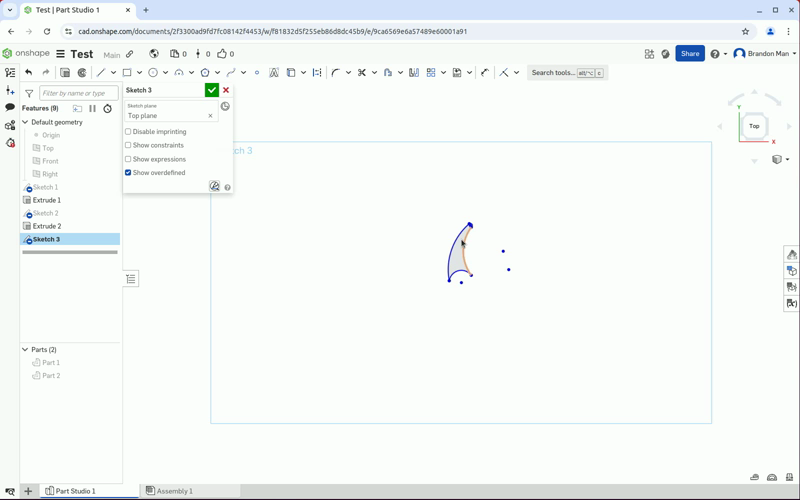
scroll(6)
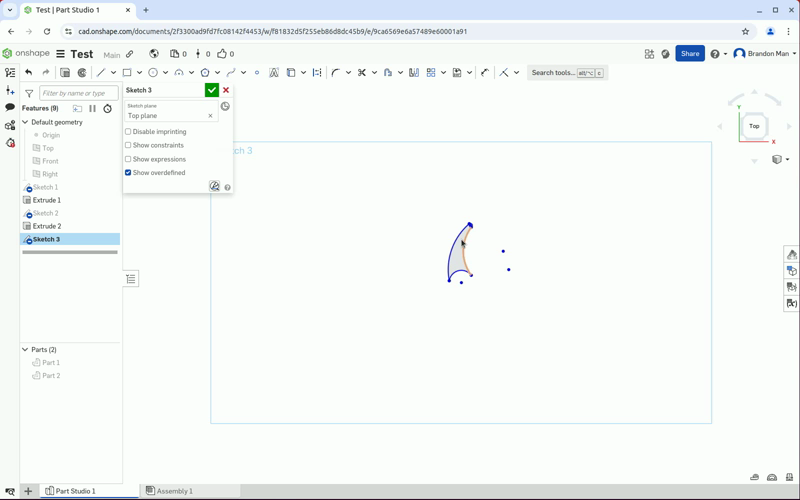
scroll(6)
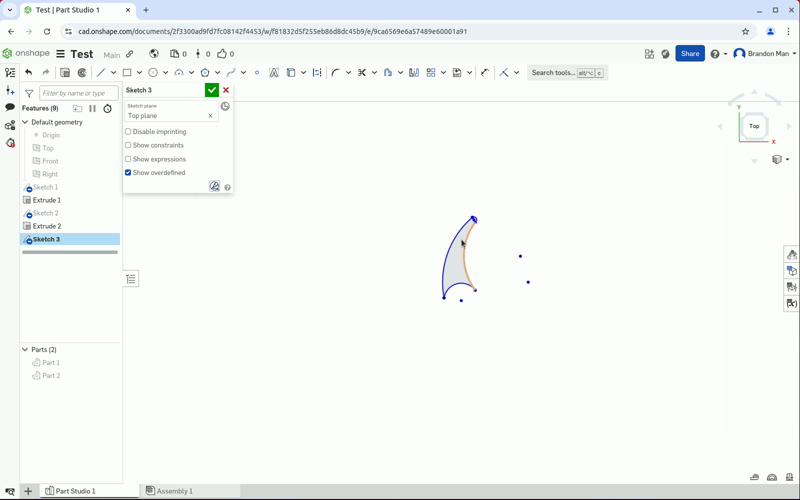
scroll(6)
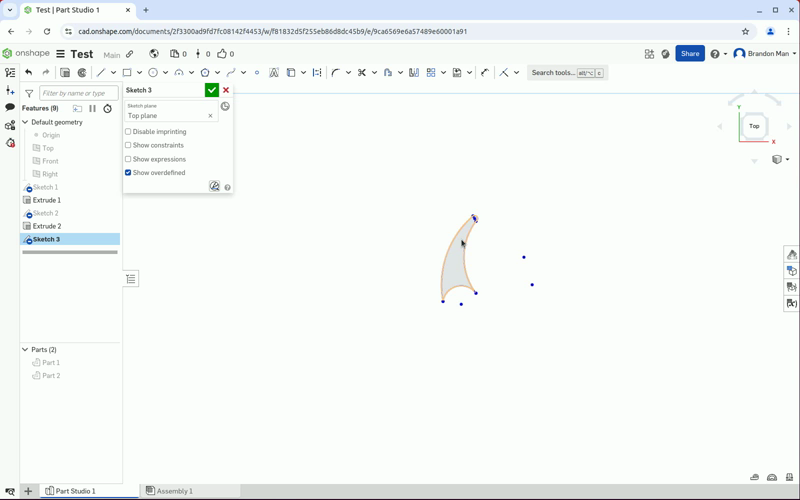
scroll(6)
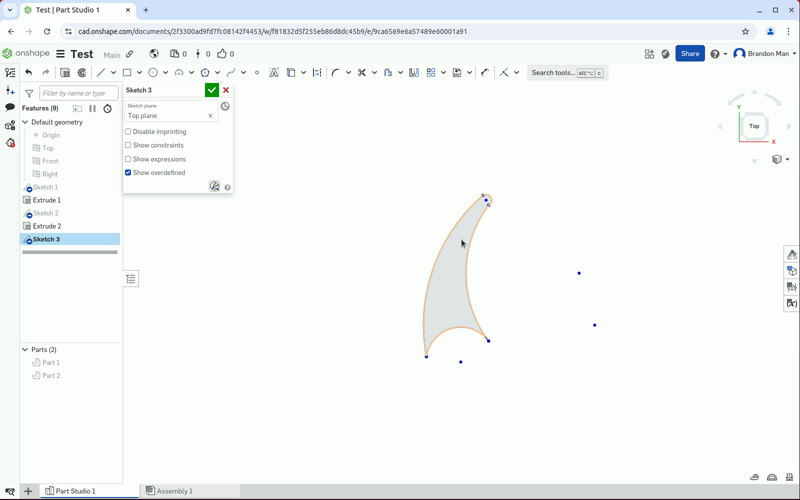
scroll(6)
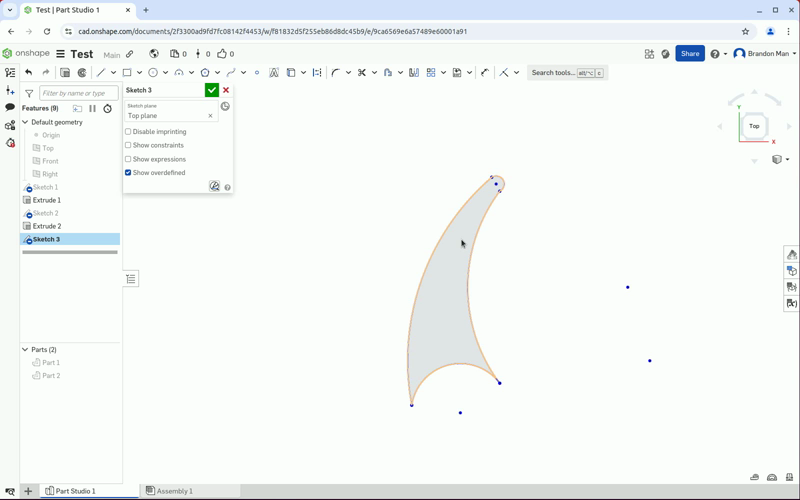
scroll(6)
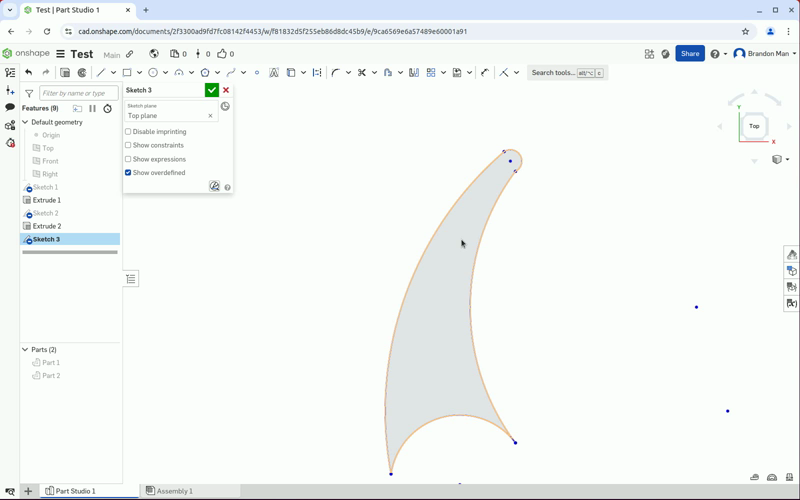
scroll(6)
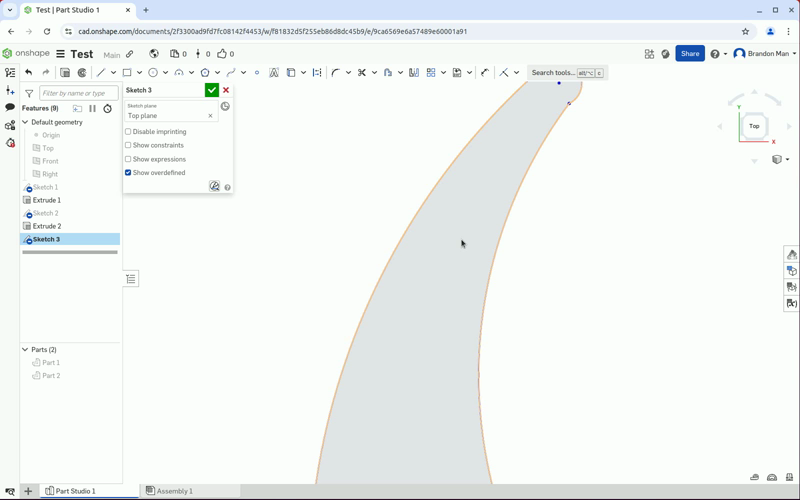
click(461, 239)
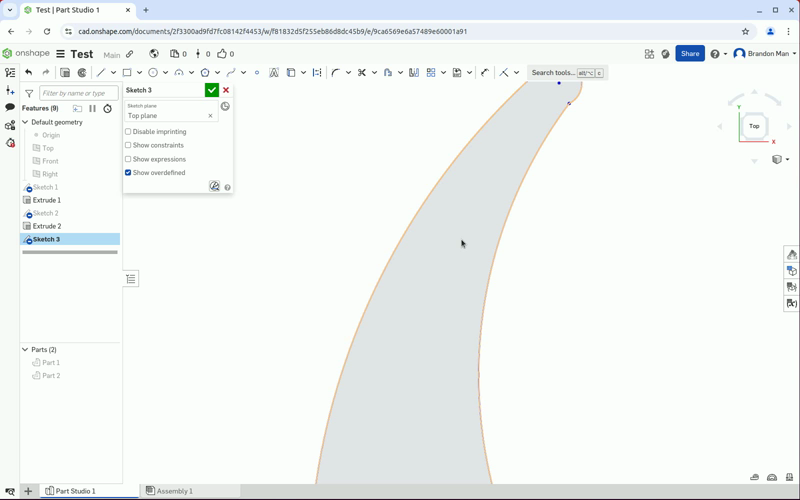
scroll(-6)
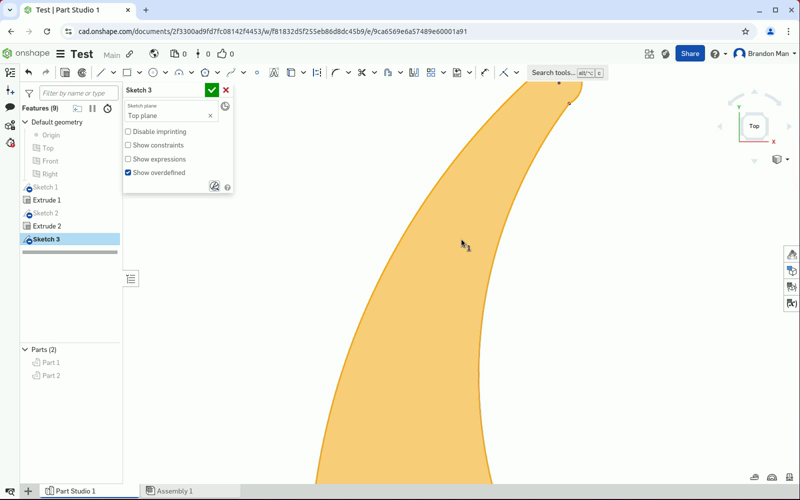
scroll(-6)
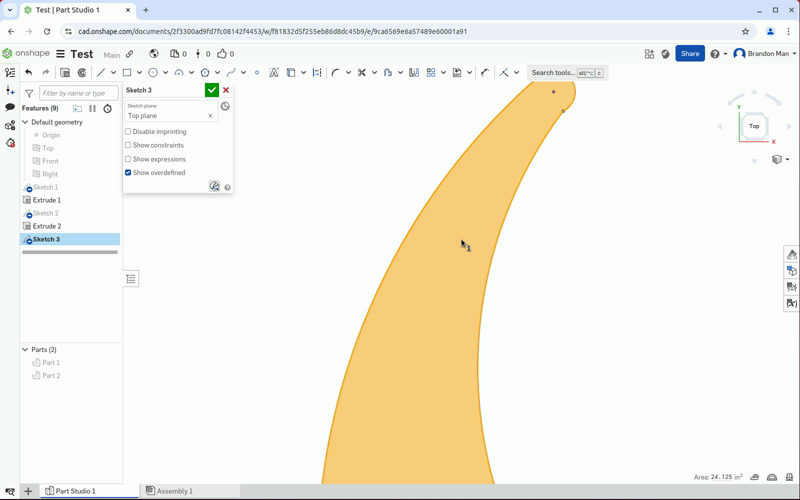
scroll(-6)
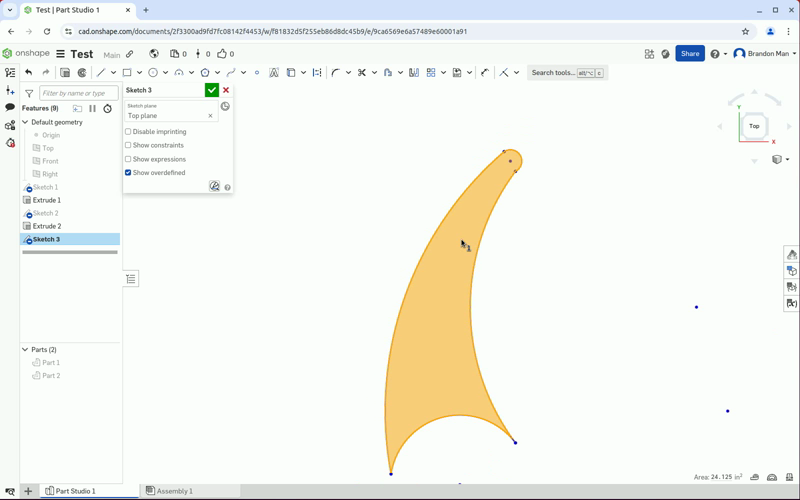
scroll(-6)
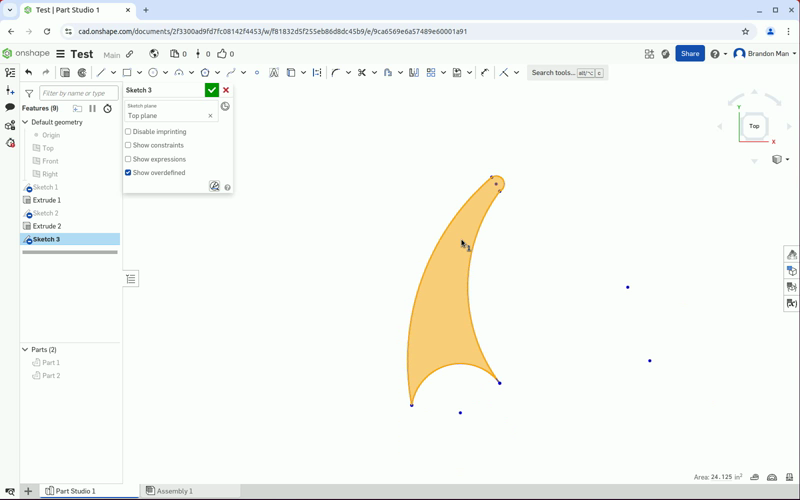
scroll(-6)
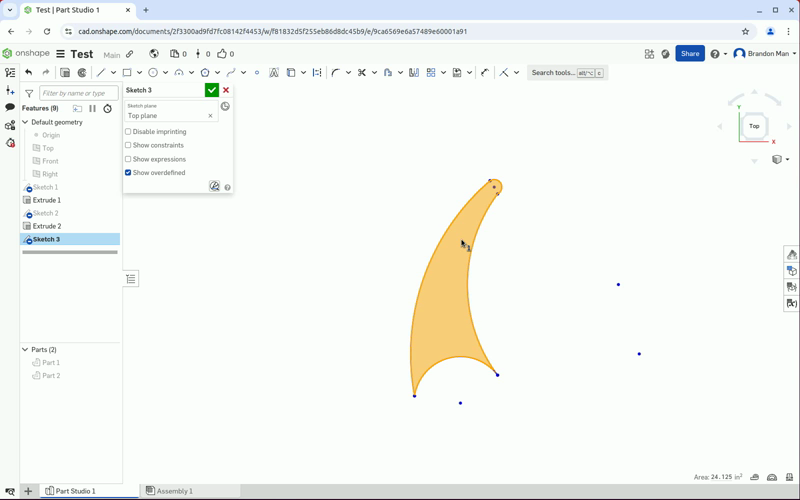
scroll(-6)
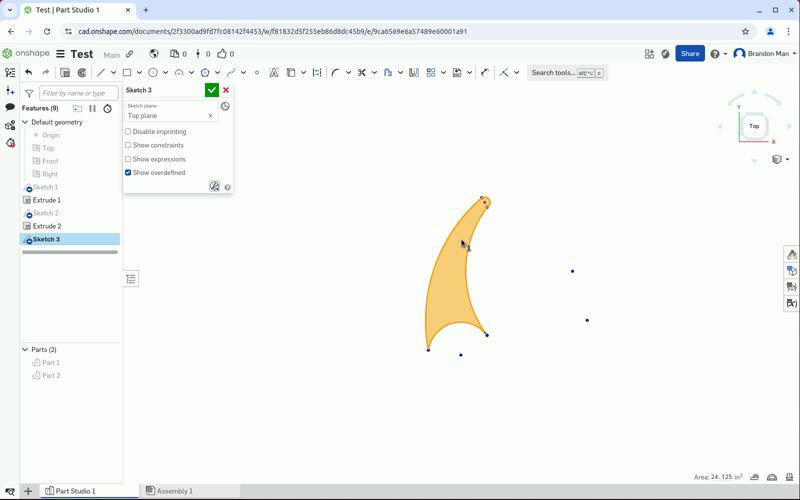
scroll(-6)
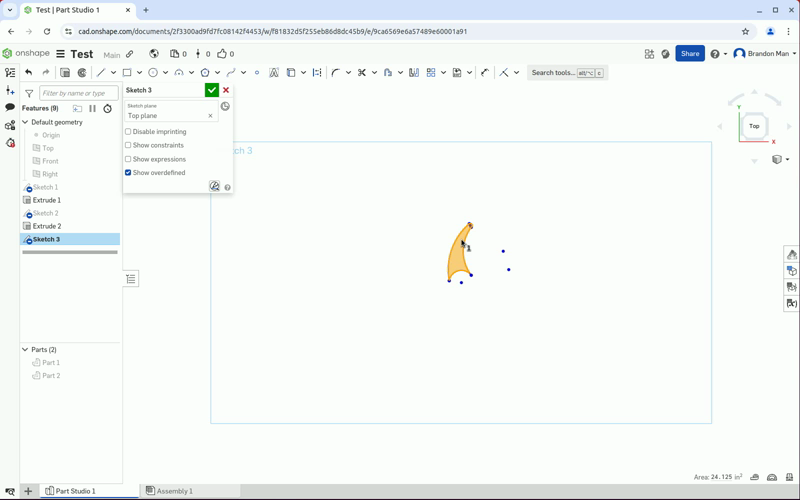
mouse_move(73, 352)
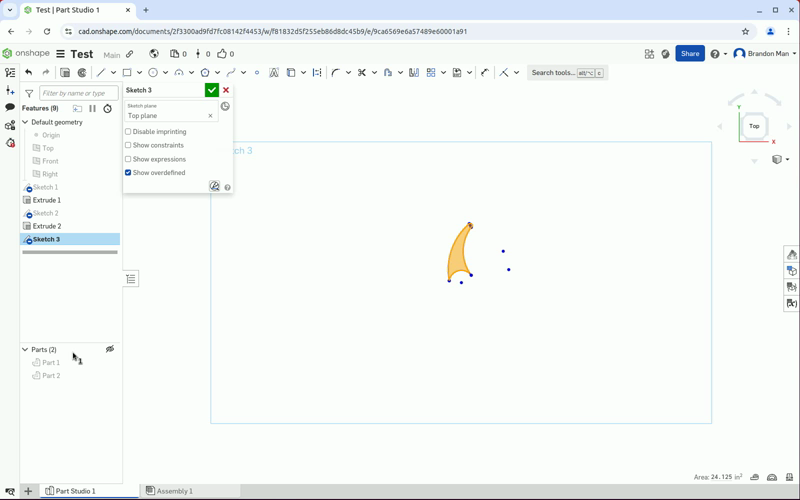
key(shift+y)
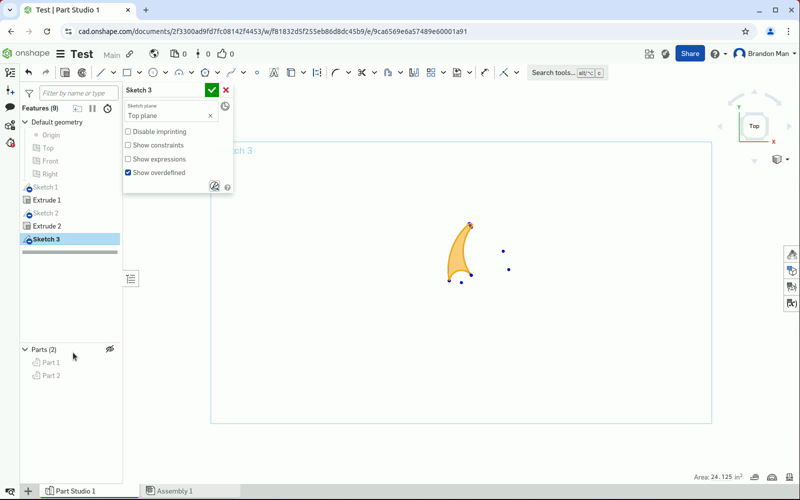
key(shift+e)
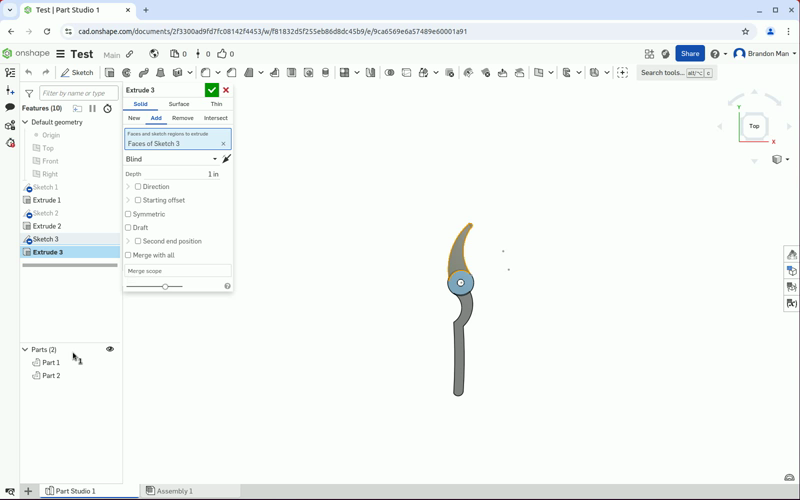
mouse_move(143, 106)
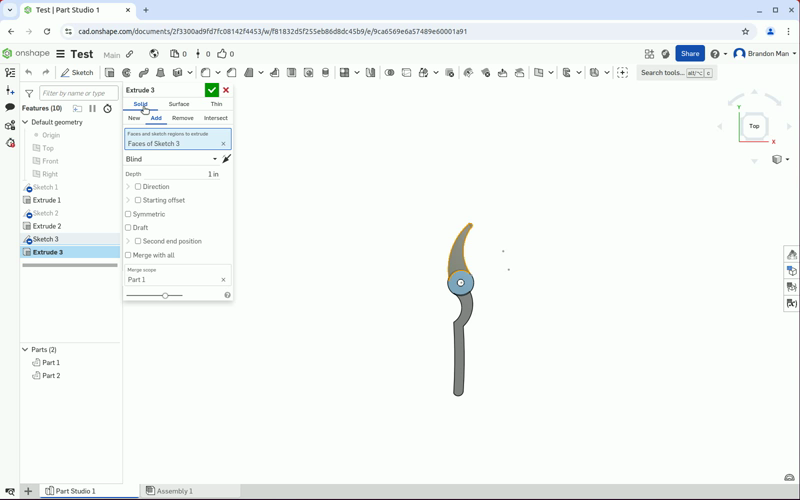
click(143, 106)
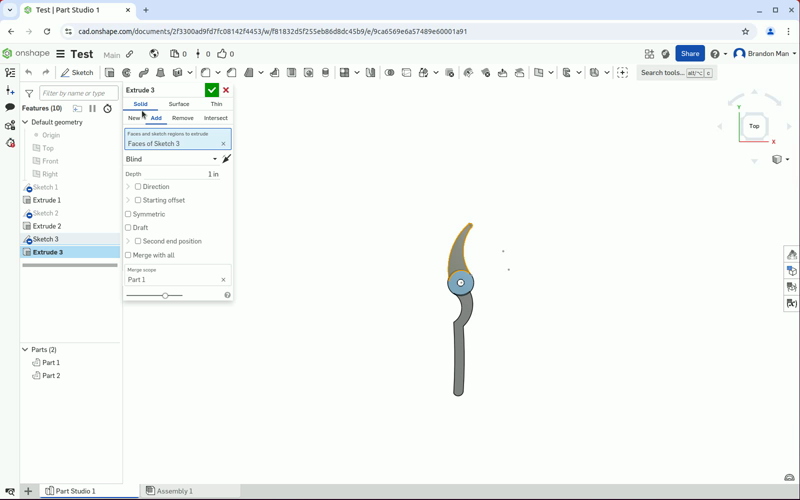
mouse_move(137, 120)
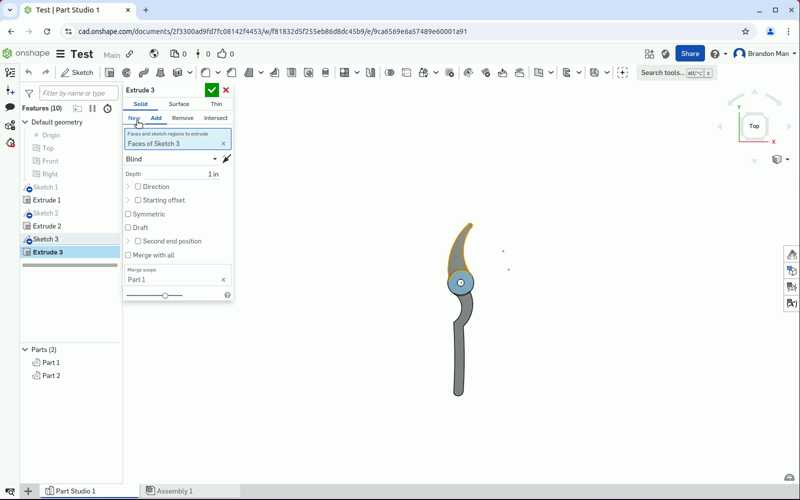
click(137, 120)
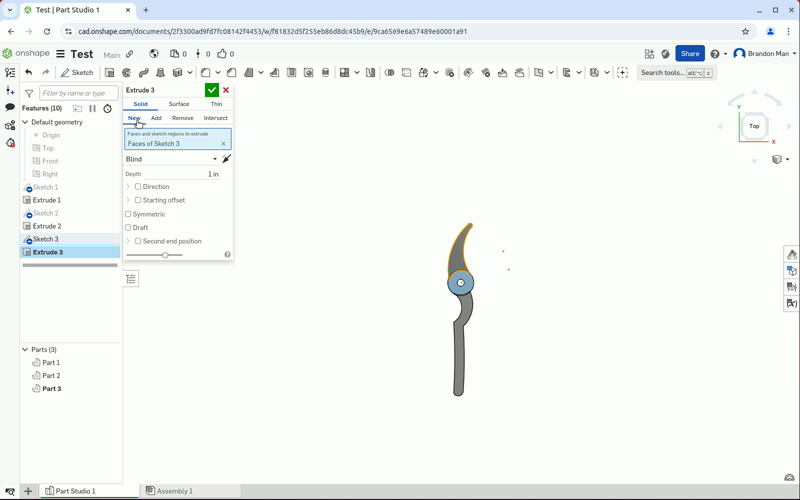
key(tab, 4)
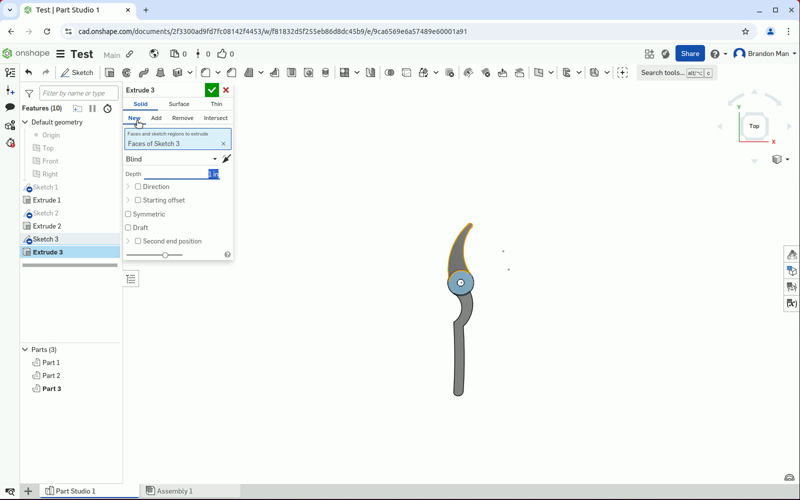
text(0.722)
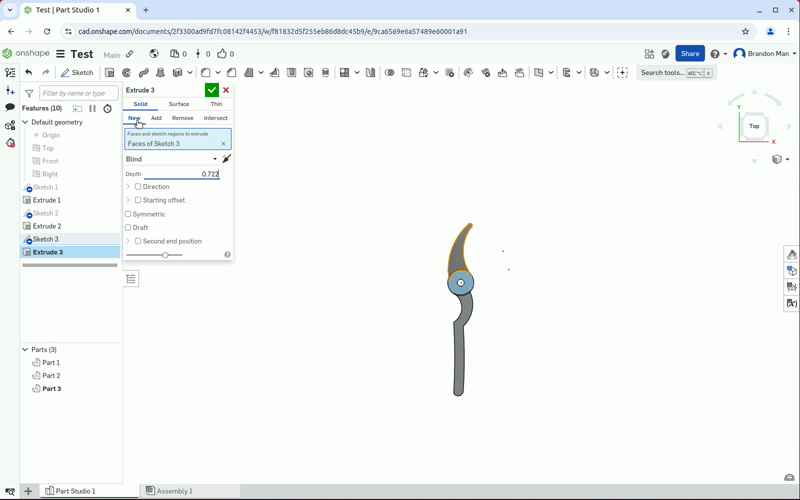
key(enter)
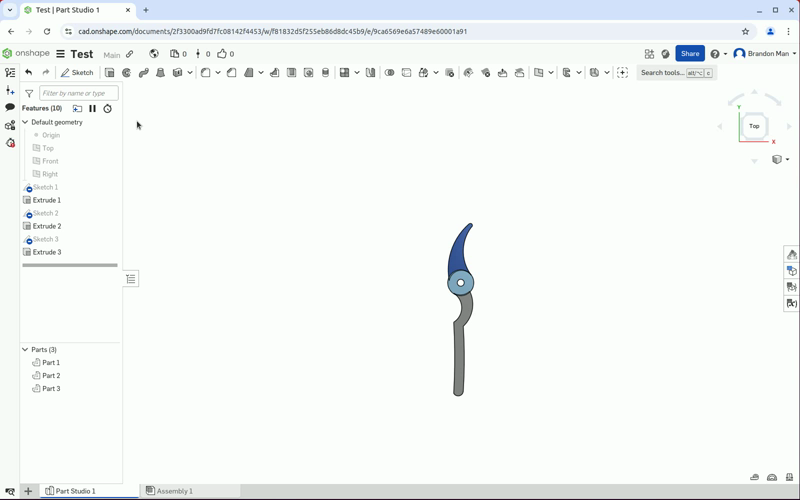
key(shift+h)
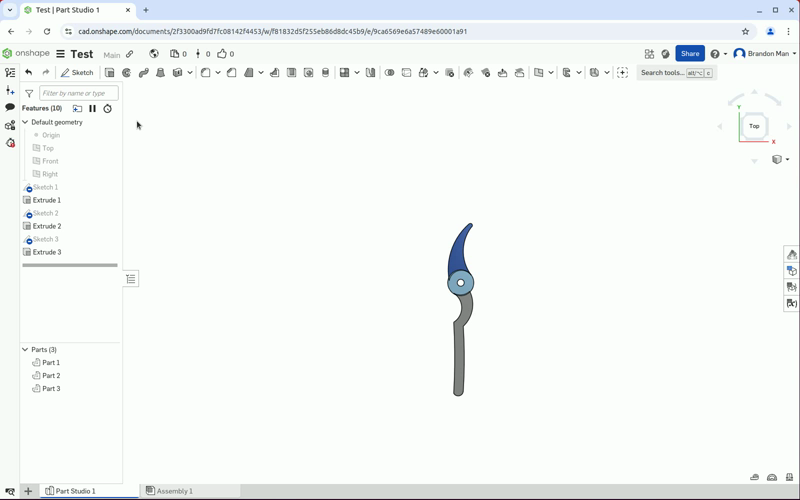
key(shift+h)
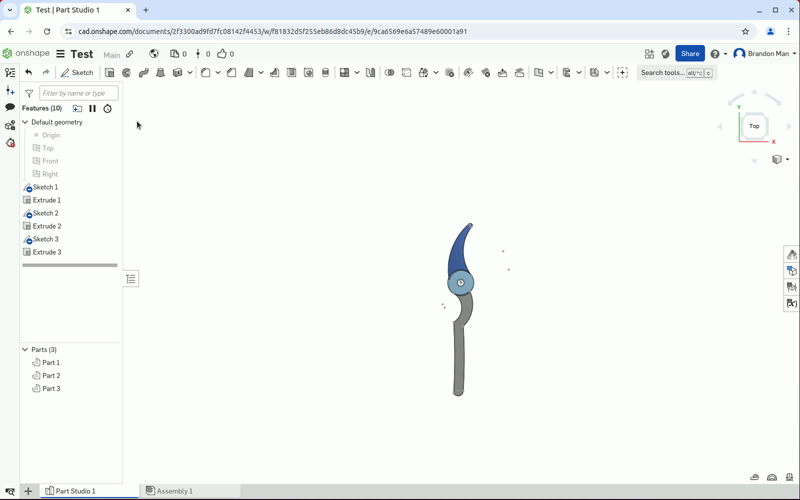
key(shift+7)
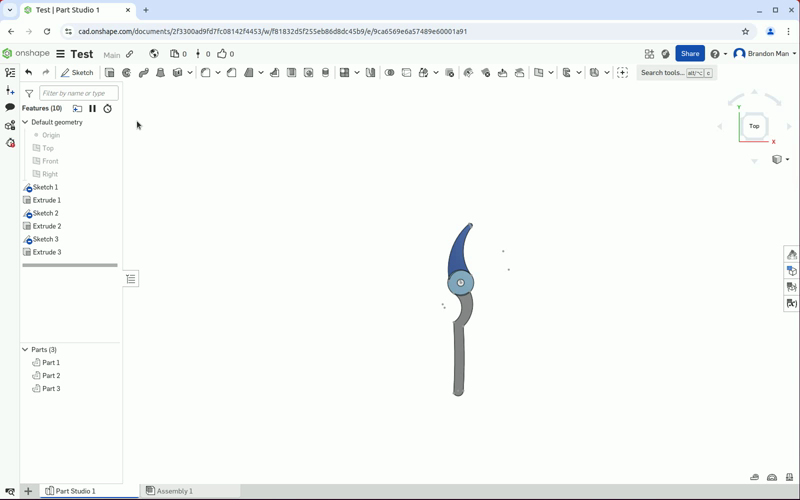
key(up, 3)
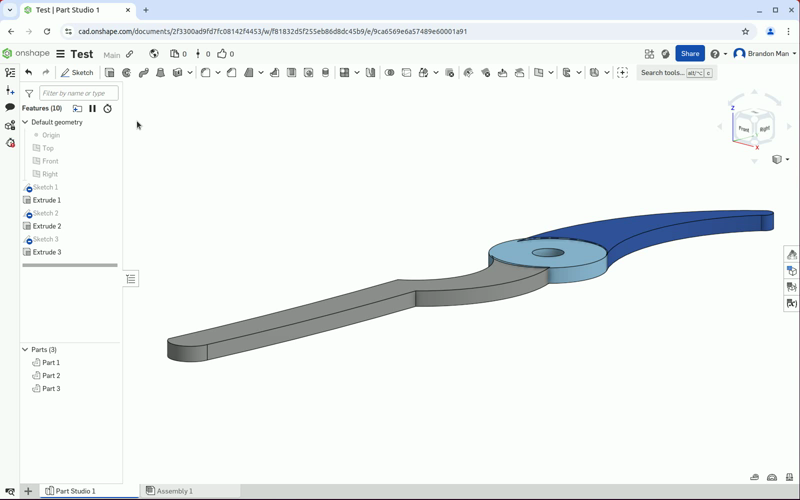
key(left, 3)
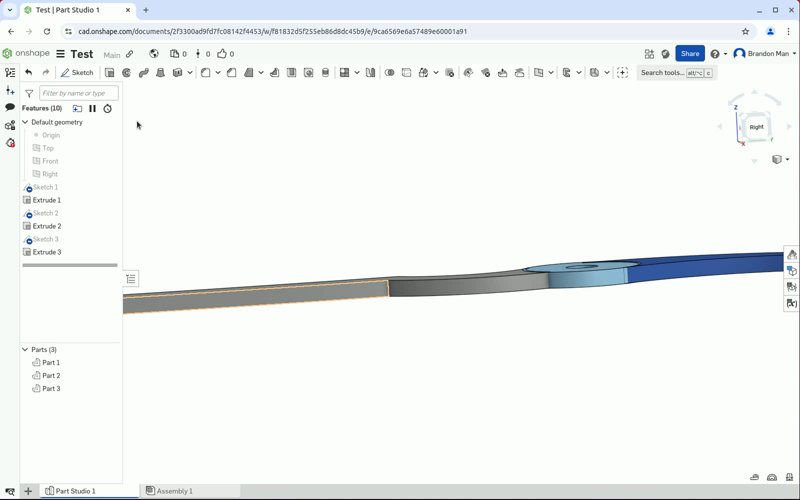
key(right, 3)
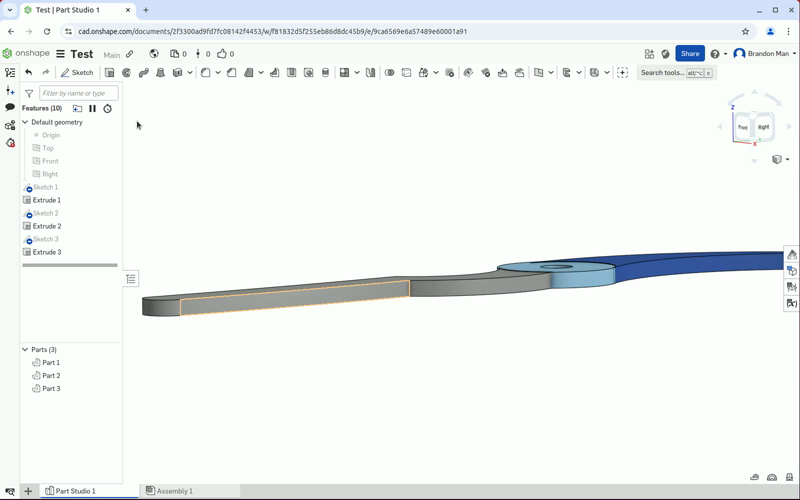
key(down, 3)
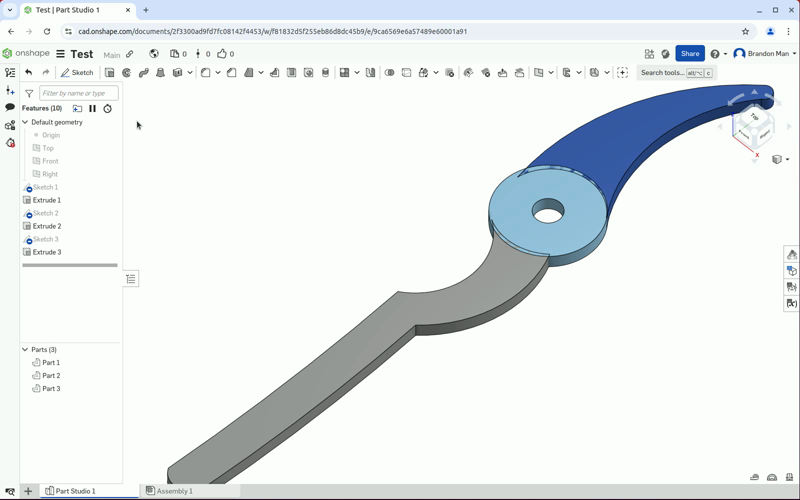
mouse_move(73, 189)
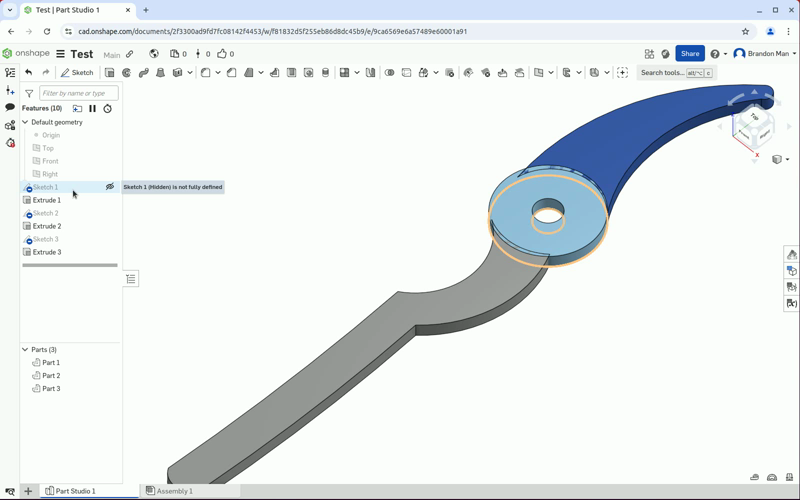
click(73, 189)